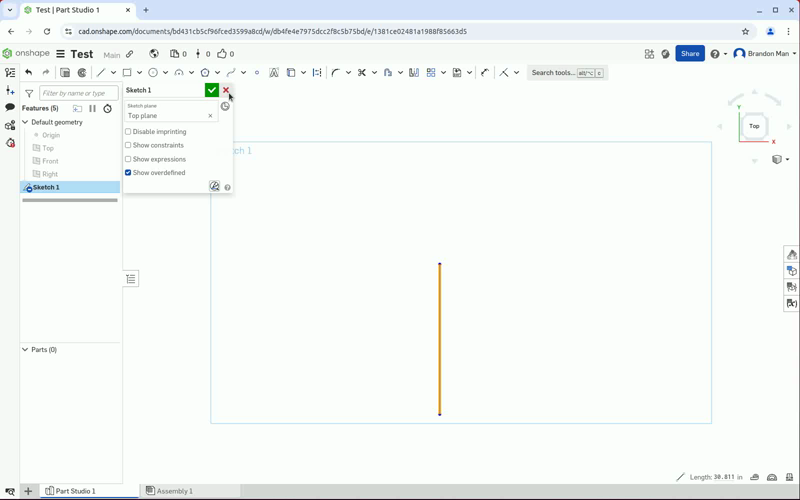
key(shift+h)
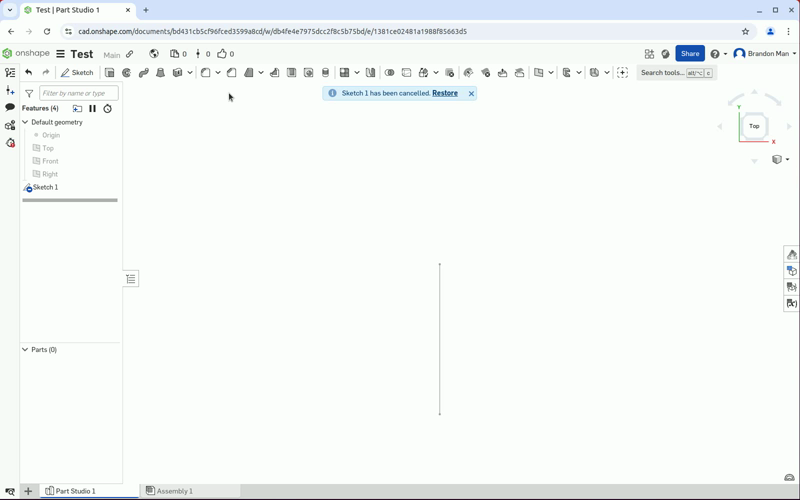
mouse_move(73, 352)
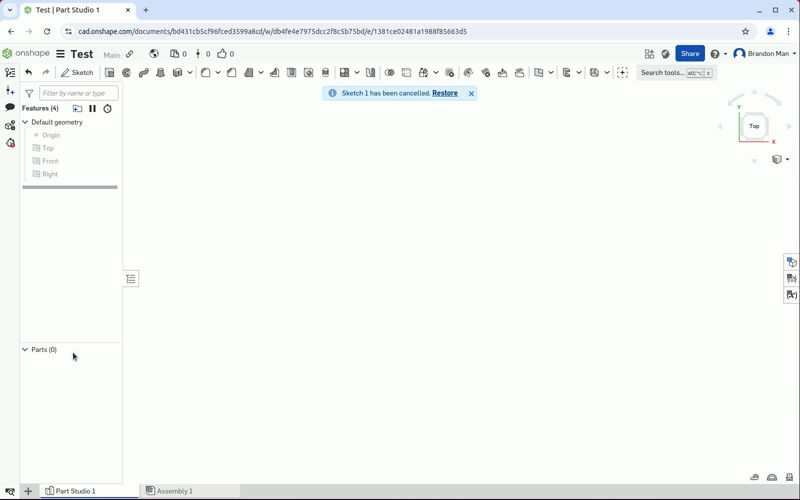
key(y)
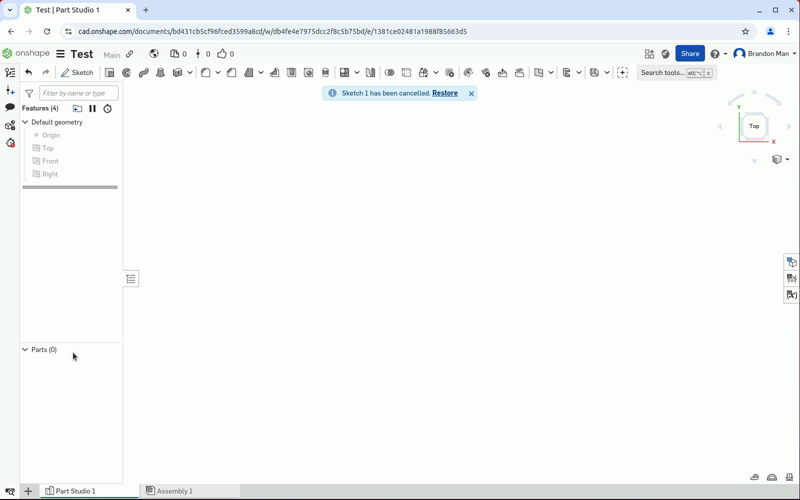
key(shift+p)
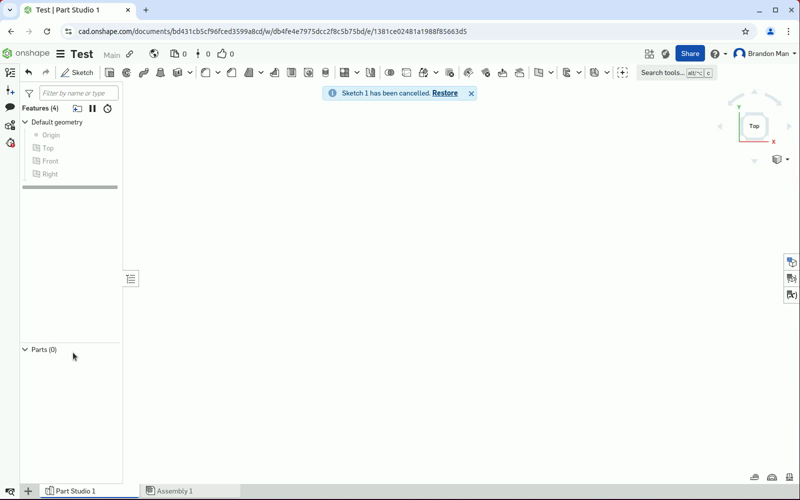
key(space)
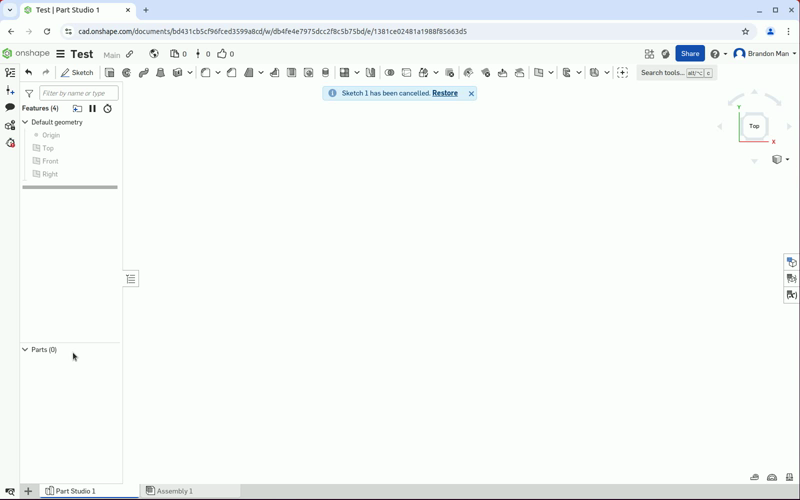
key_down(shift)
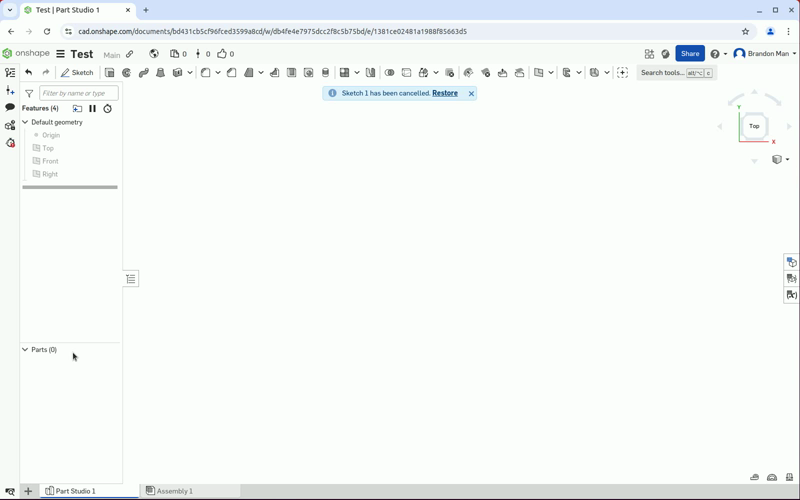
key(up)
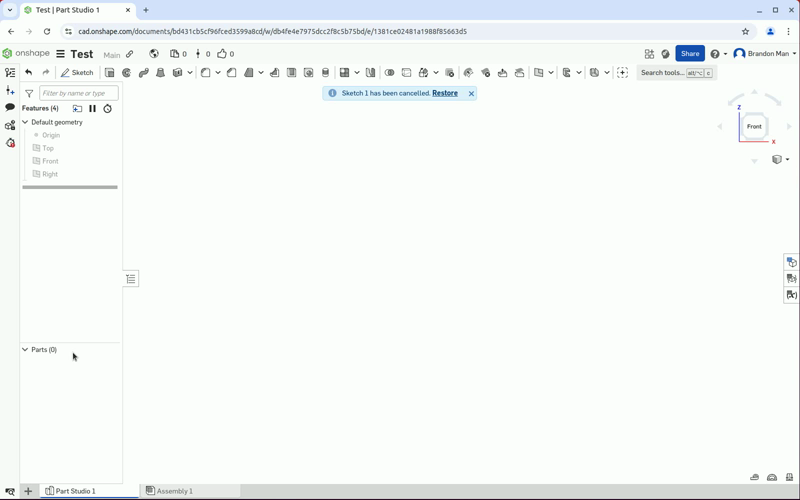
key_up(shift)
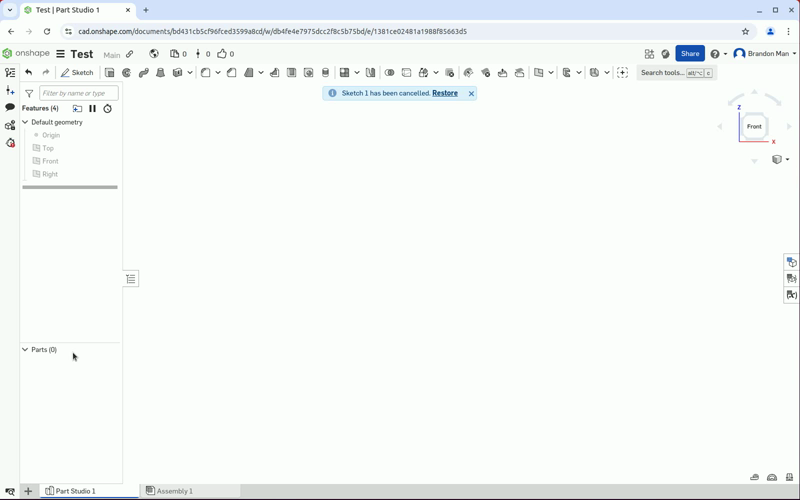
key(space)
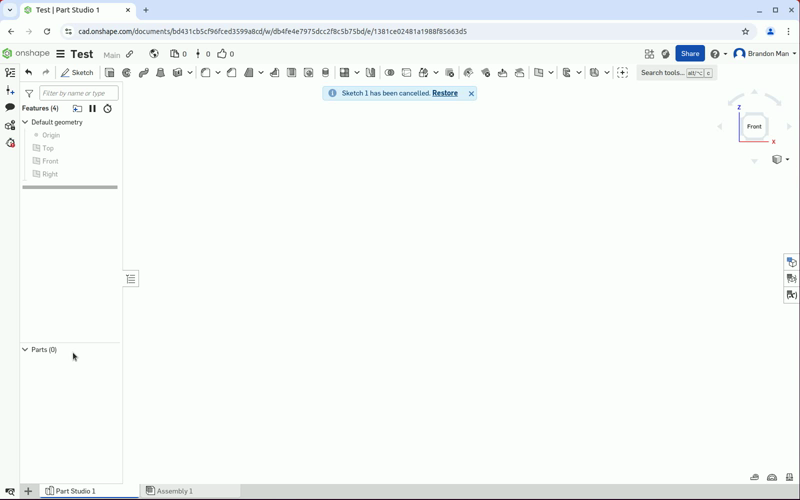
key_down(shift)
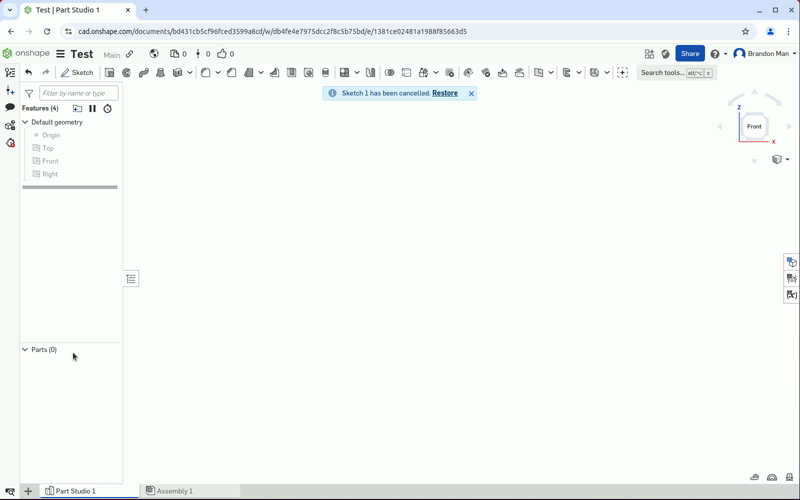
key(left)
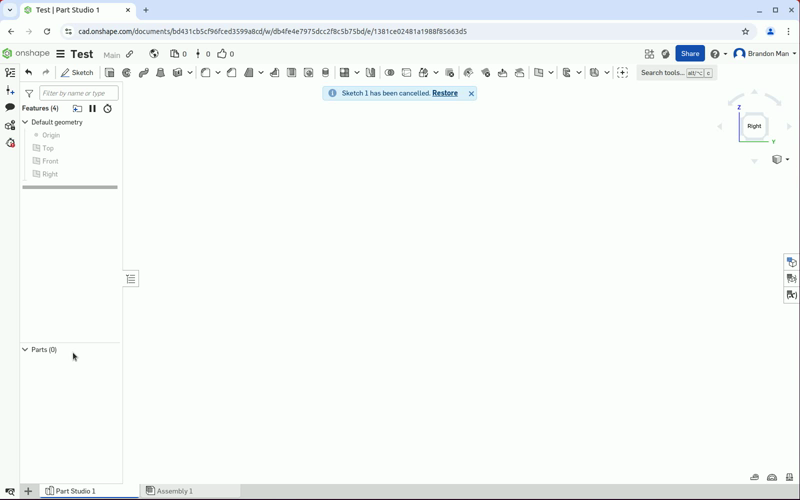
key_up(shift)
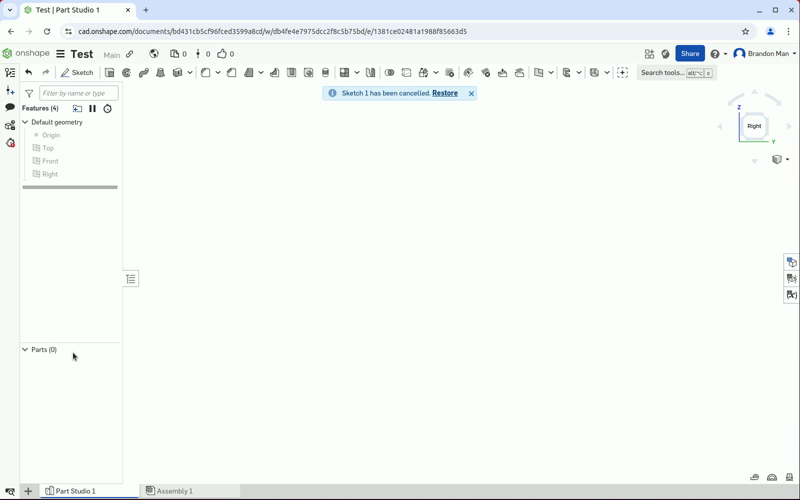
mouse_move(73, 352)
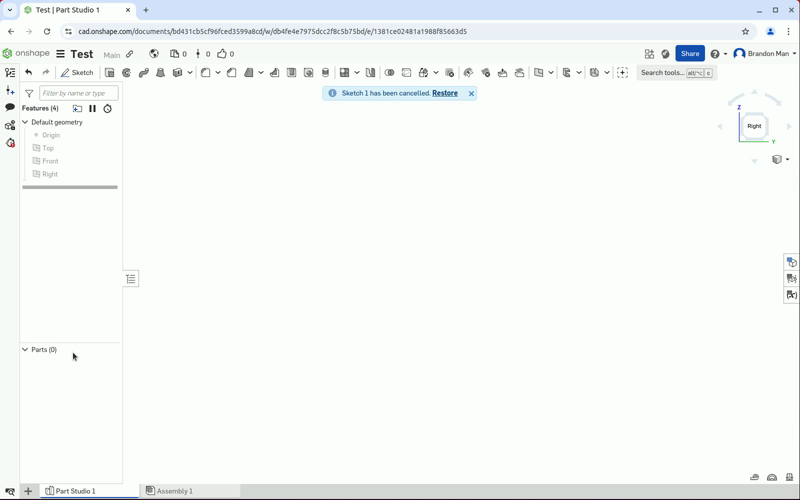
key(shift+y)
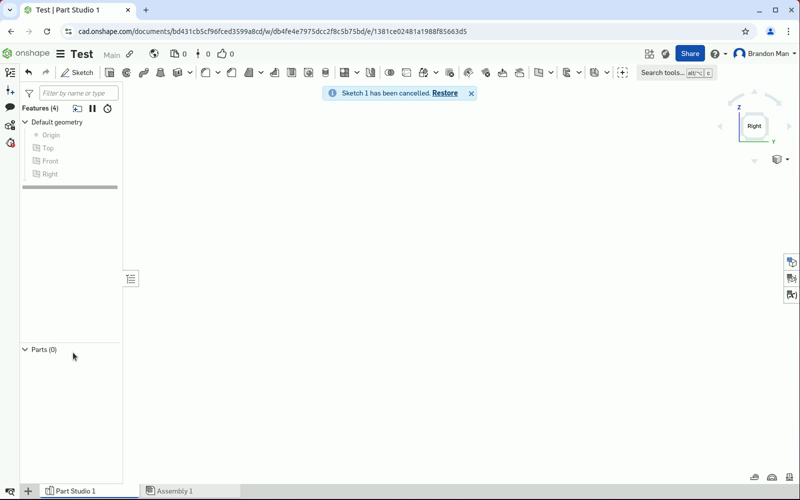
key(shift+s)
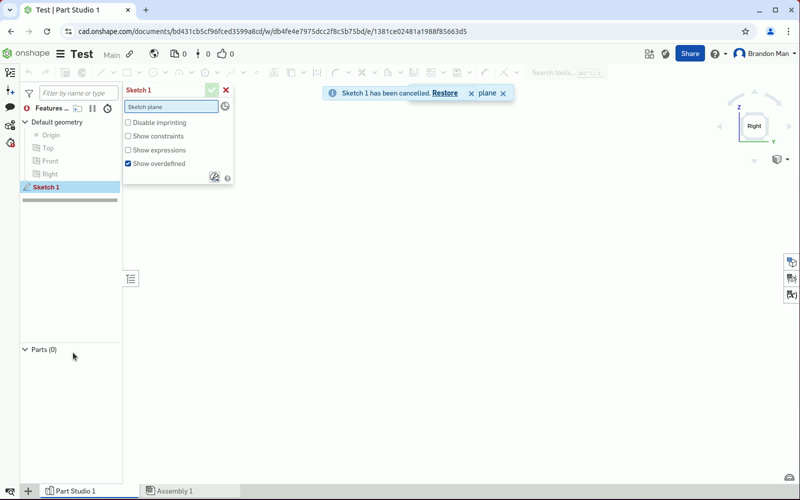
mouse_move(73, 176)
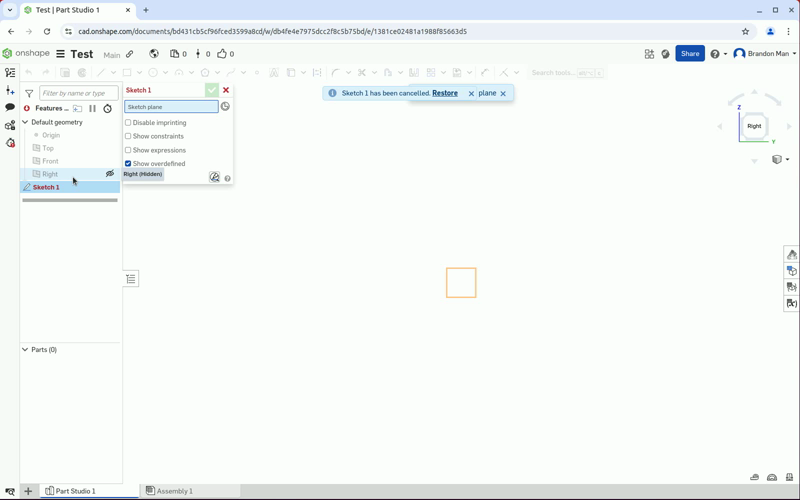
click(73, 176)
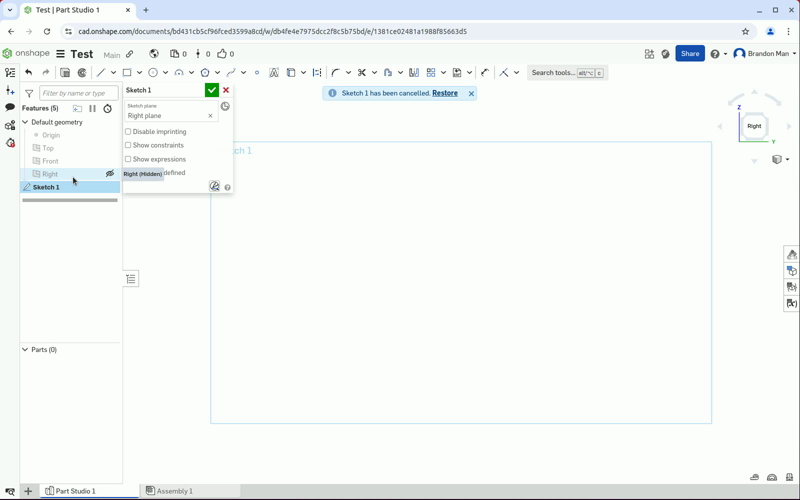
mouse_move(73, 352)
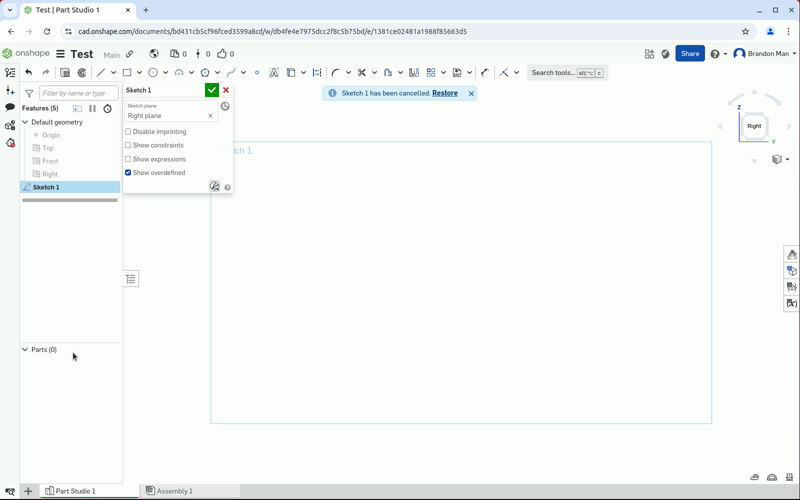
key(y)
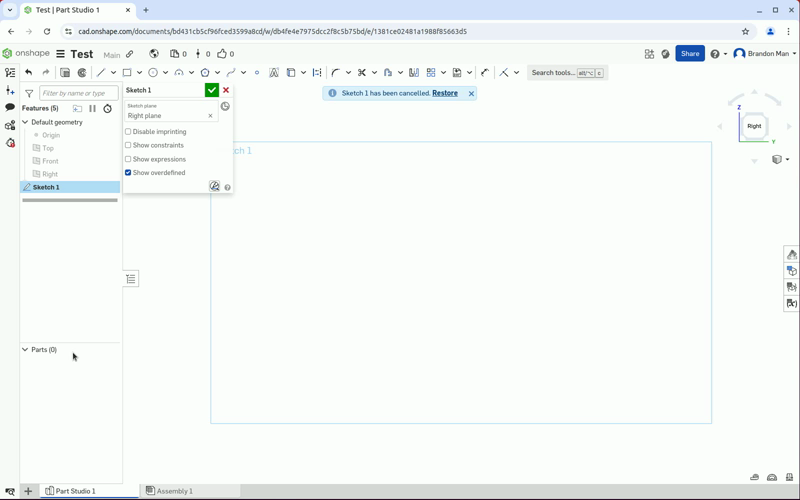
key(l)
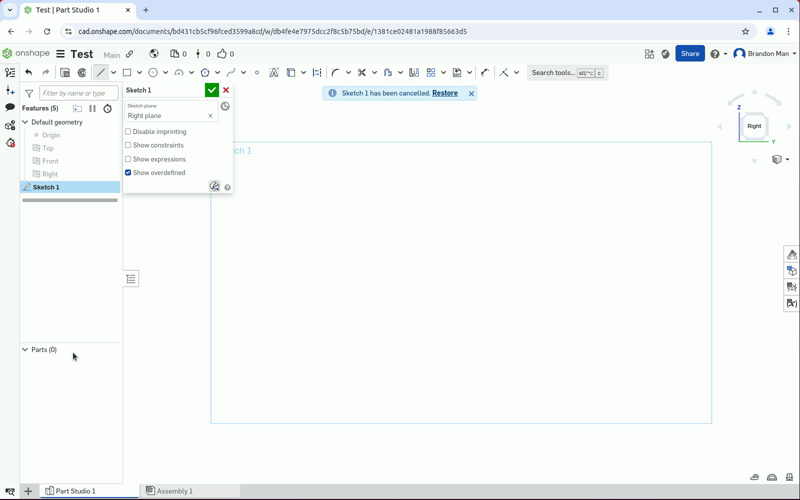
key_down(shift)
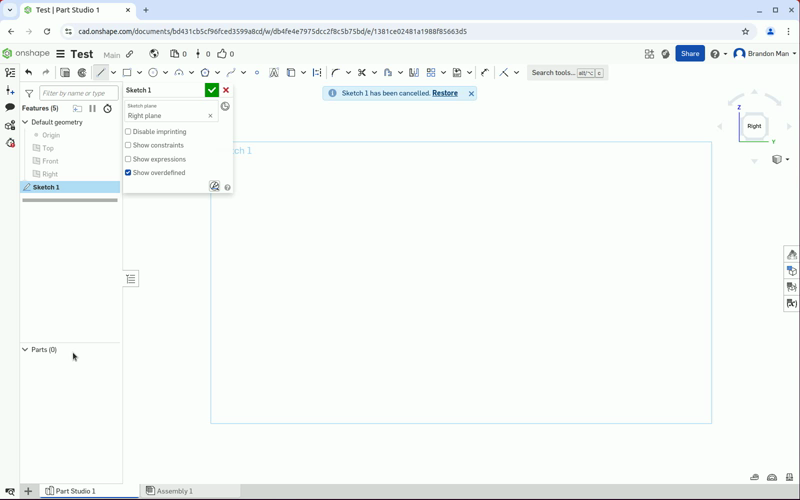
mouse_move(377, 241)
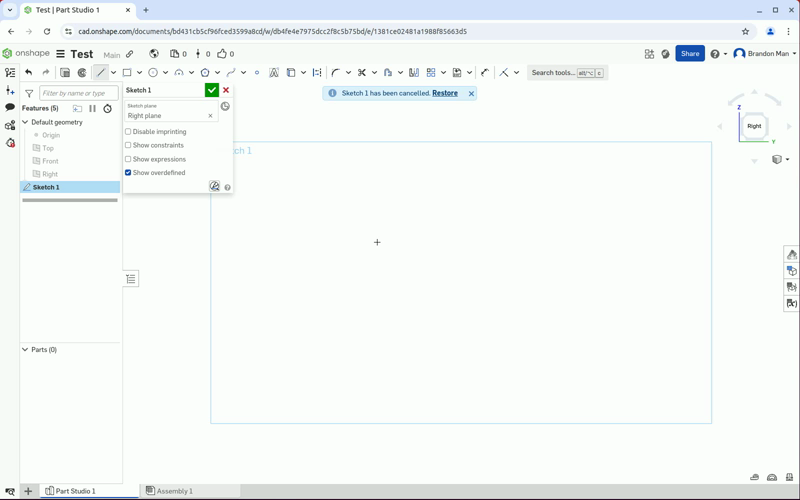
click(377, 241)
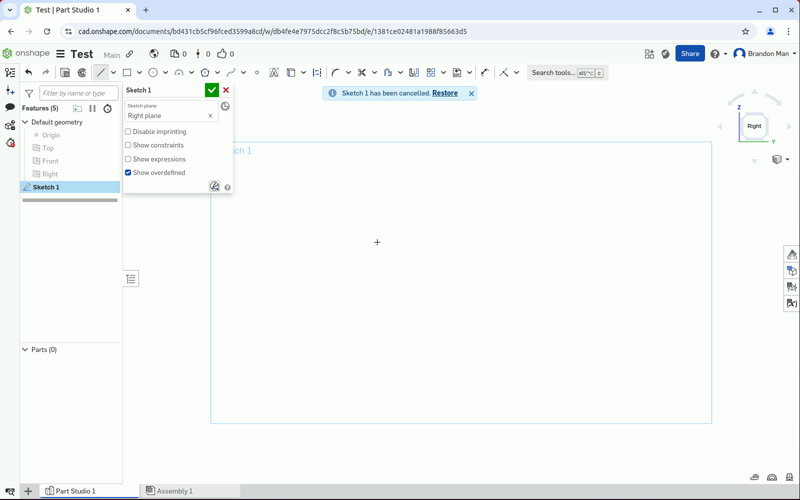
key_up(shift)
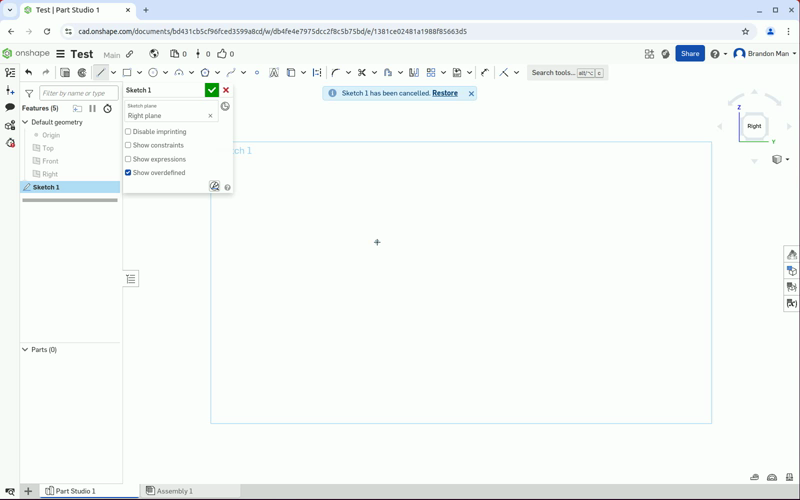
key_down(shift)
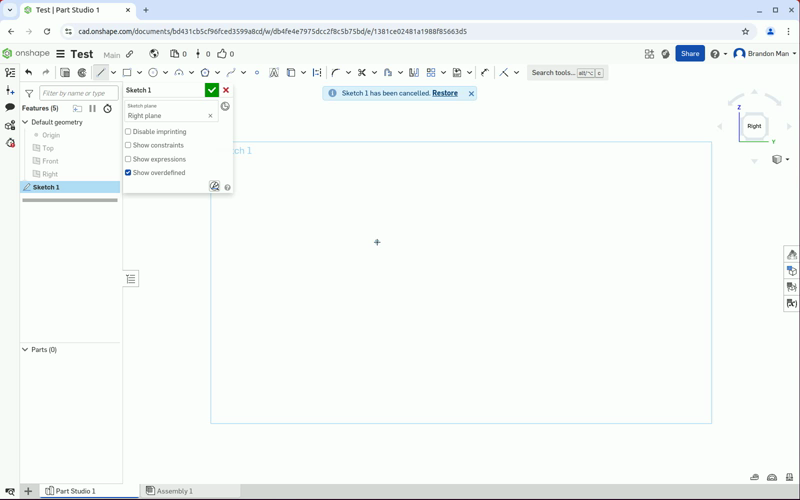
mouse_move(413, 295)
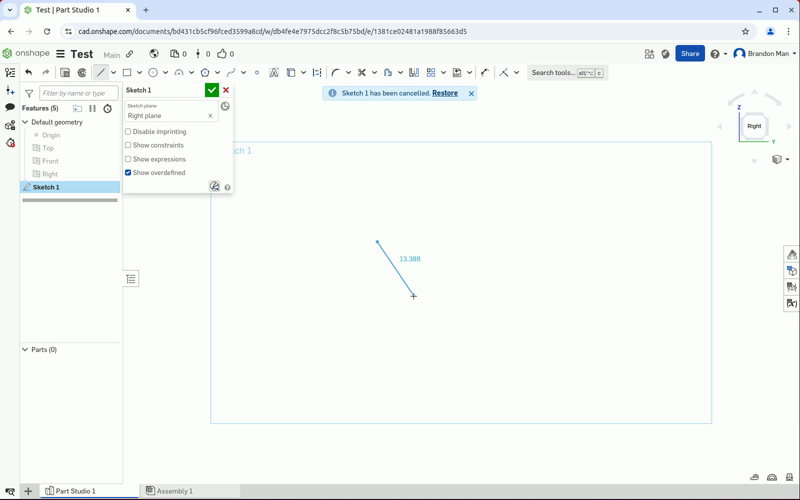
click(413, 295)
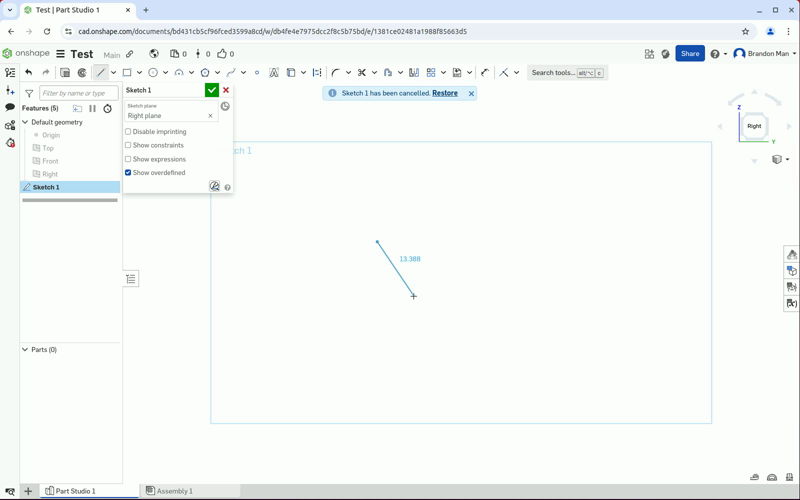
key_up(shift)
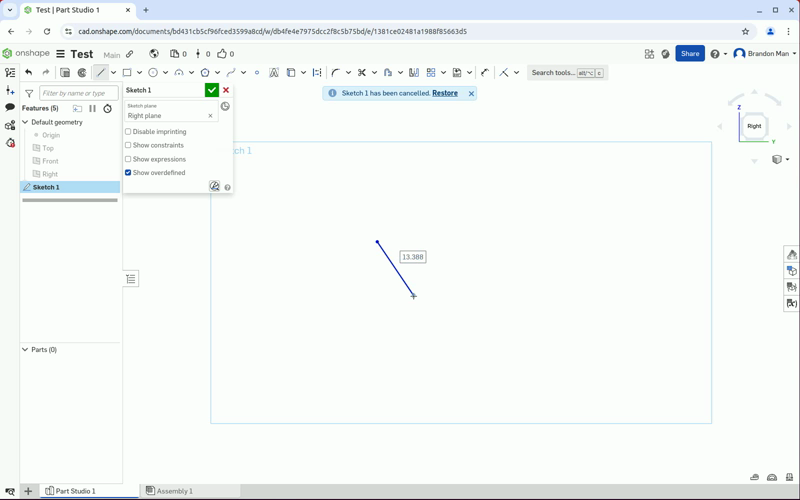
key(esc)
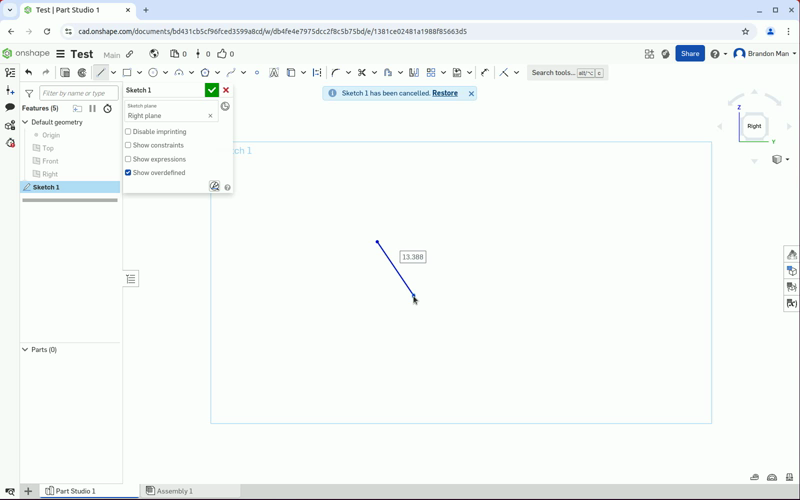
key(a)
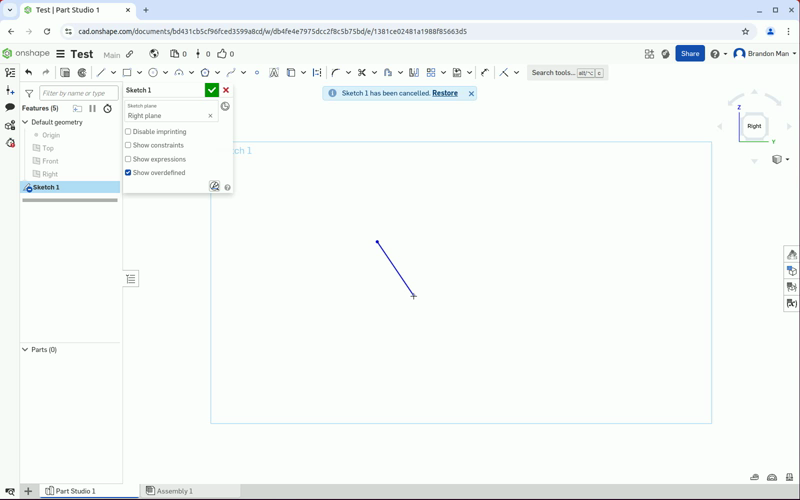
mouse_move(413, 295)
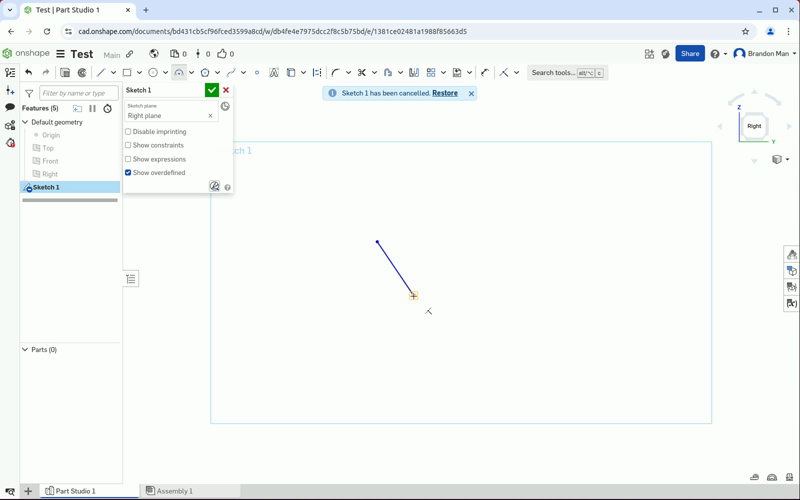
click(413, 295)
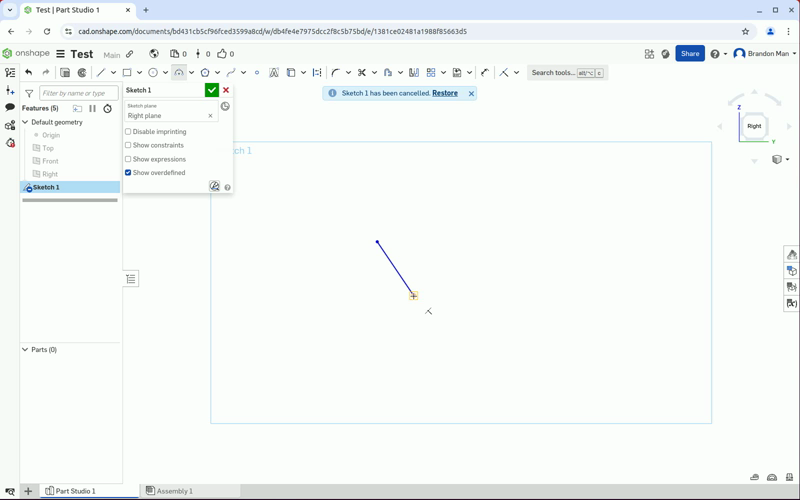
key_down(shift)
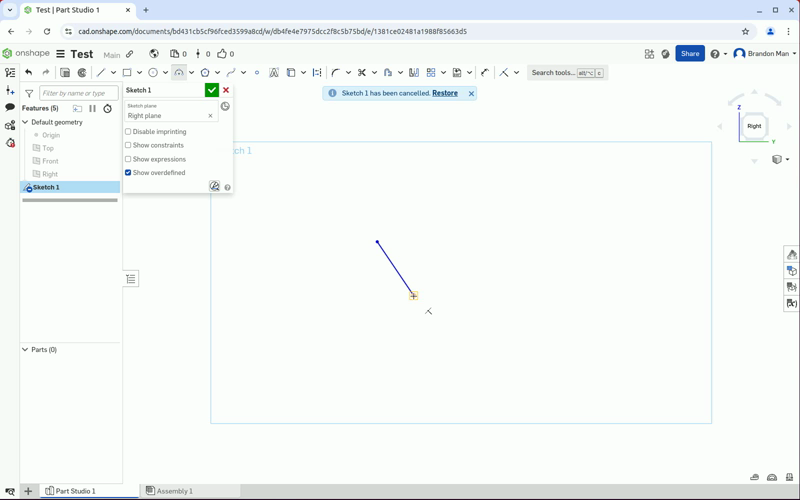
mouse_move(473, 235)
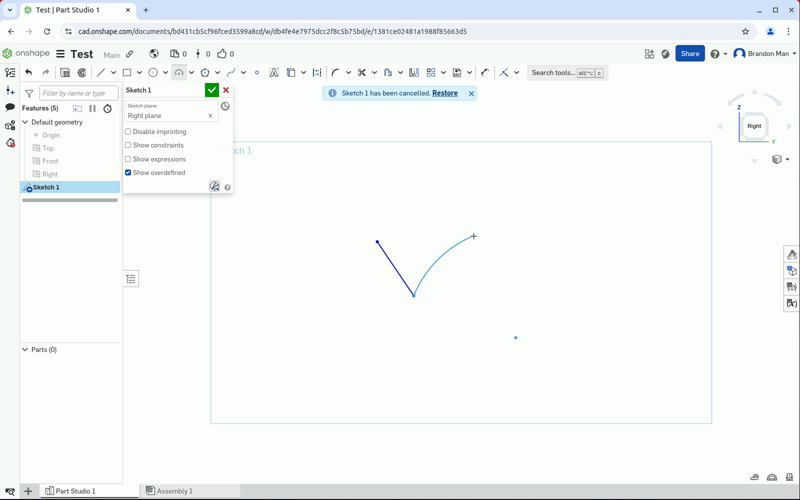
click(473, 235)
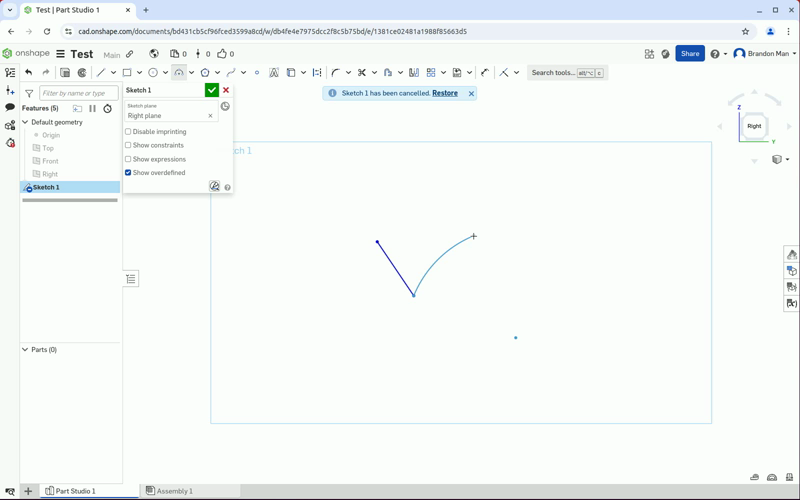
mouse_move(426, 248)
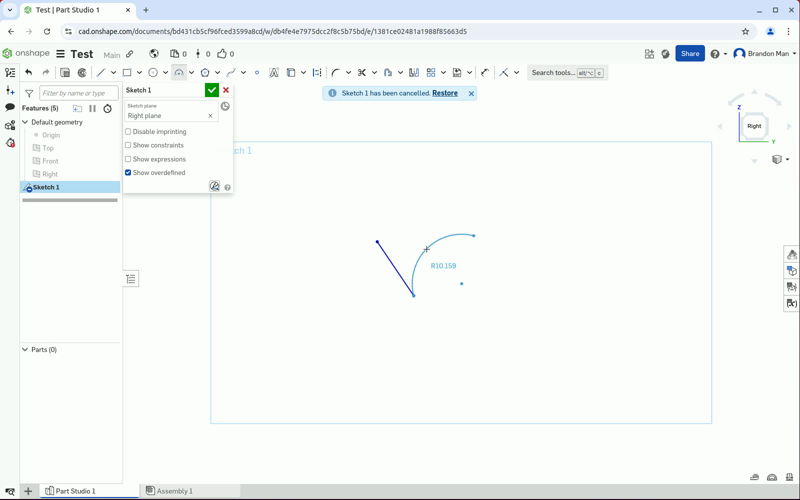
click(426, 248)
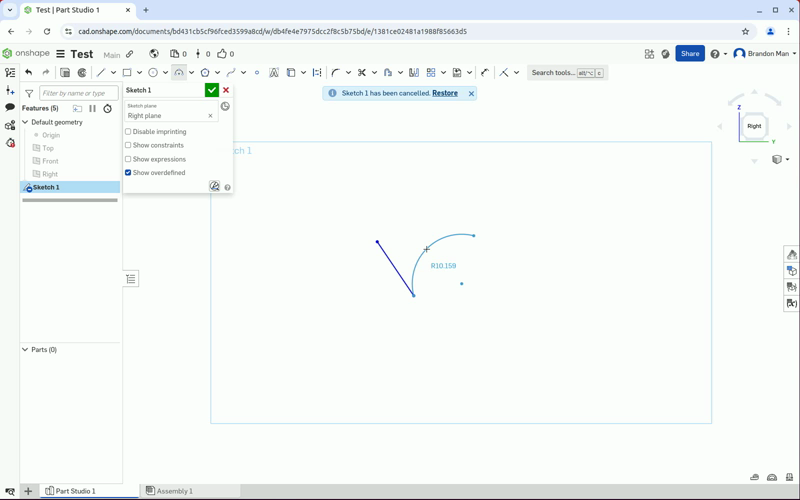
key_up(shift)
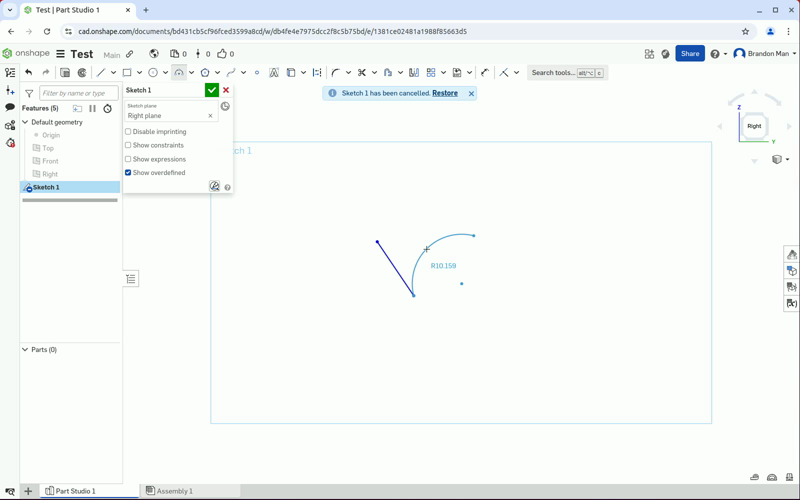
key(esc)
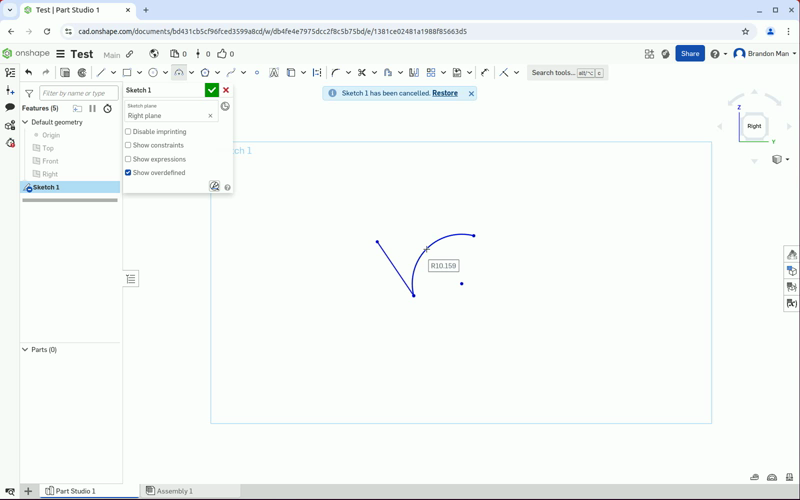
key(l)
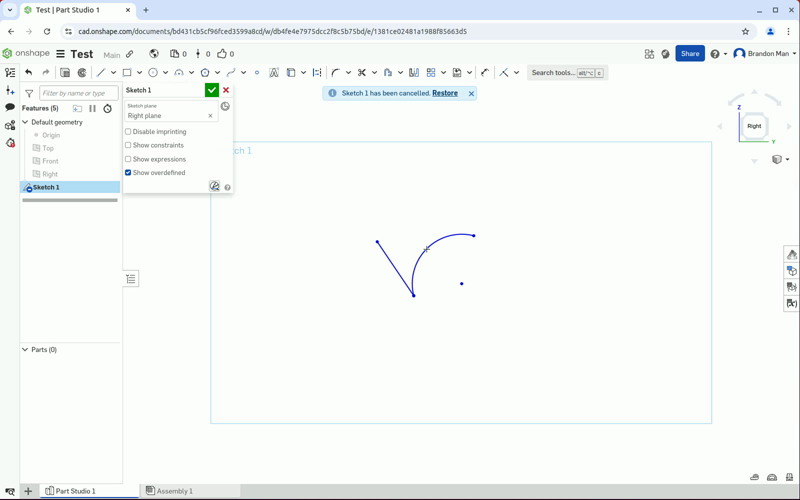
mouse_move(473, 235)
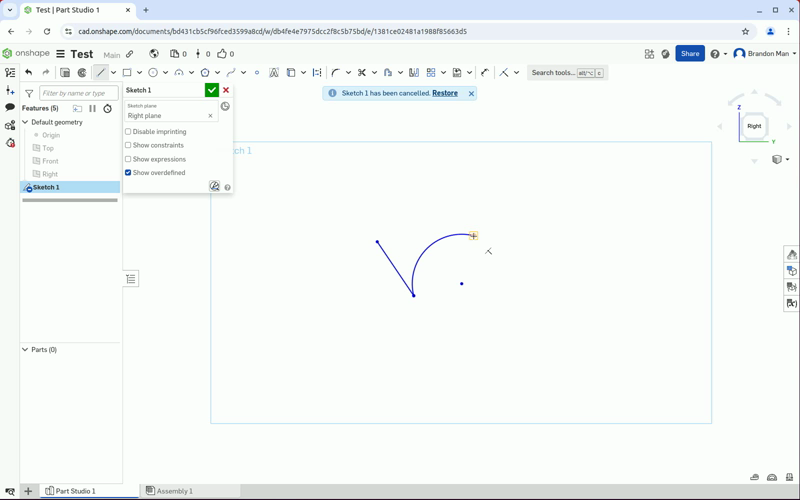
click(473, 235)
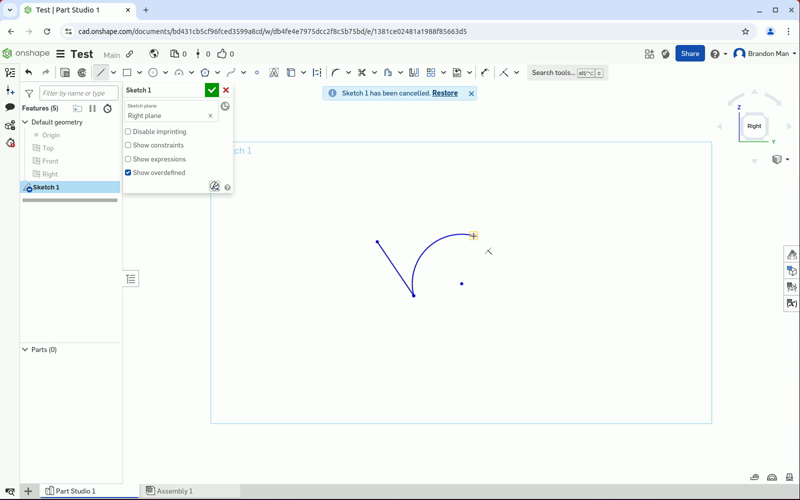
key_down(shift)
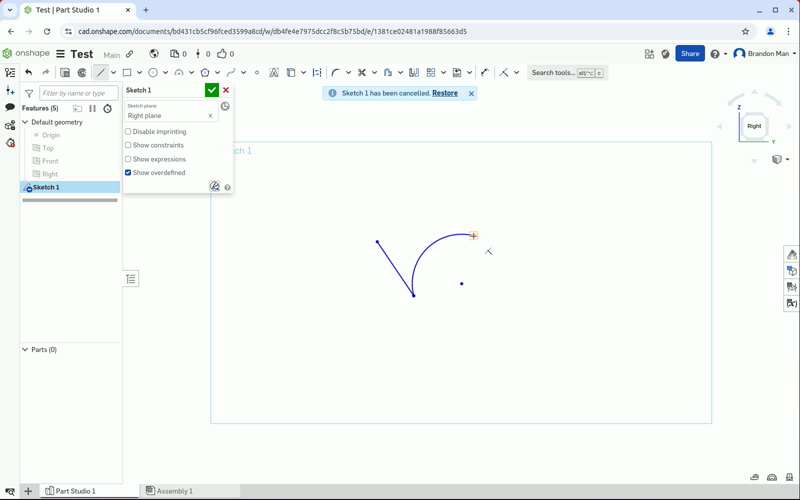
mouse_move(425, 197)
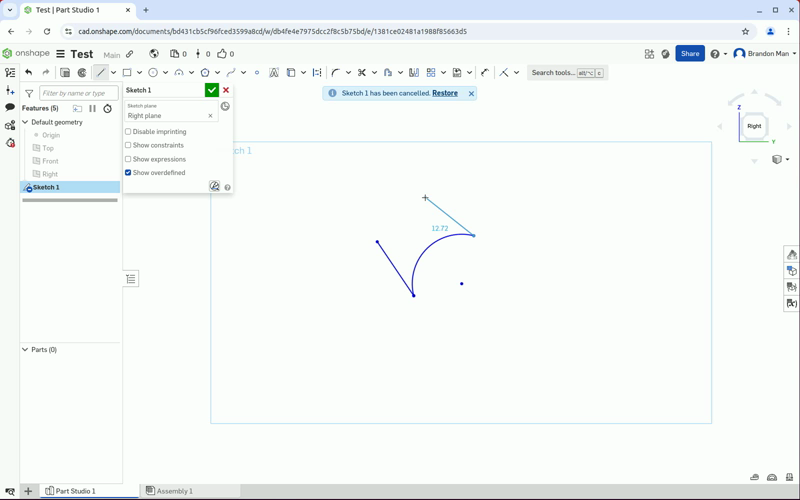
click(425, 197)
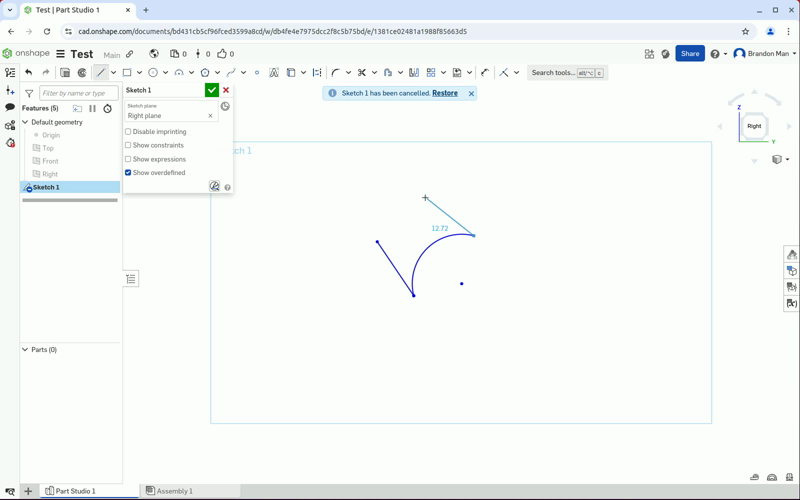
key_up(shift)
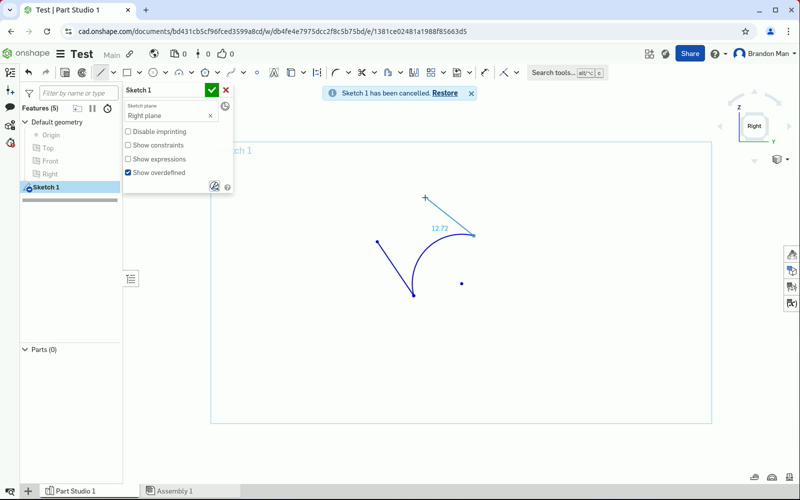
key(esc)
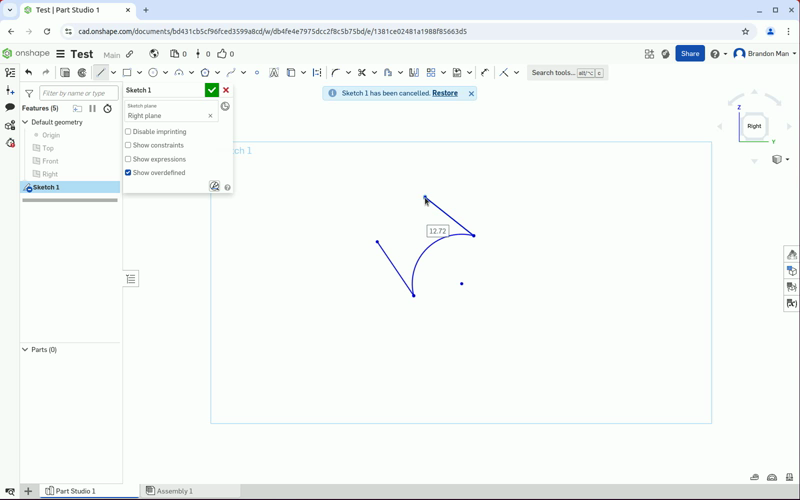
key(a)
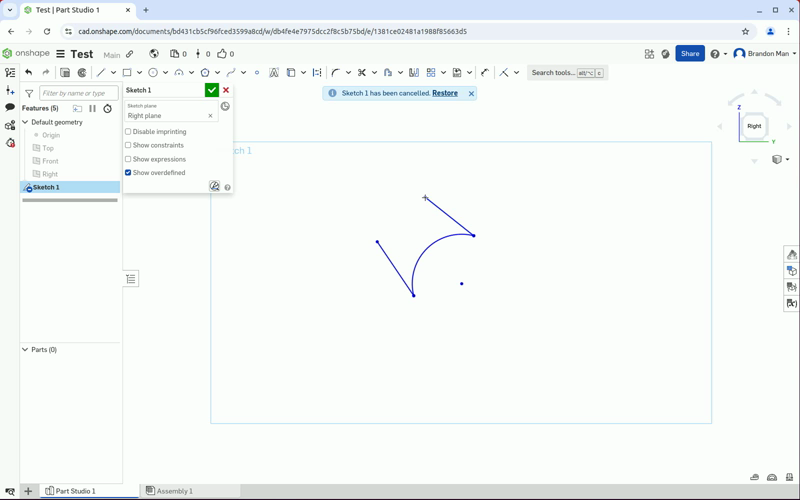
mouse_move(425, 197)
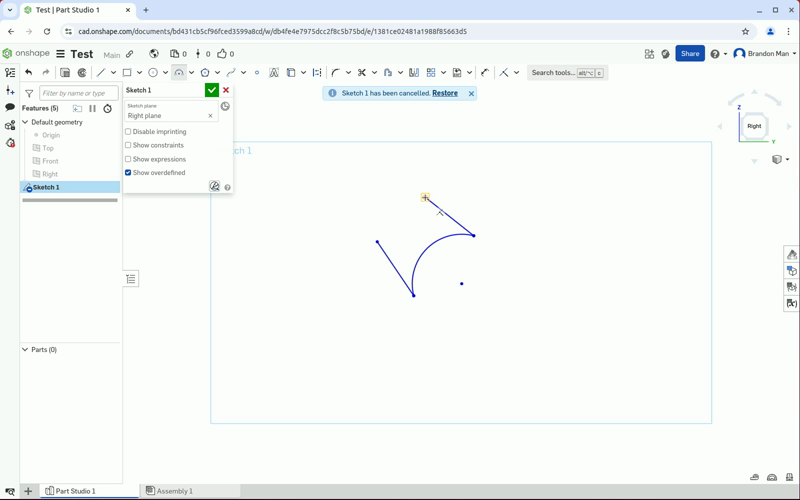
click(425, 197)
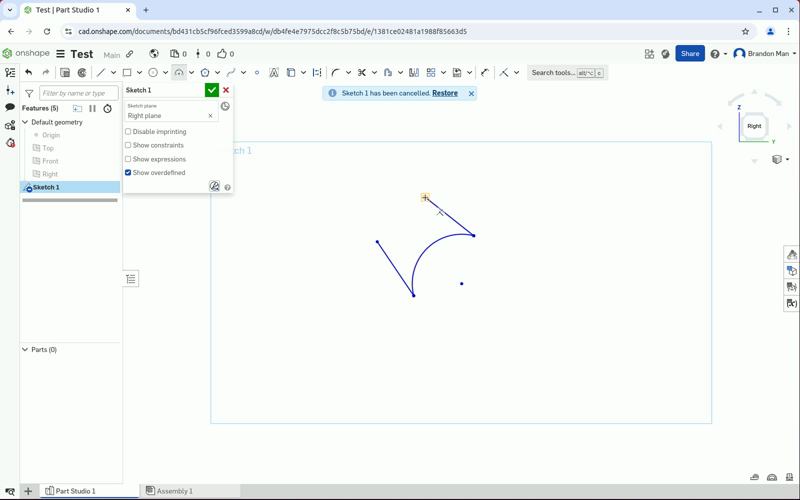
mouse_move(377, 241)
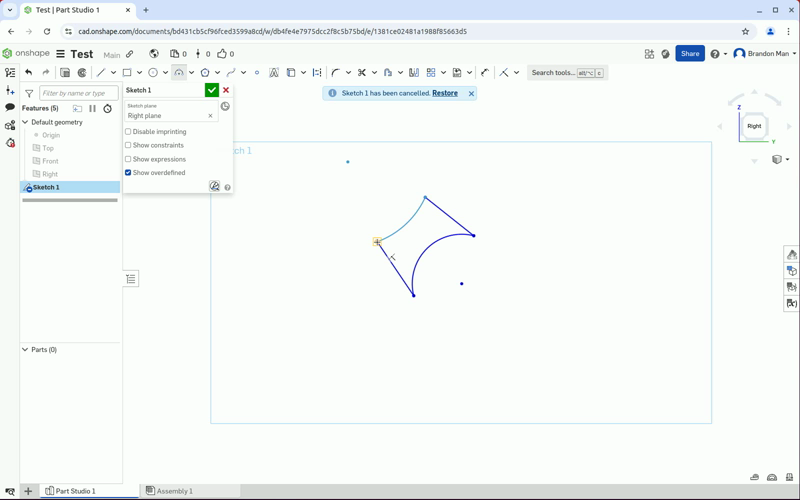
click(377, 241)
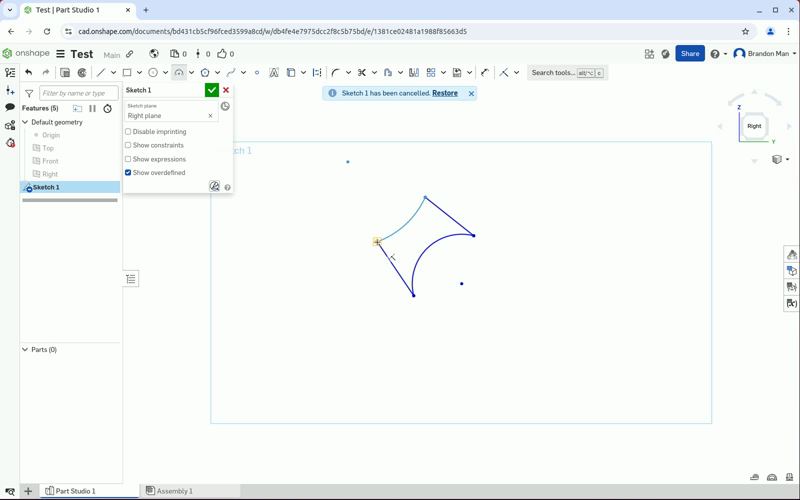
key_down(shift)
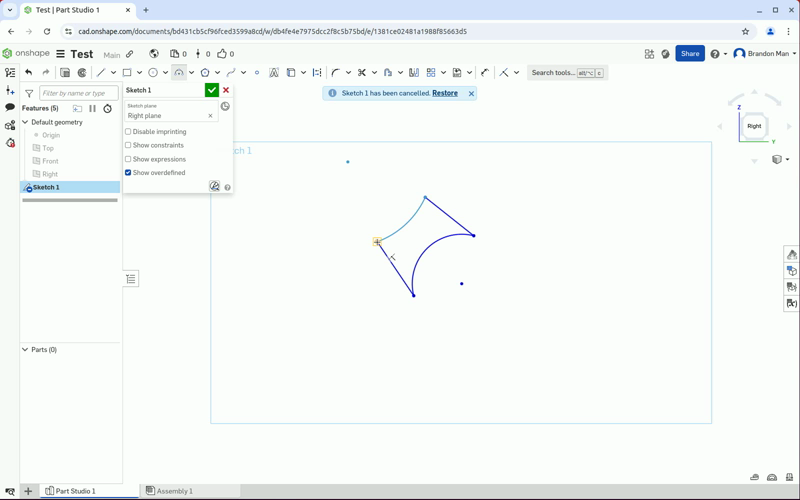
mouse_move(382, 199)
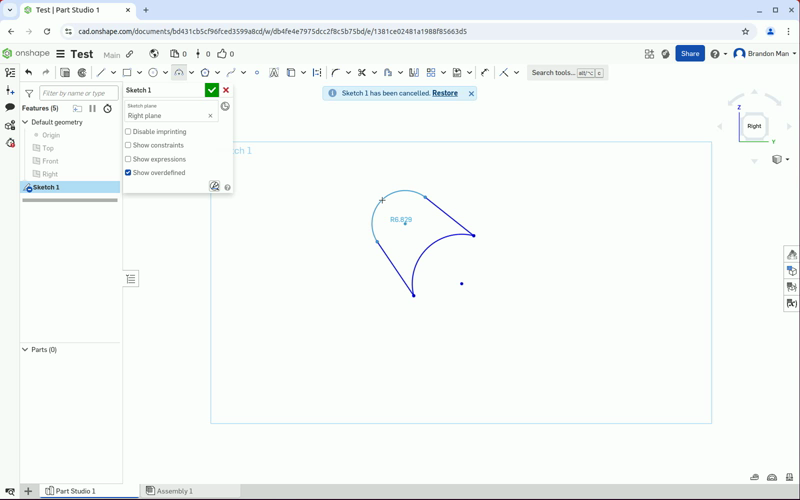
click(382, 199)
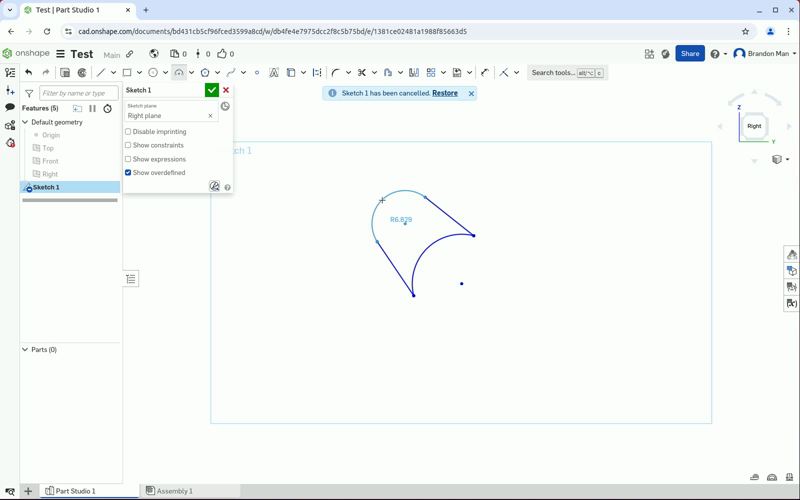
key_up(shift)
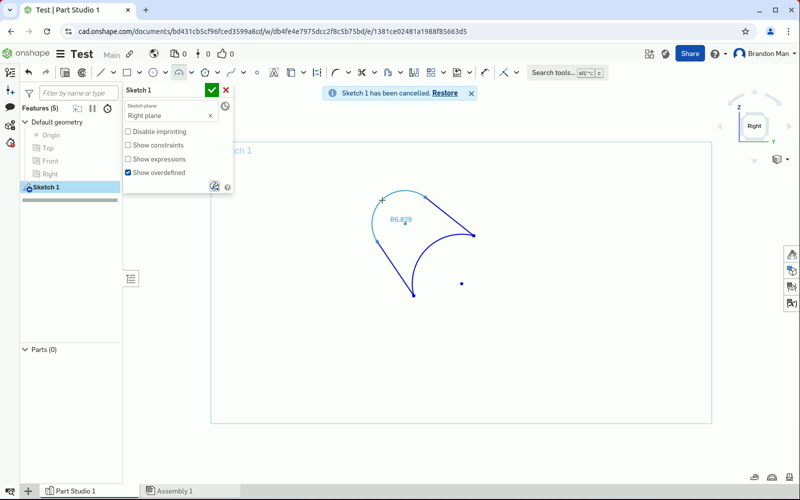
key(esc)
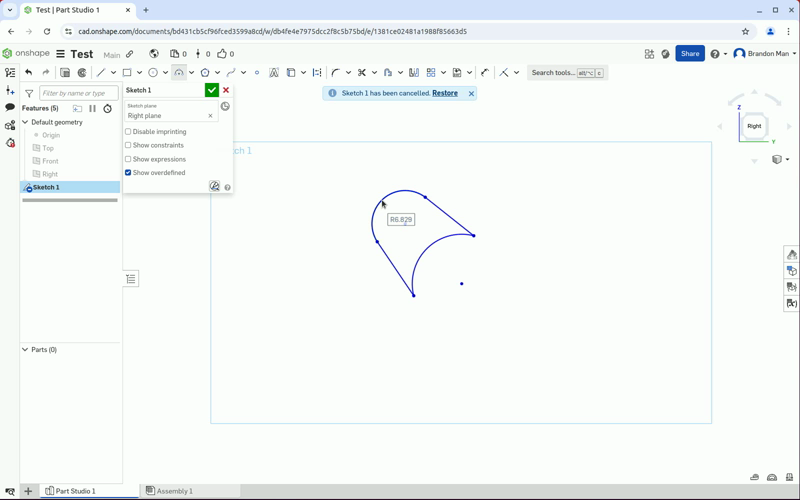
key(c)
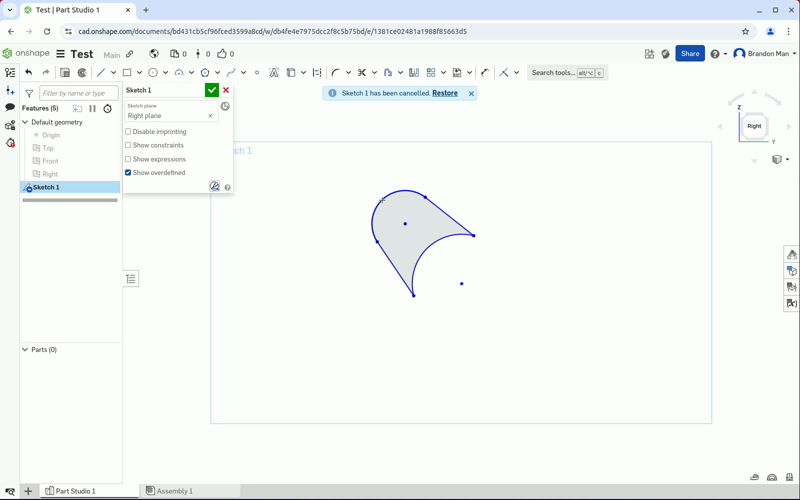
key_down(shift)
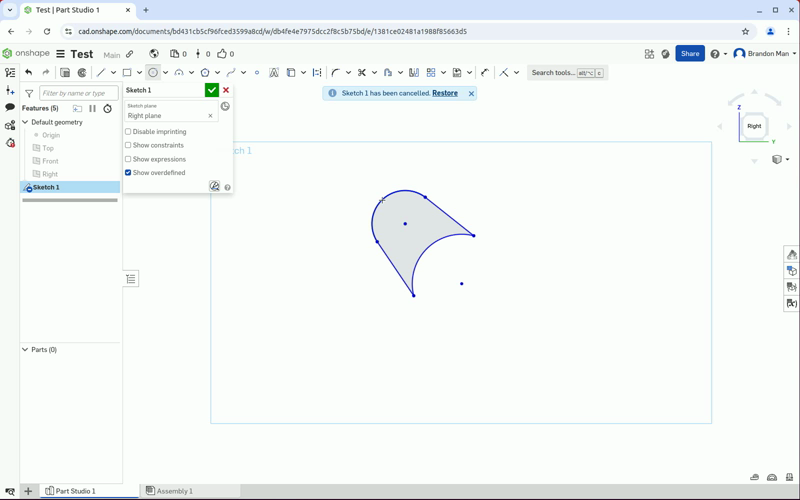
mouse_move(404, 223)
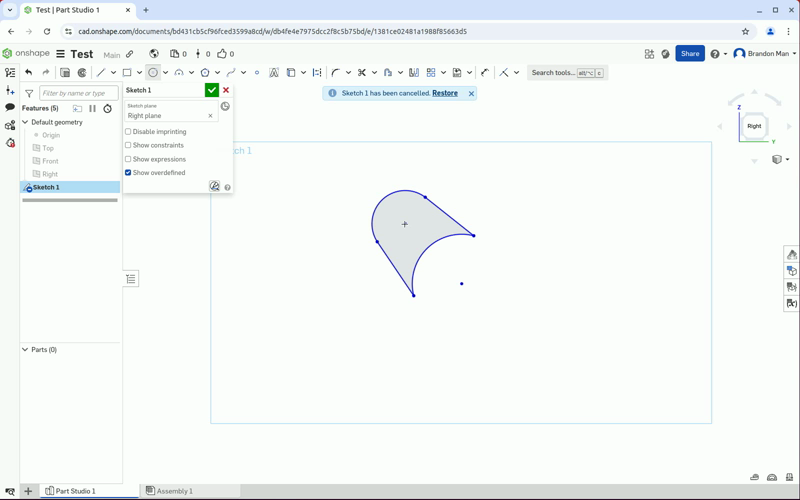
click(404, 223)
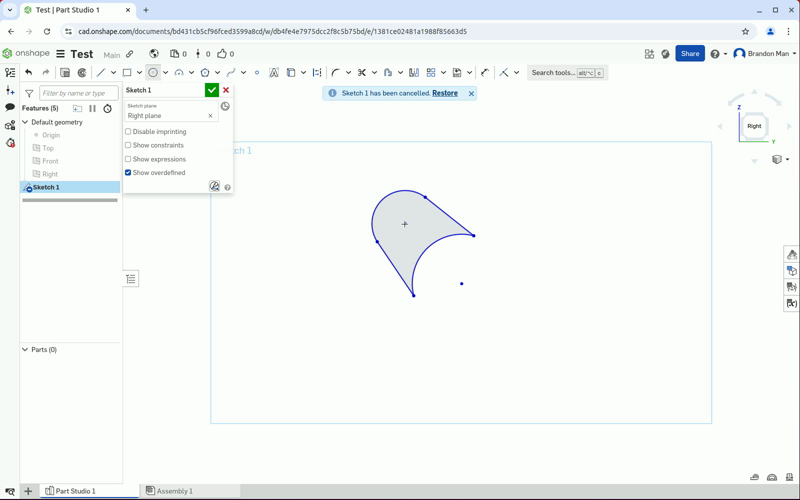
key_up(shift)
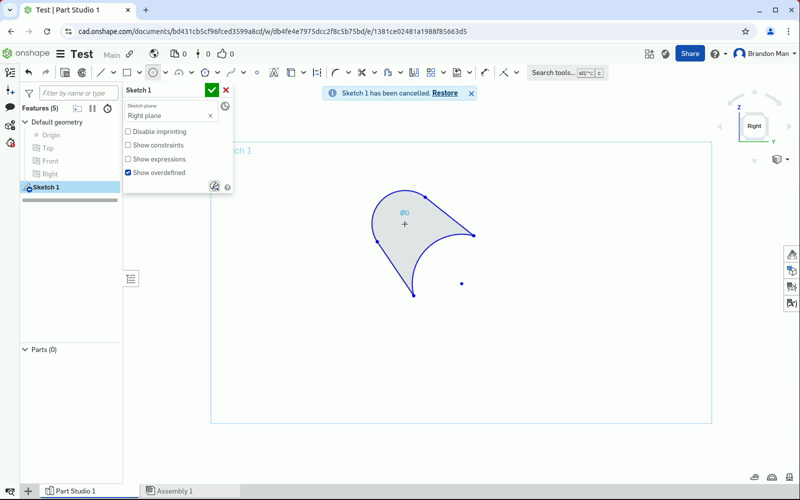
mouse_move(421, 223)
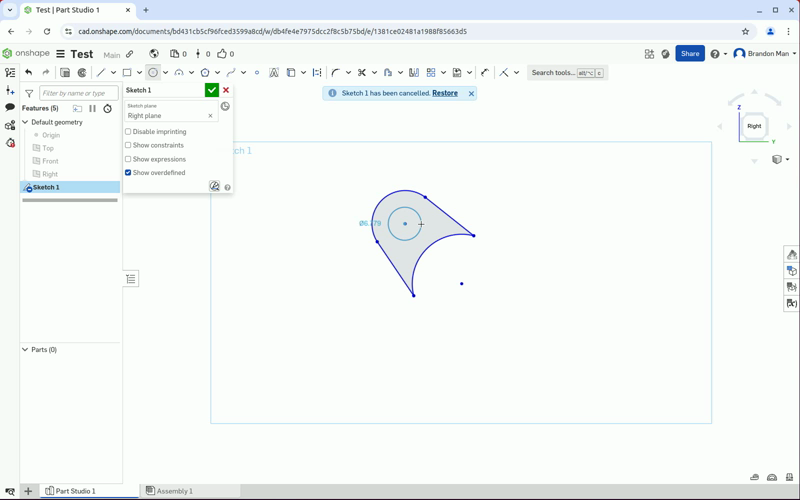
click(421, 223)
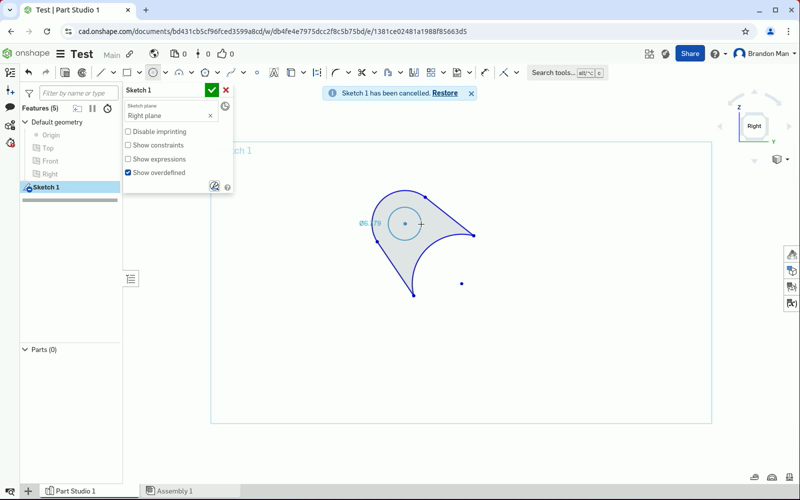
key(esc)
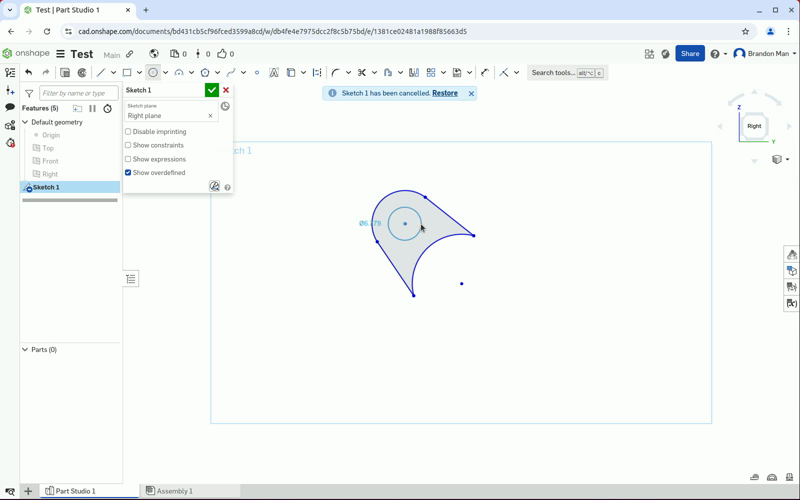
mouse_move(425, 209)
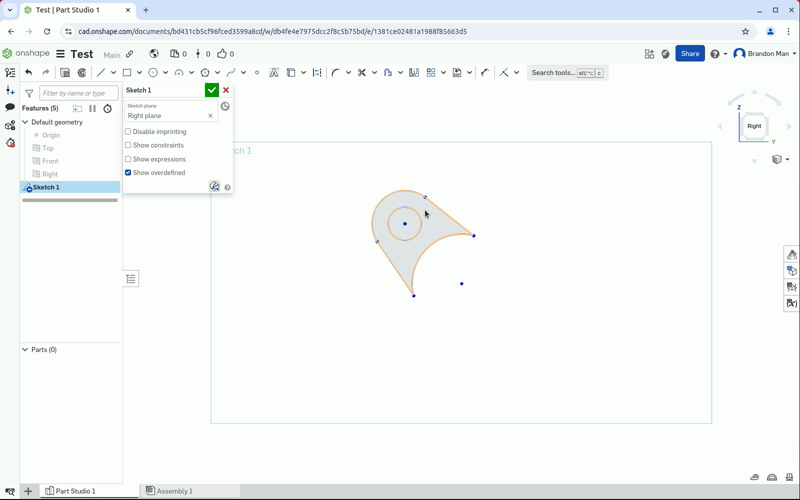
click(425, 209)
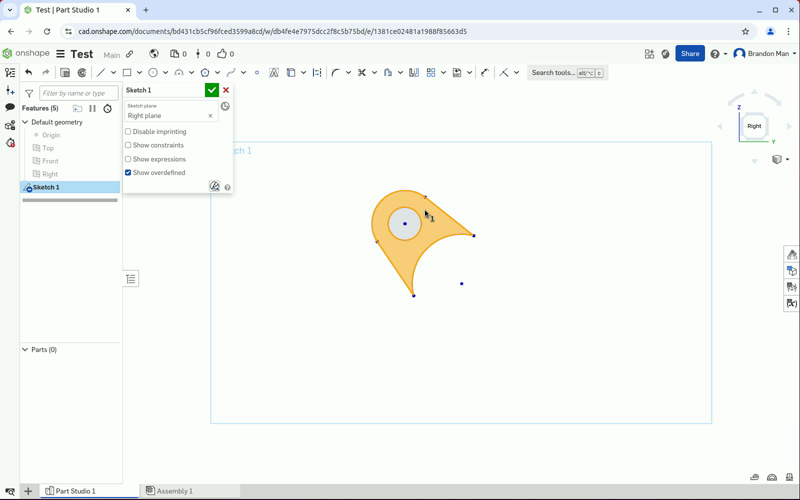
mouse_move(73, 352)
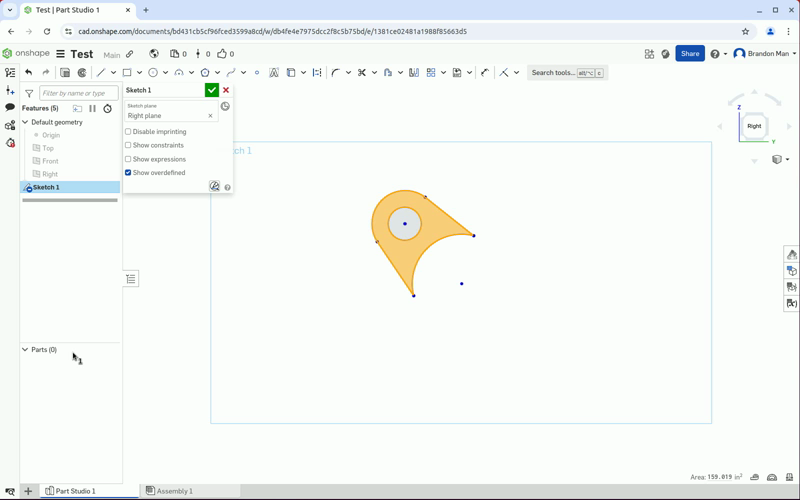
key(shift+y)
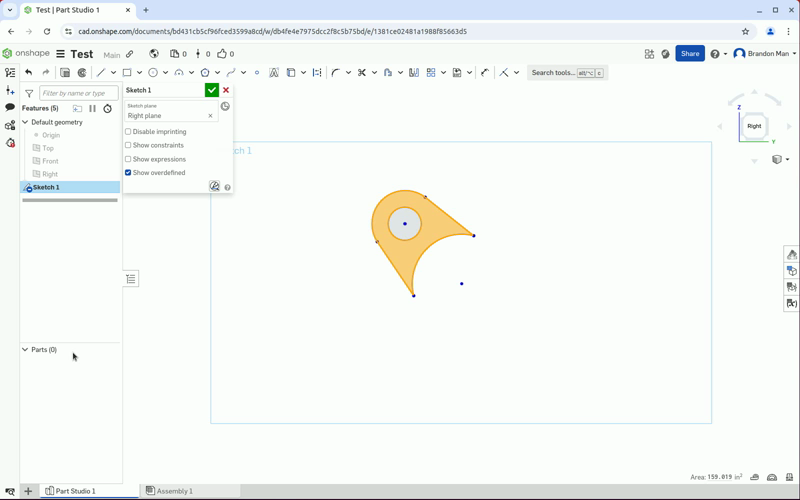
key(shift+e)
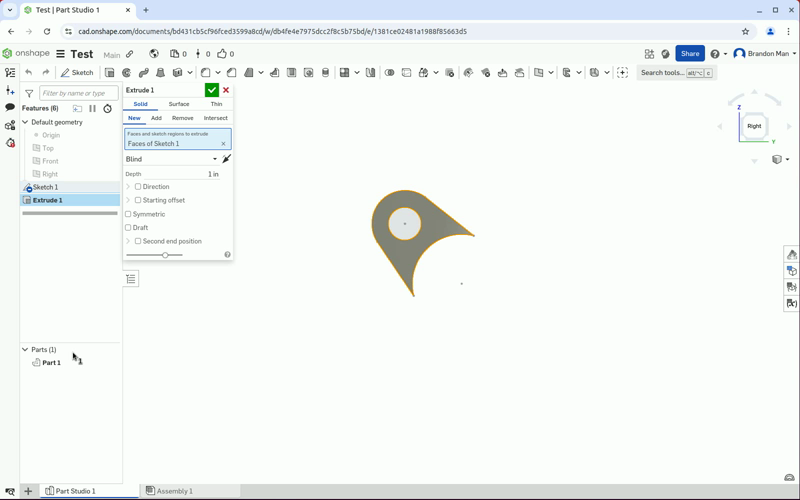
mouse_move(143, 106)
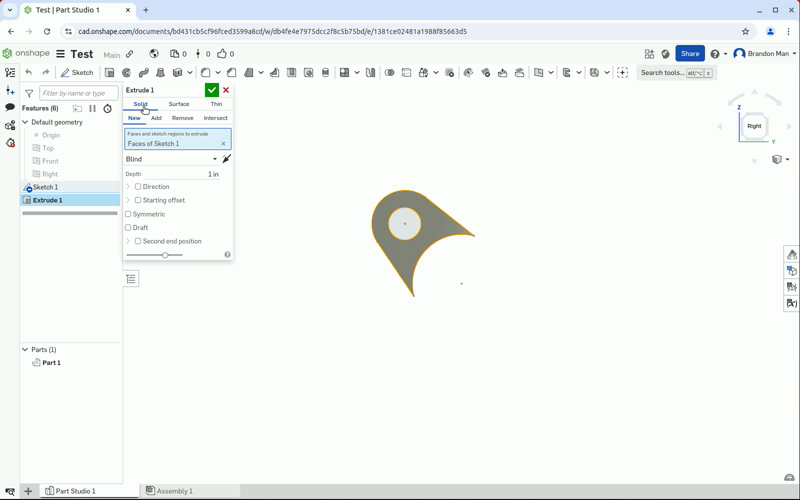
click(143, 106)
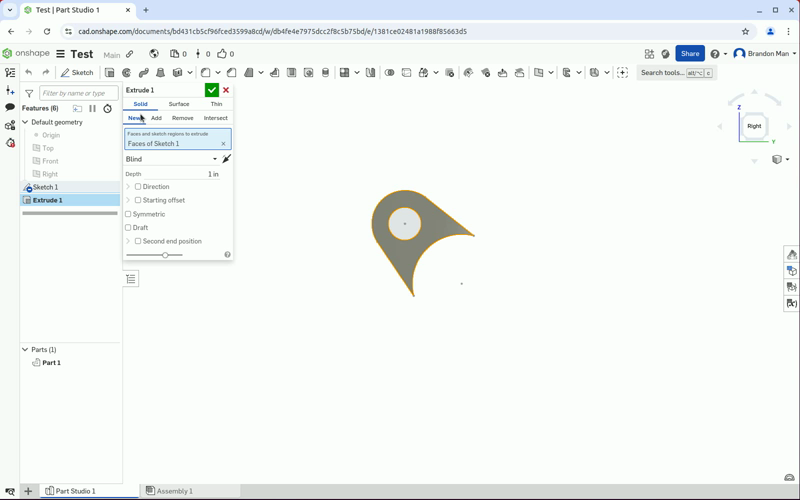
mouse_move(137, 120)
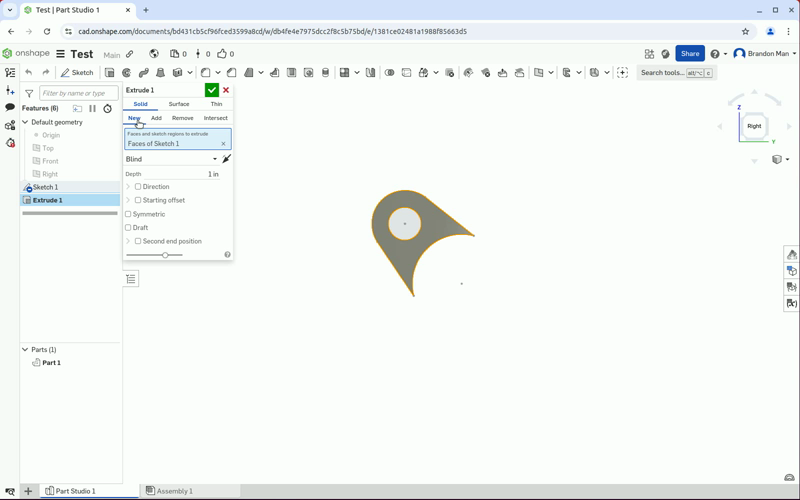
click(137, 120)
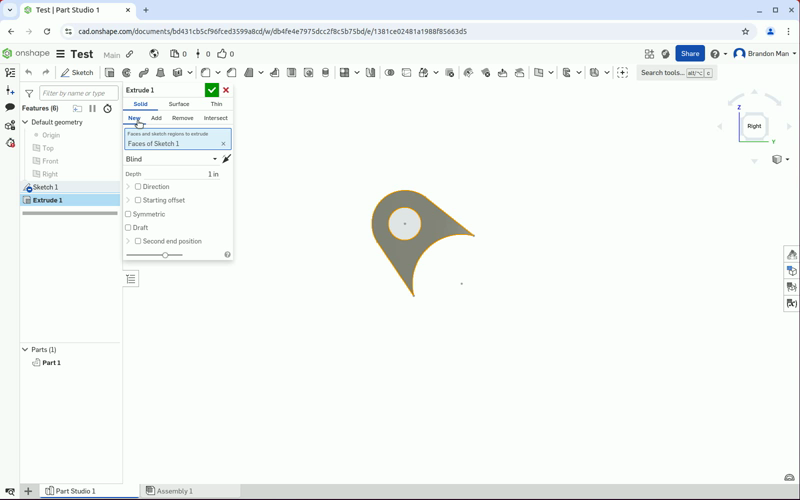
key(tab, 4)
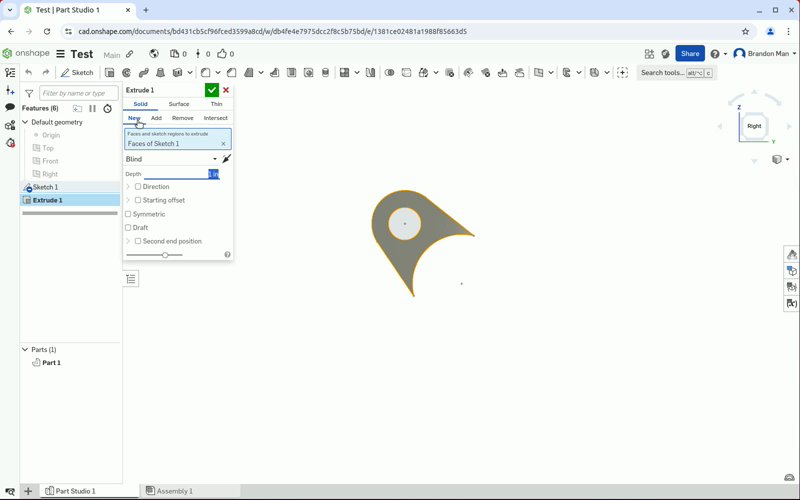
text(6.74)
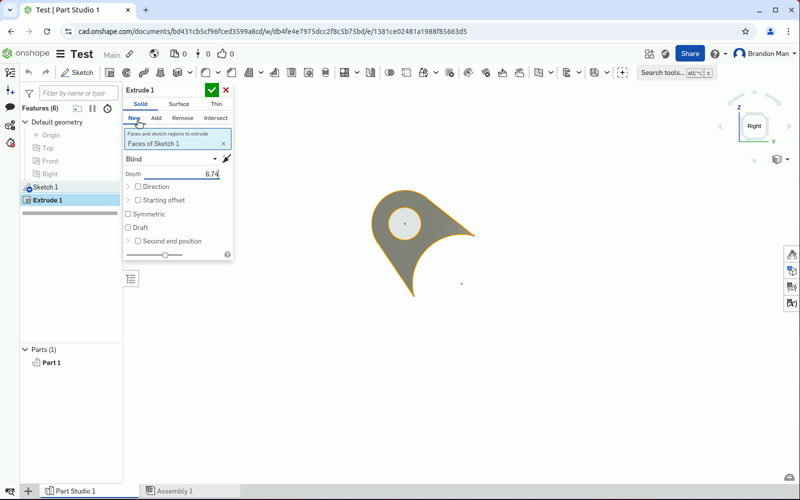
key(enter)
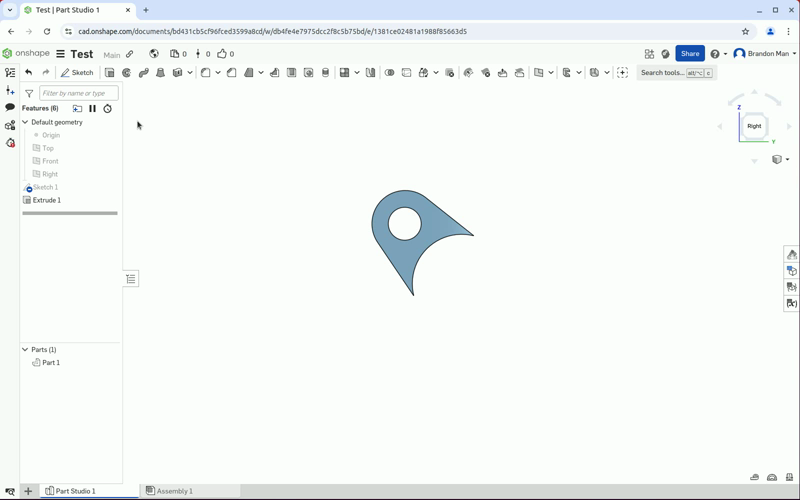
key(shift+h)
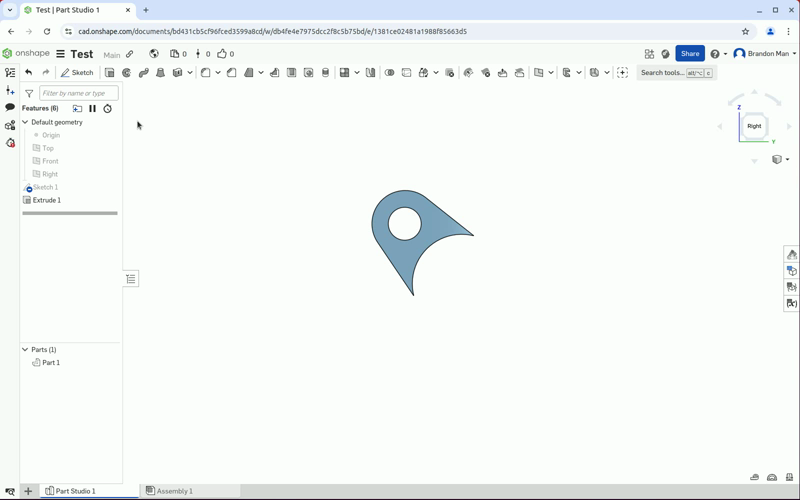
key(shift+h)
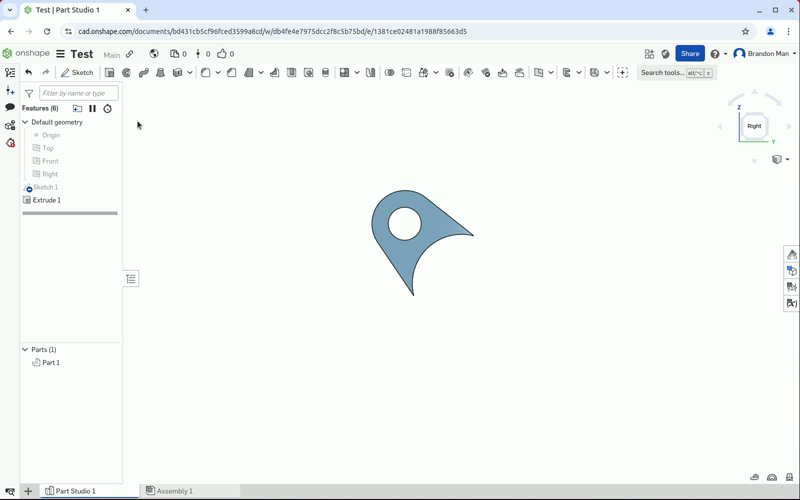
mouse_move(73, 189)
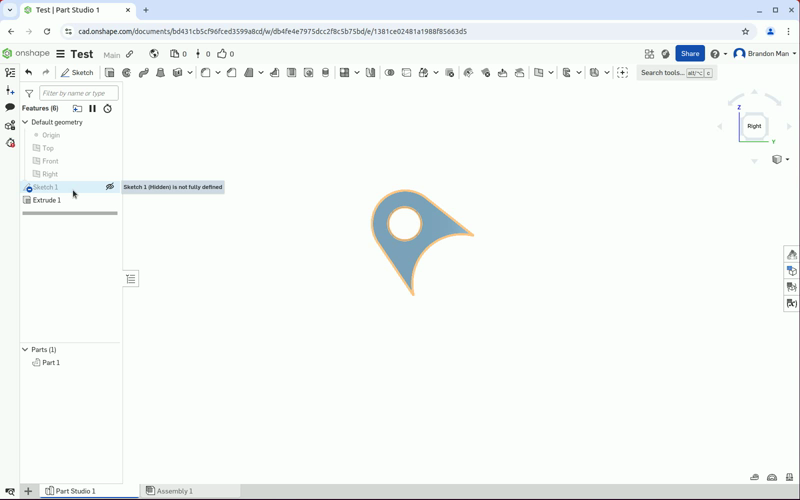
click(73, 189)
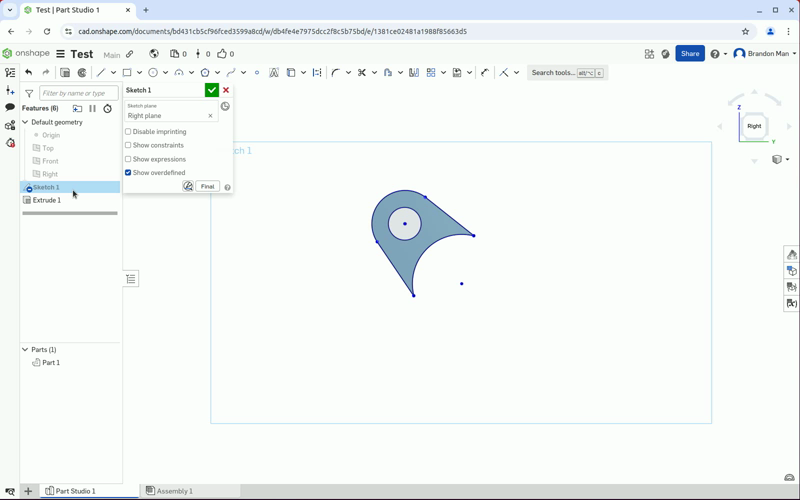
mouse_move(229, 92)
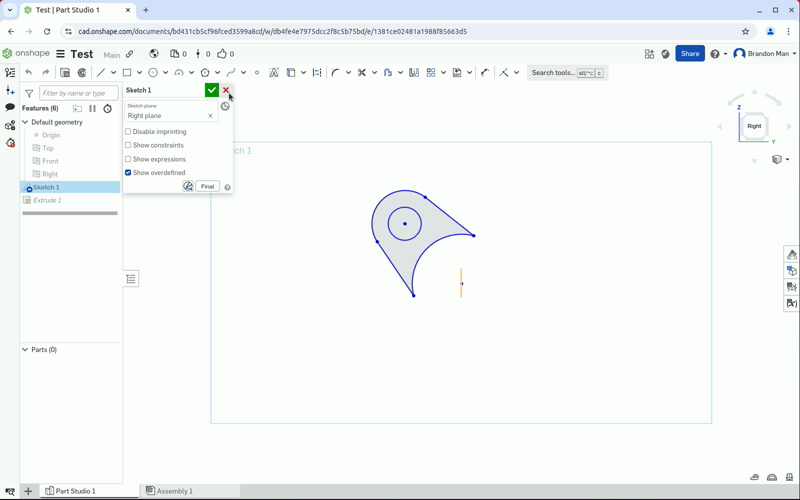
click(229, 92)
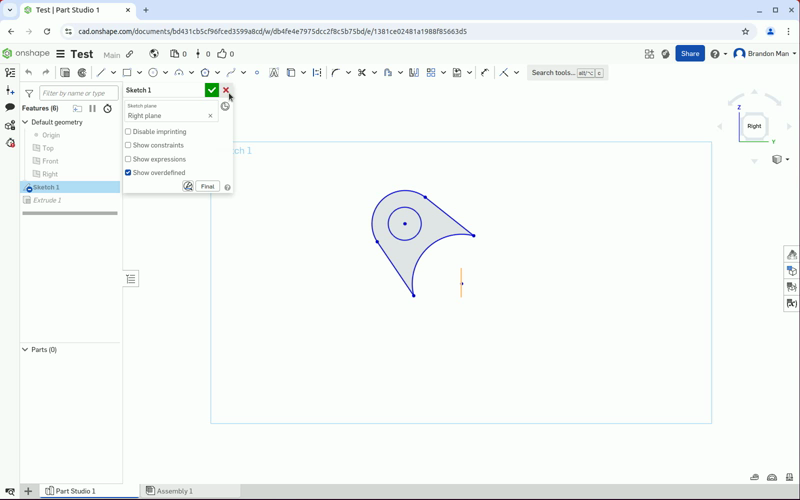
key(shift+s)
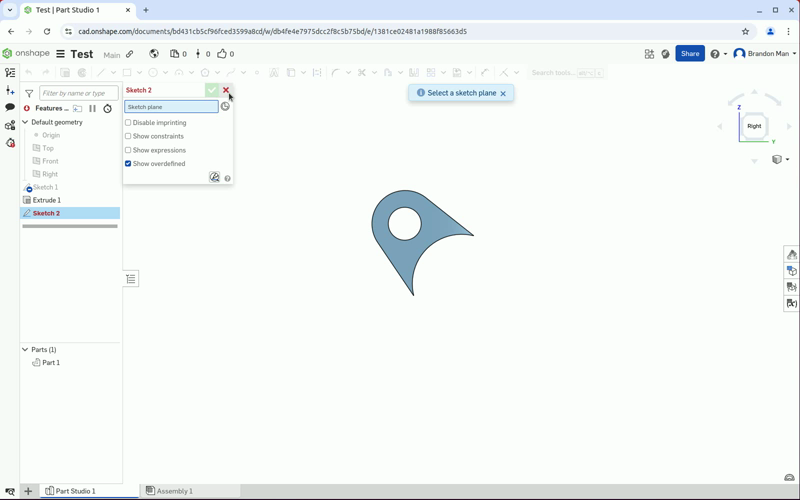
mouse_move(73, 176)
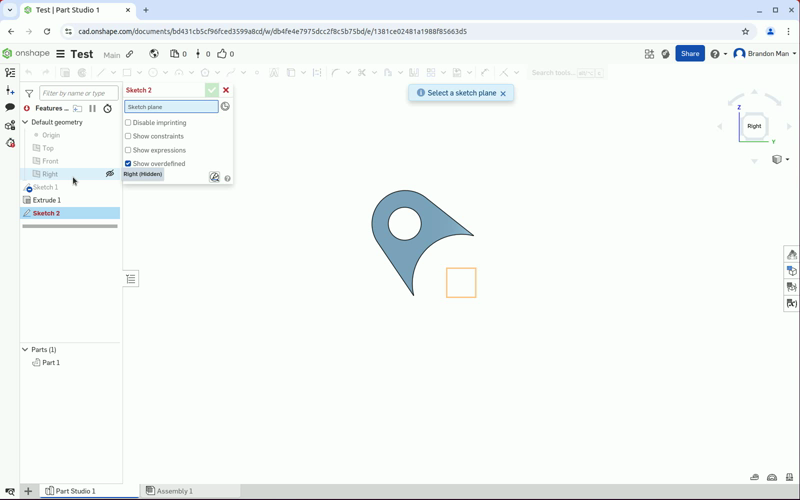
click(73, 176)
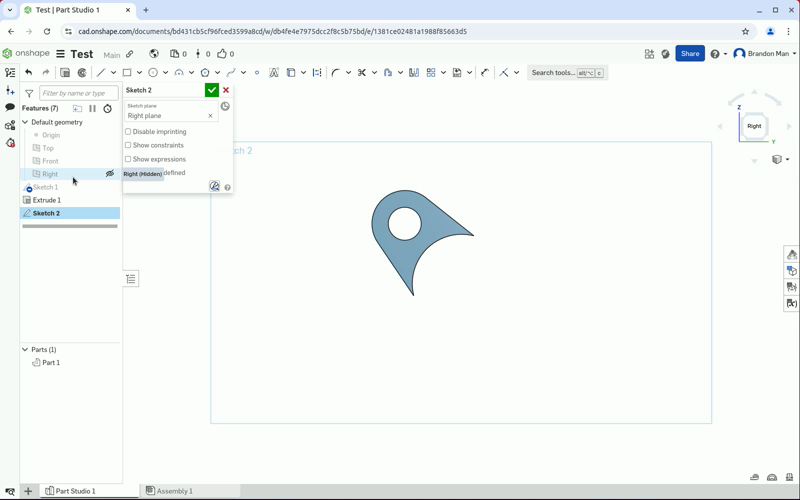
mouse_move(73, 352)
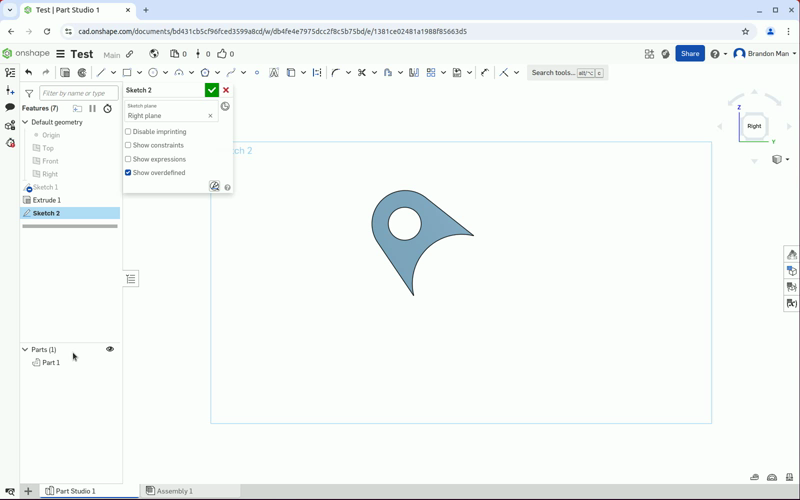
key(y)
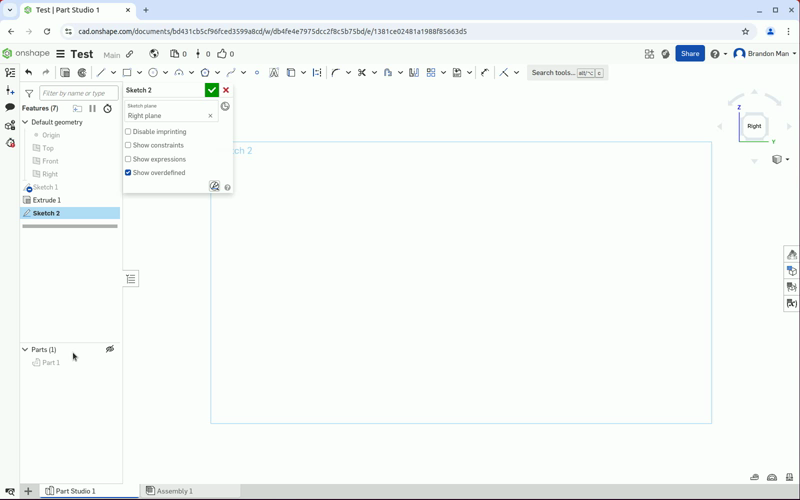
key(a)
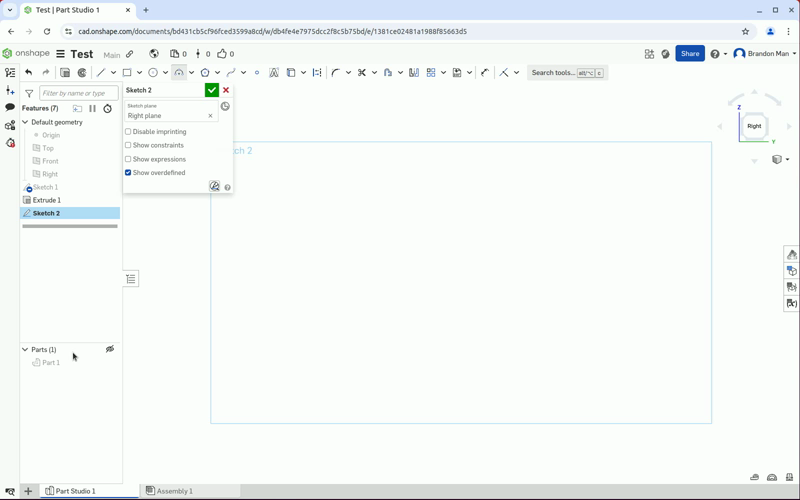
key_down(shift)
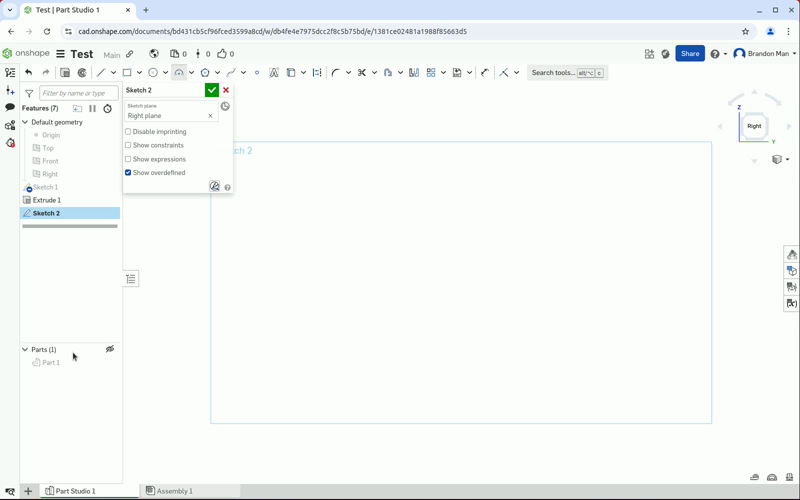
mouse_move(472, 234)
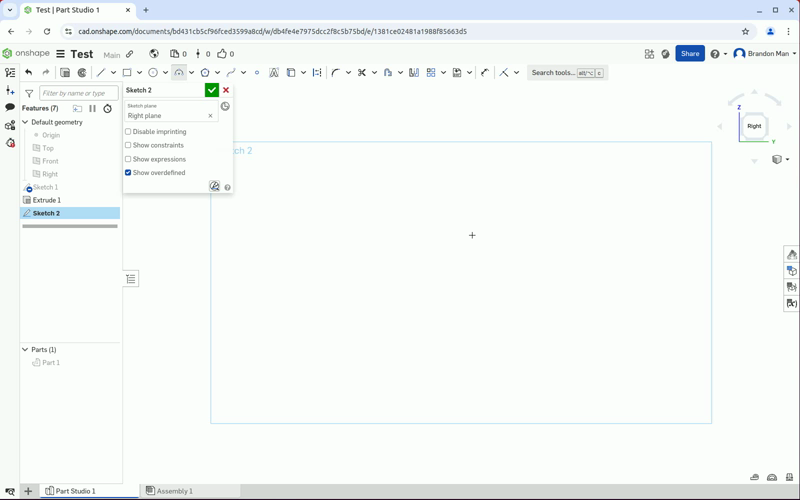
click(472, 234)
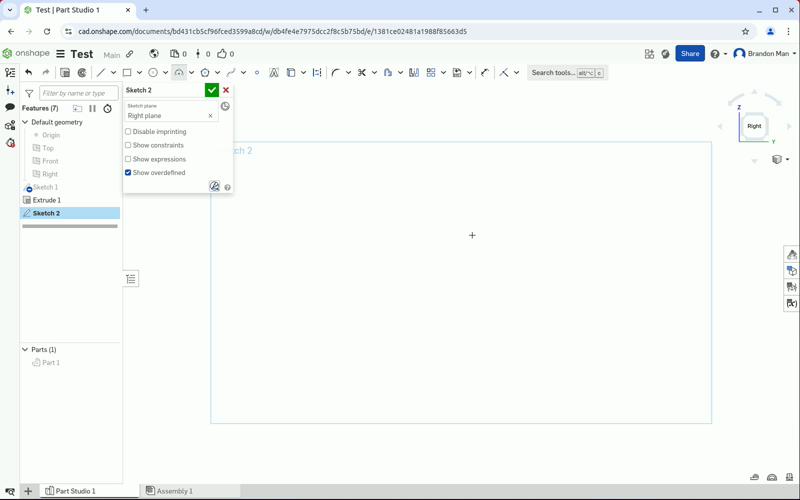
key_up(shift)
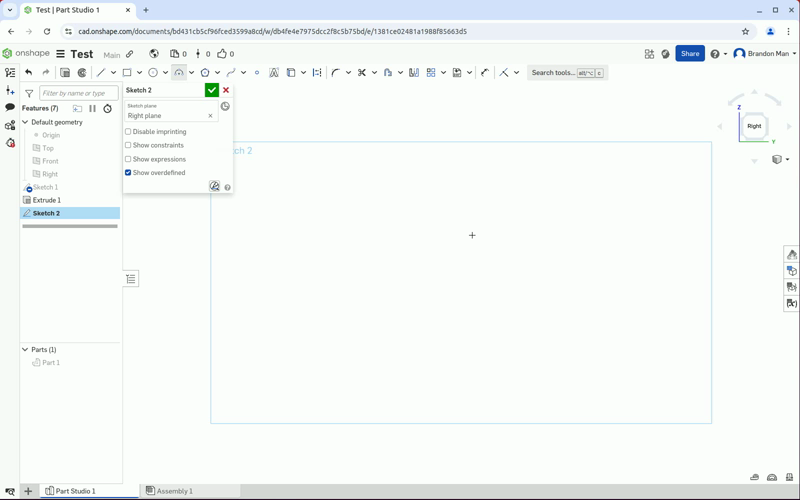
key_down(shift)
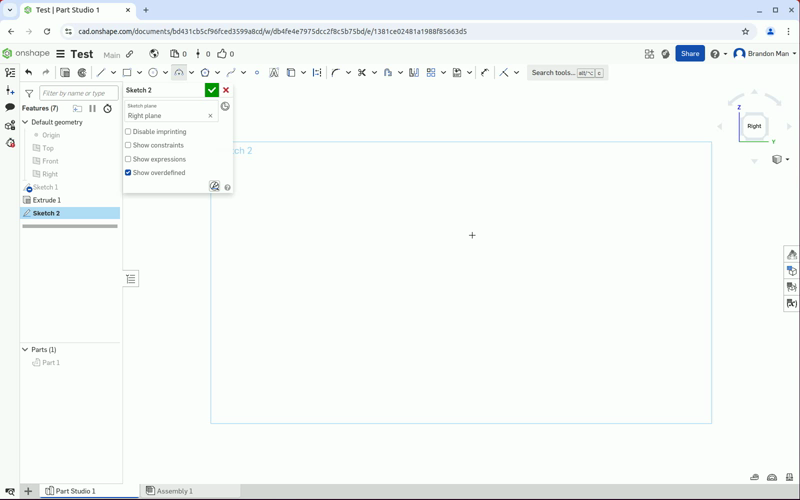
mouse_move(498, 314)
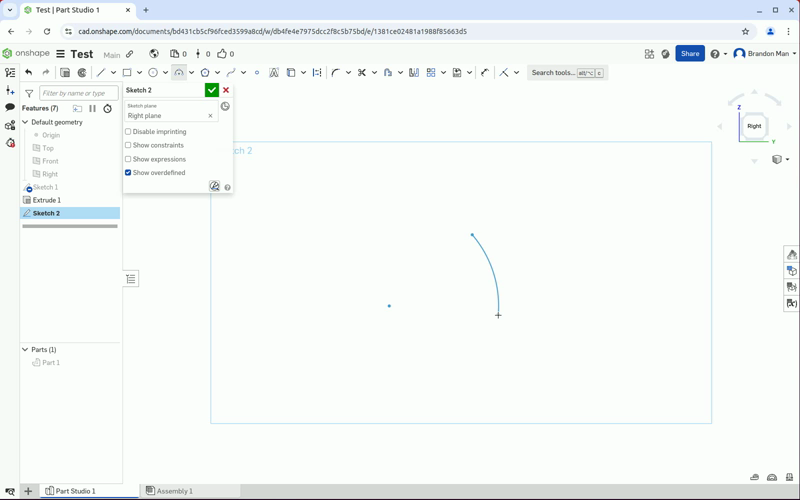
click(498, 314)
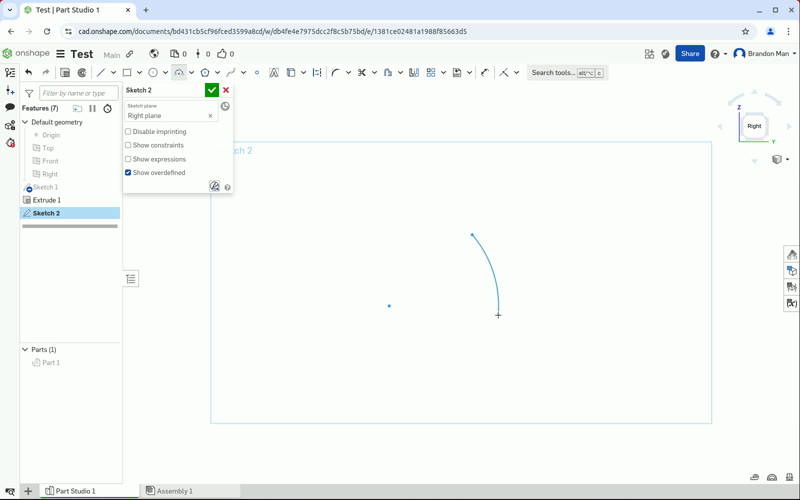
mouse_move(507, 267)
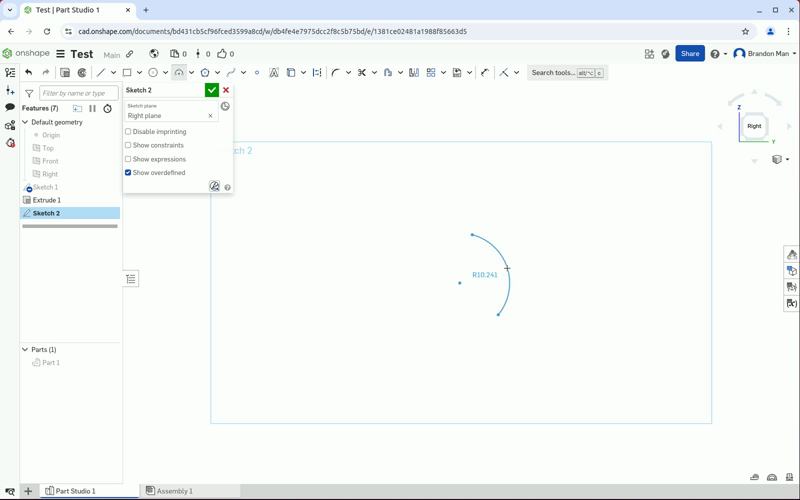
click(507, 267)
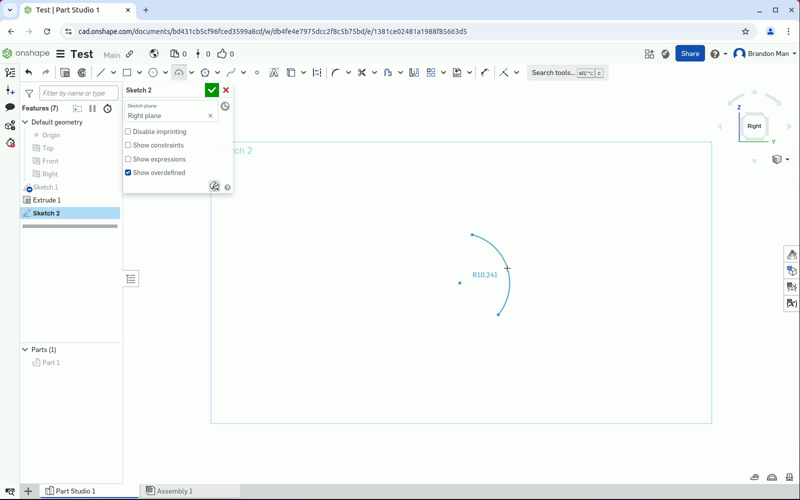
key_up(shift)
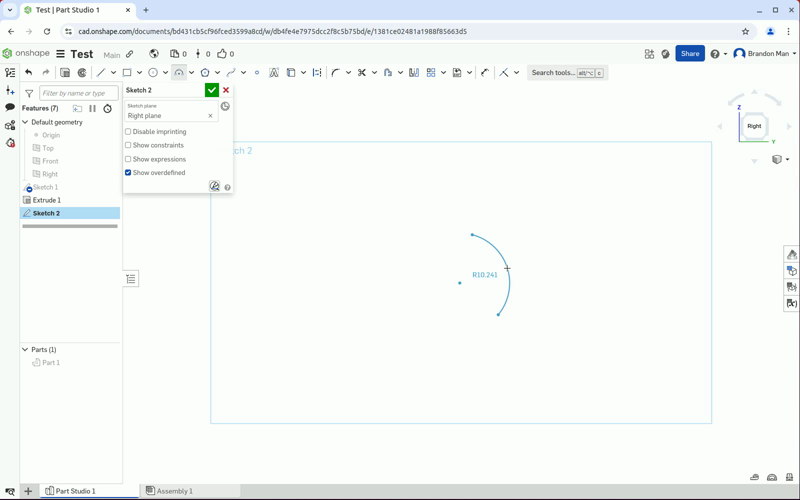
key(esc)
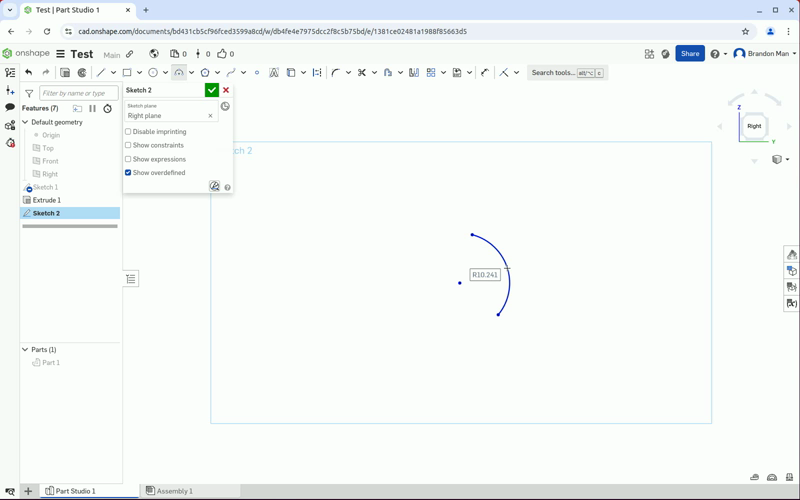
key(l)
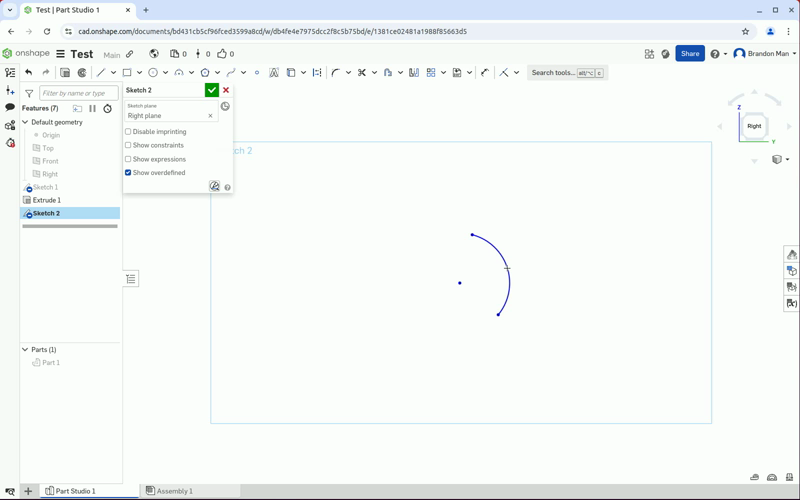
mouse_move(498, 314)
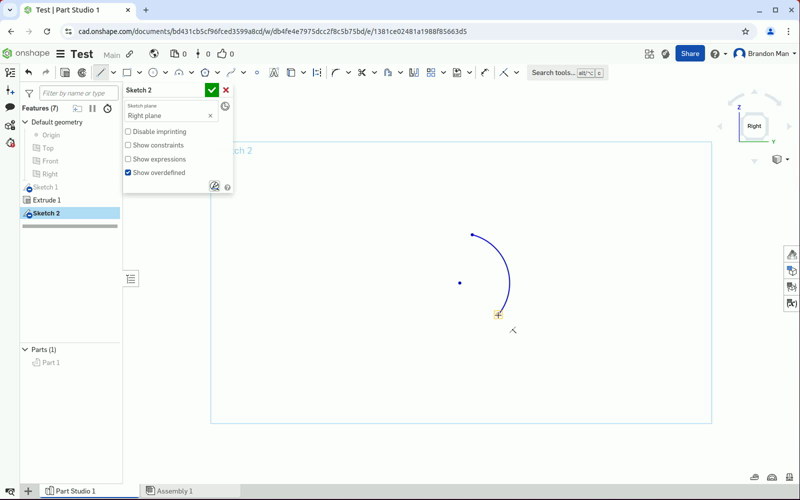
click(498, 314)
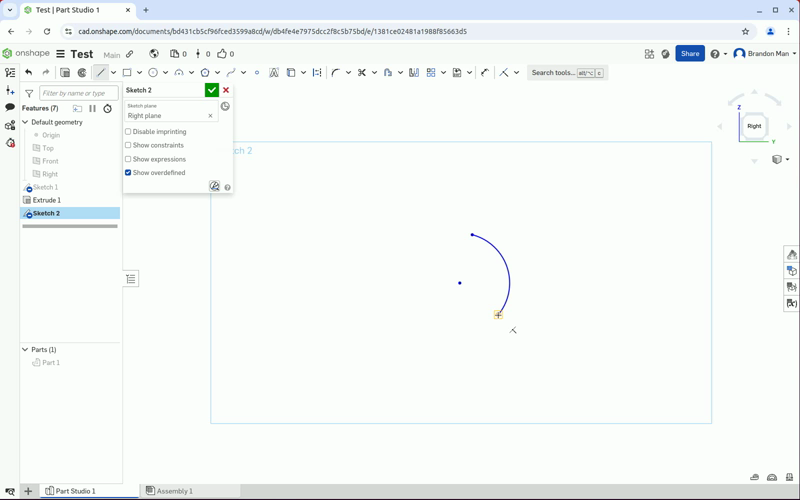
key_down(shift)
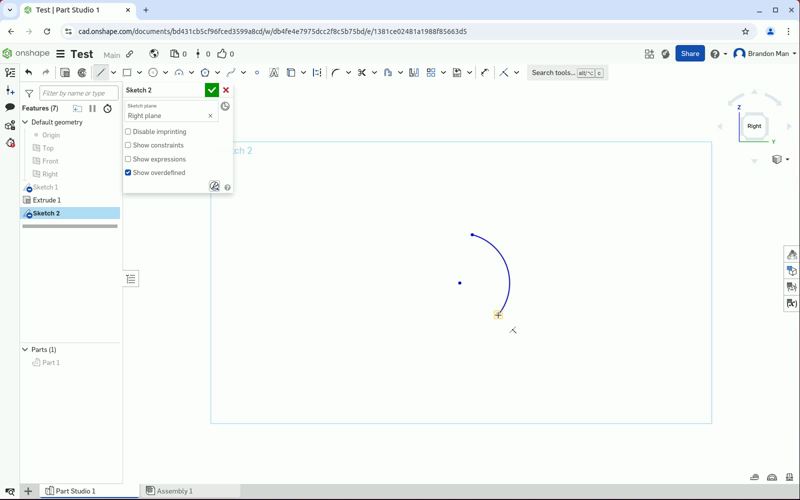
mouse_move(528, 314)
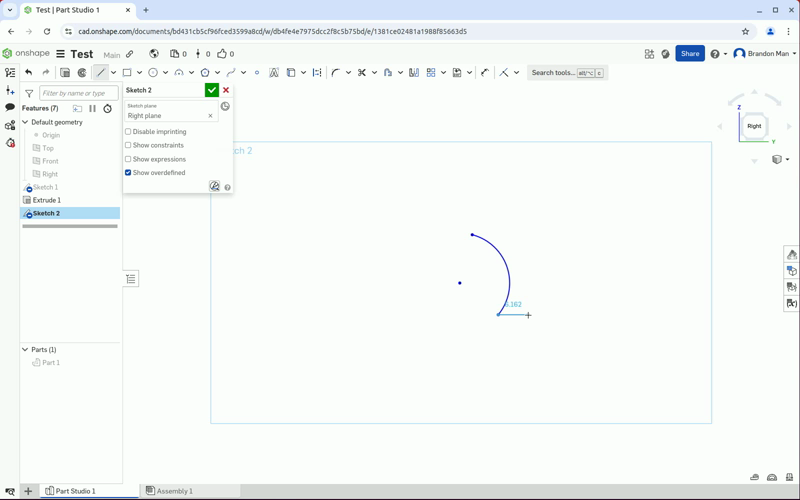
mouse_move(552, 294)
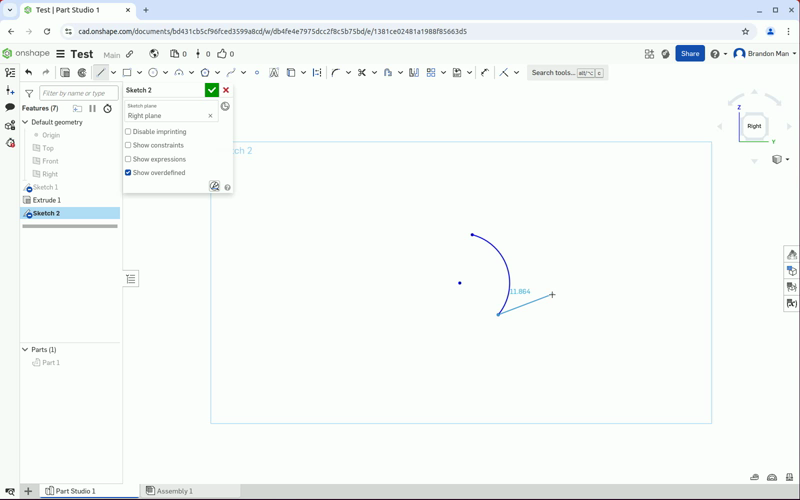
click(552, 294)
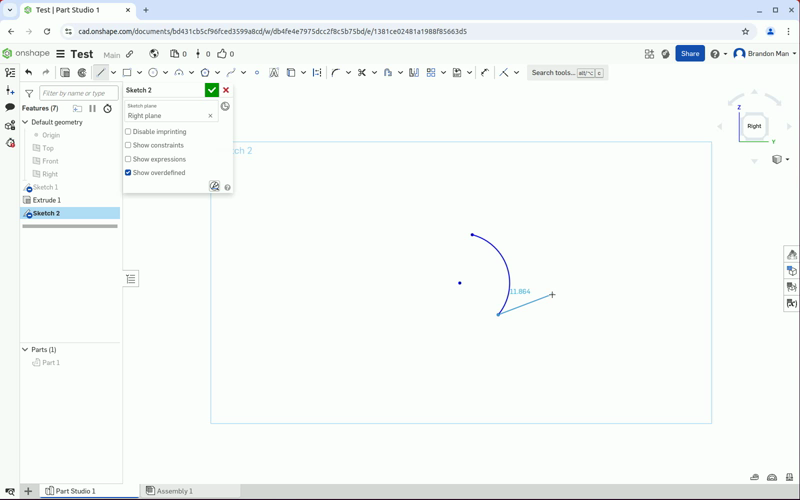
key_up(shift)
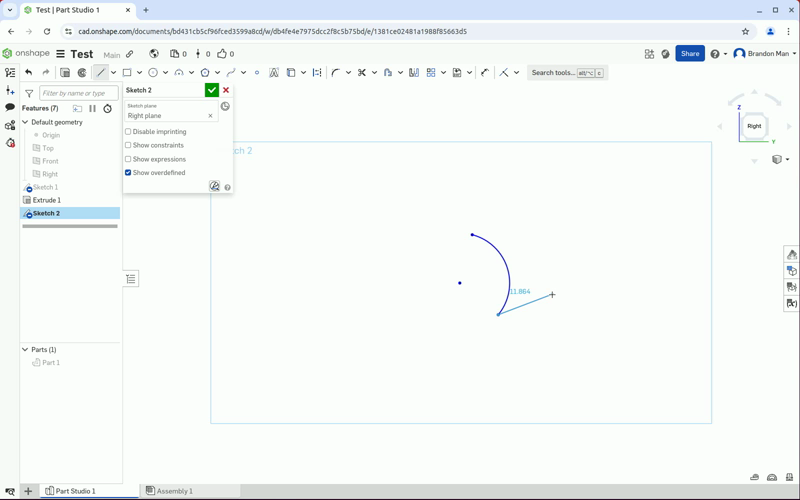
key(esc)
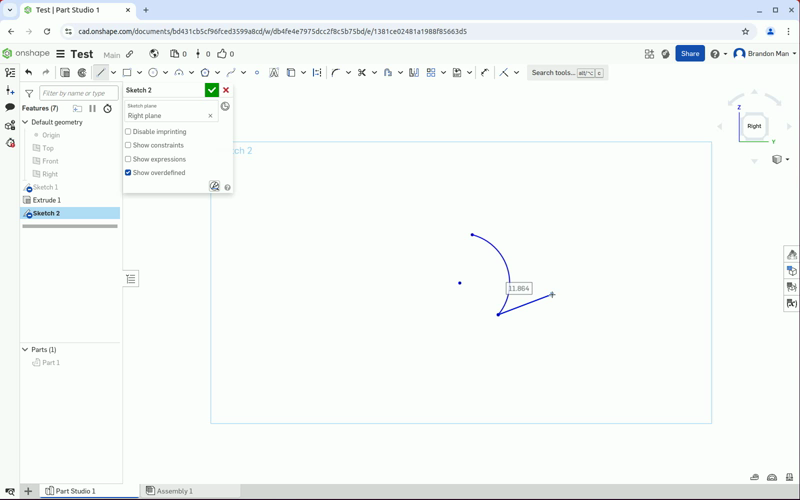
key(a)
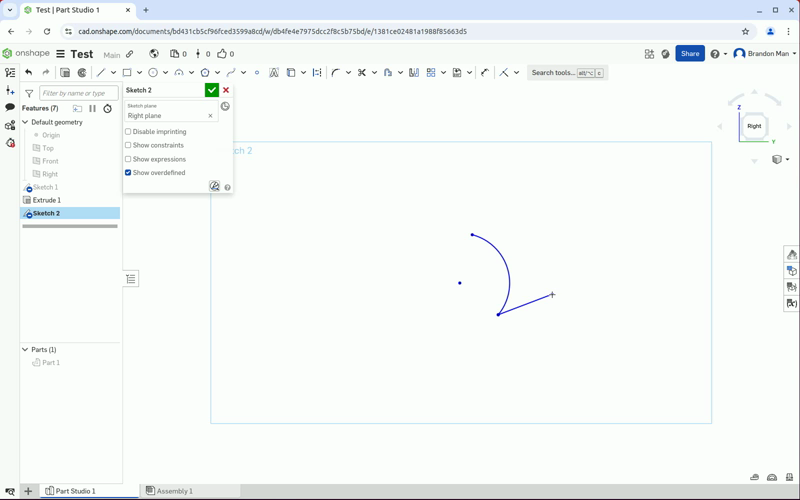
mouse_move(552, 294)
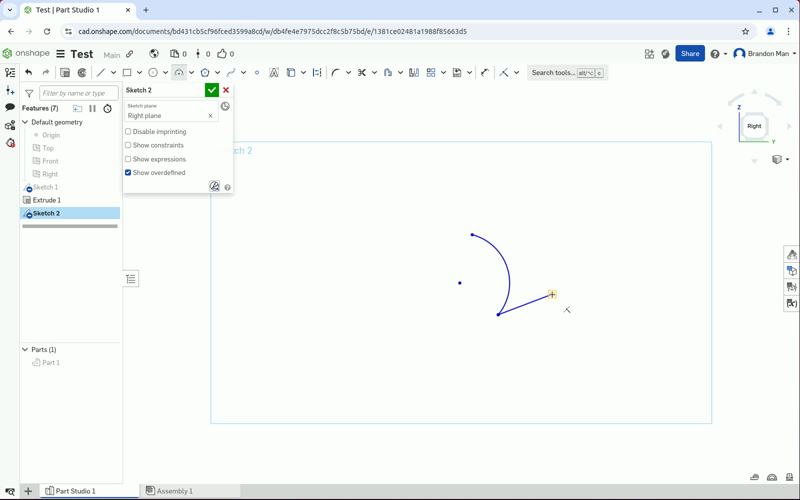
click(552, 294)
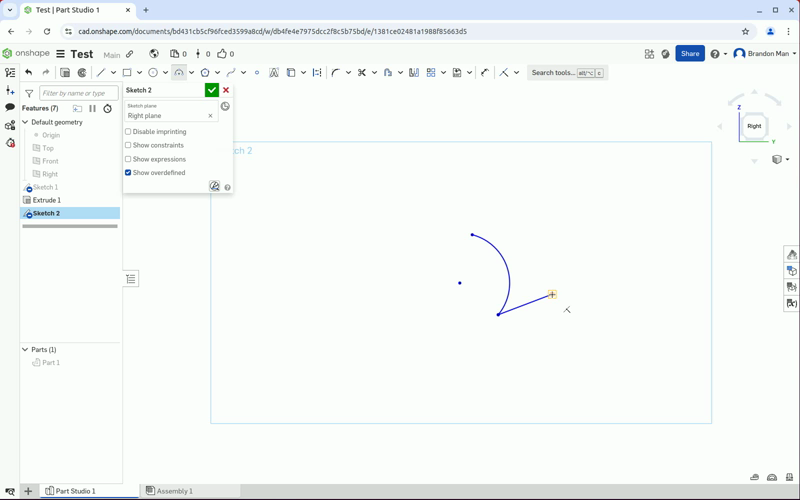
key_down(shift)
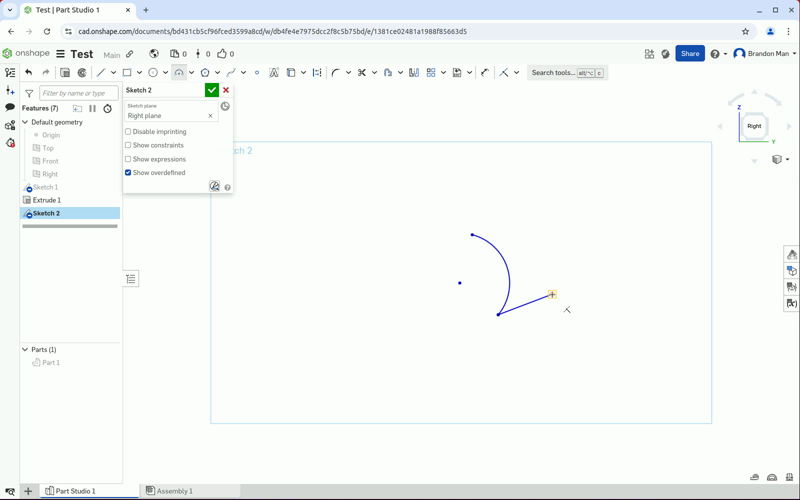
mouse_move(538, 230)
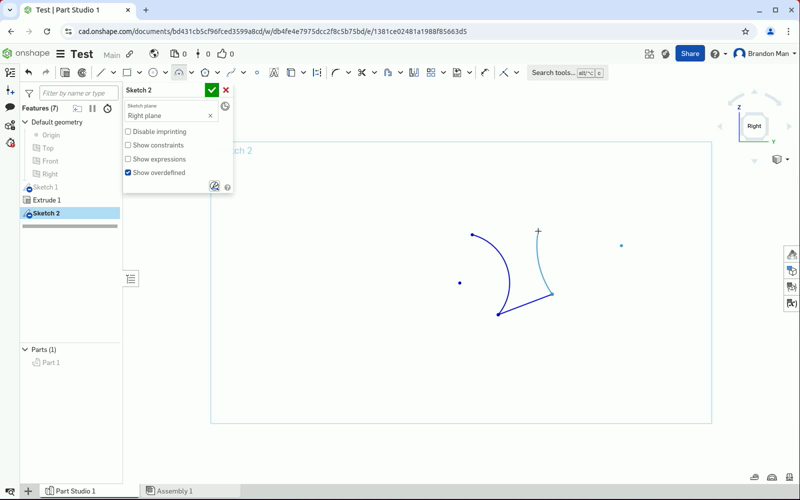
click(538, 230)
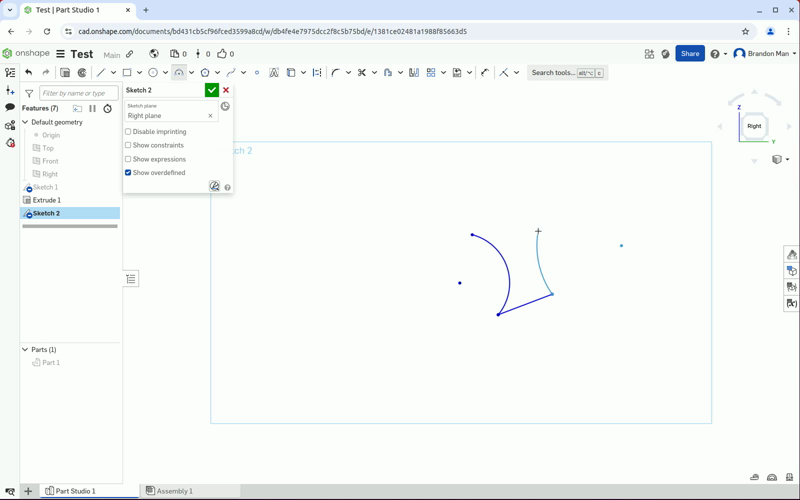
mouse_move(572, 256)
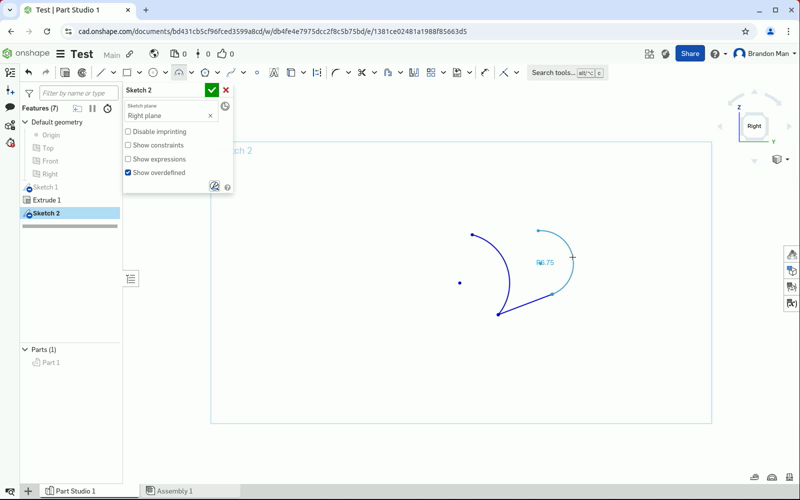
click(572, 256)
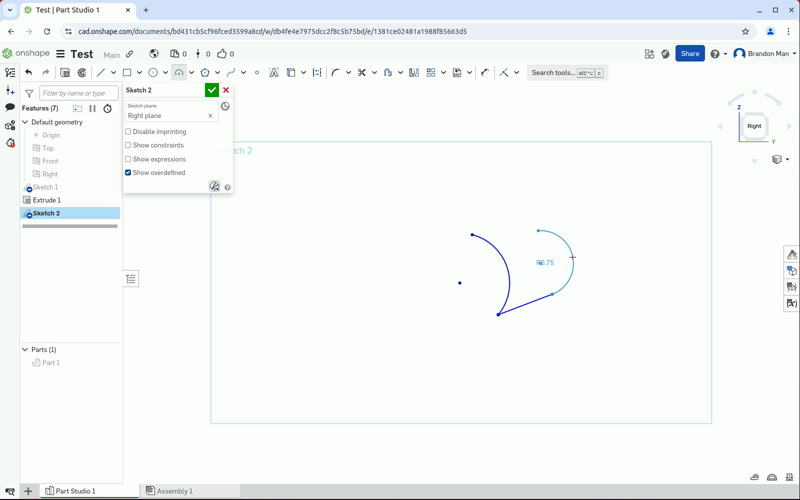
key_up(shift)
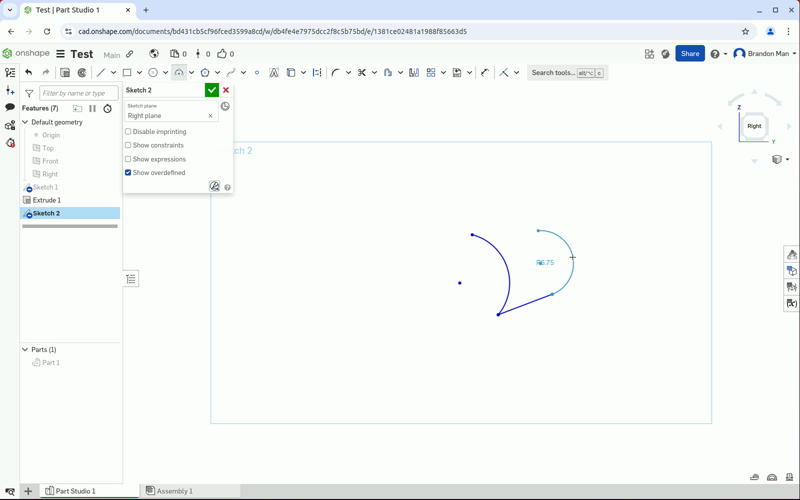
key(esc)
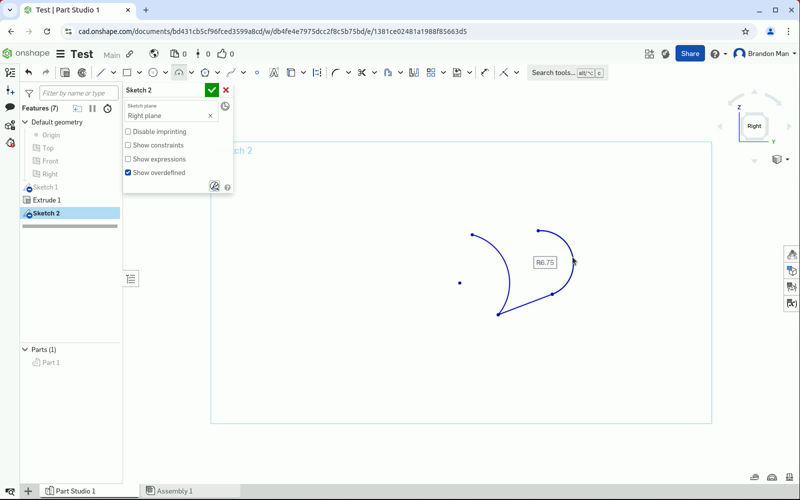
key(l)
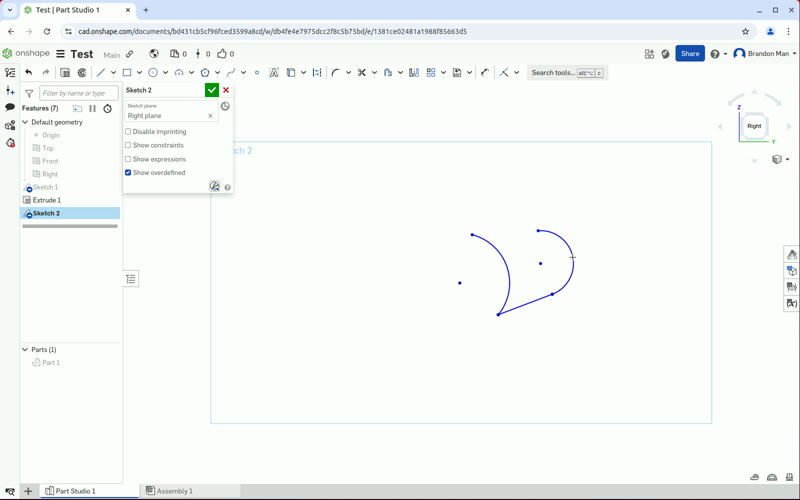
mouse_move(538, 230)
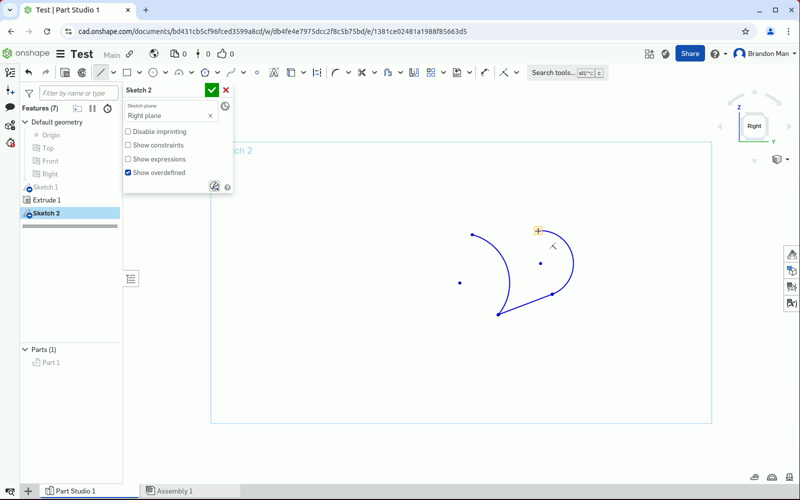
click(538, 230)
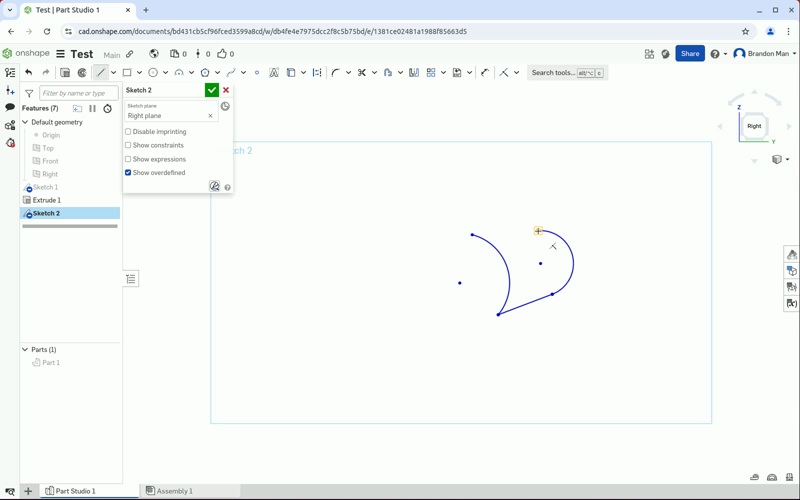
key_down(shift)
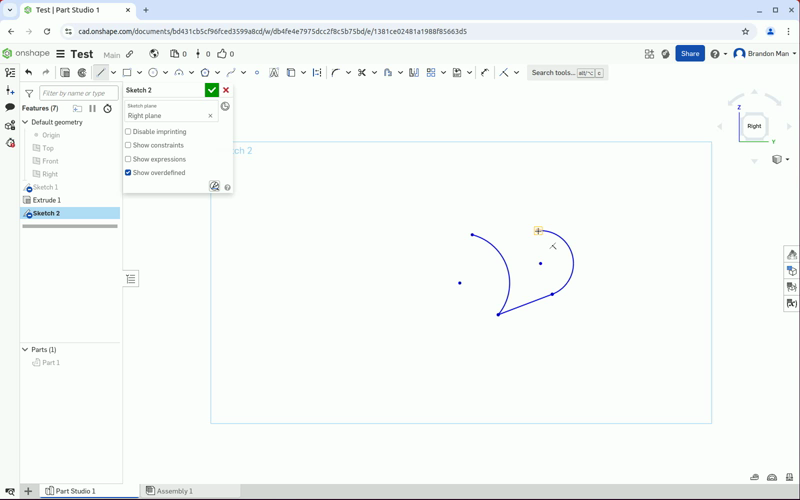
mouse_move(472, 234)
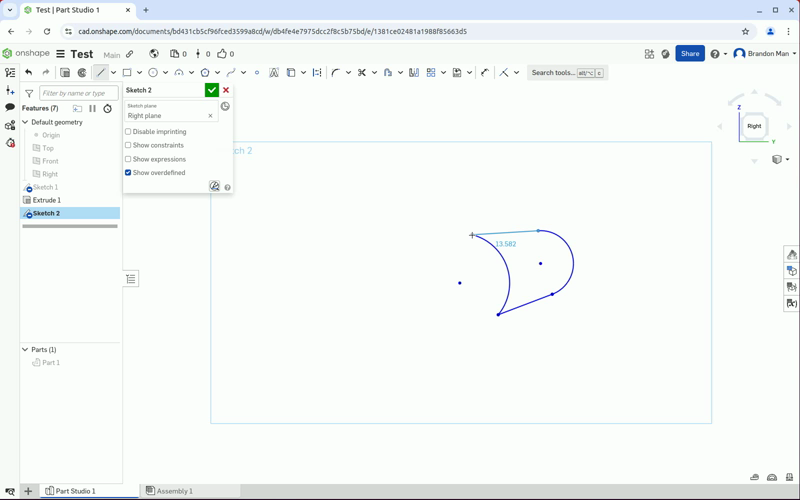
key_up(shift)
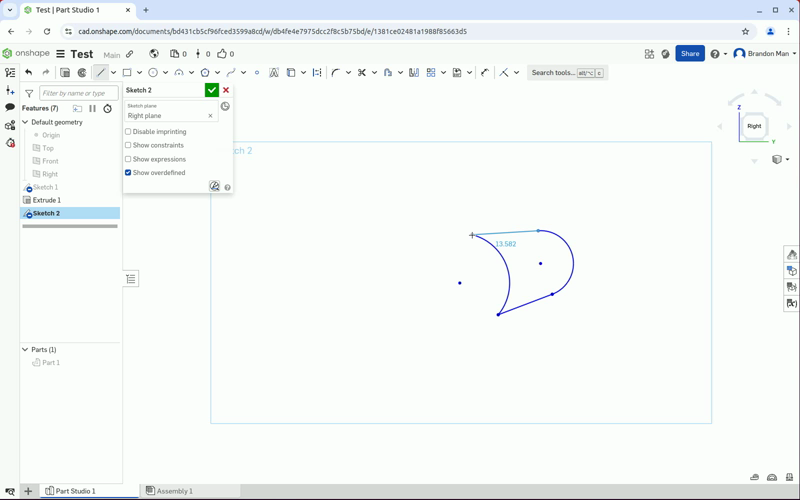
click(472, 234)
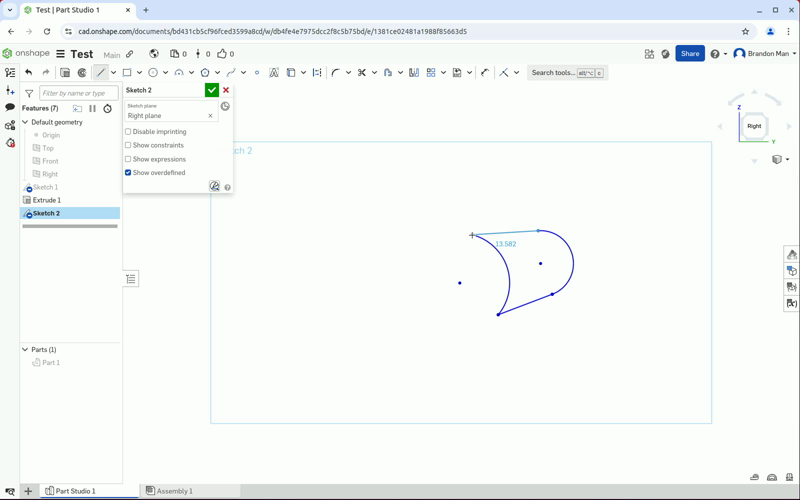
key(esc)
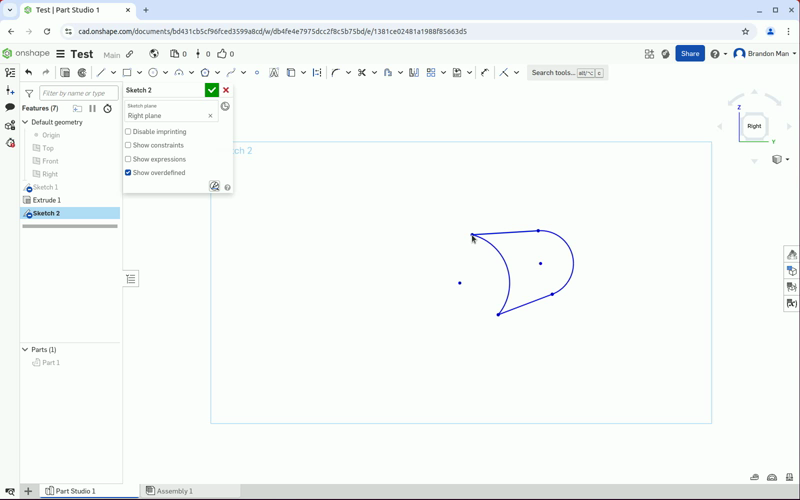
key(c)
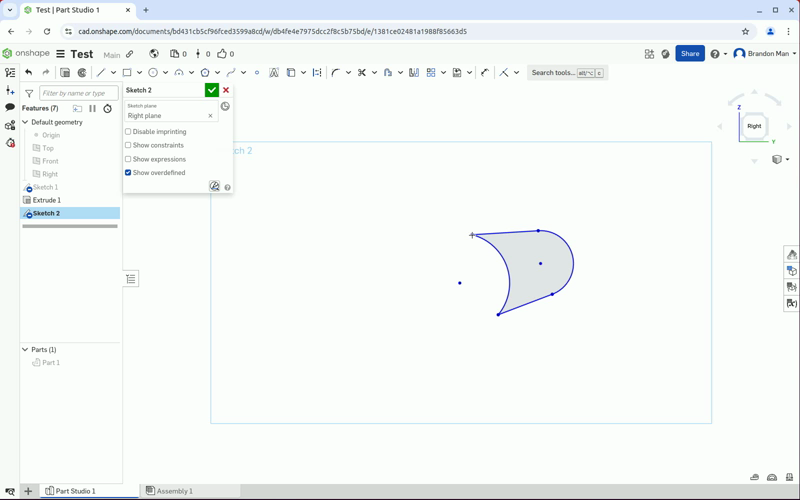
key_down(shift)
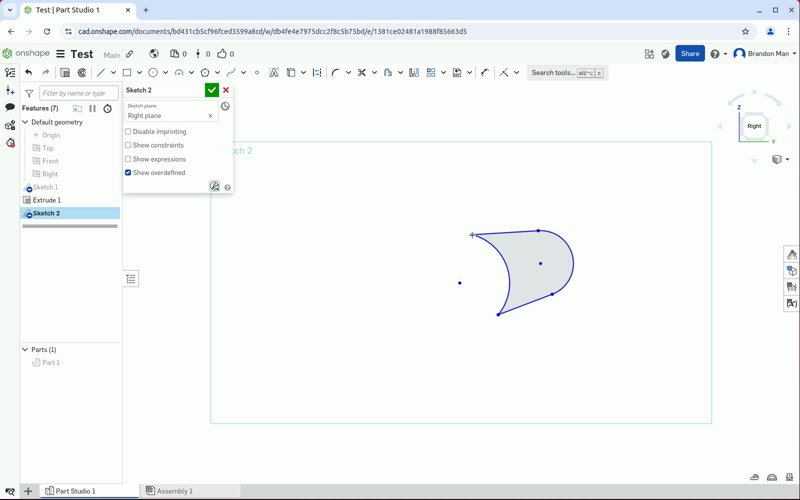
mouse_move(540, 263)
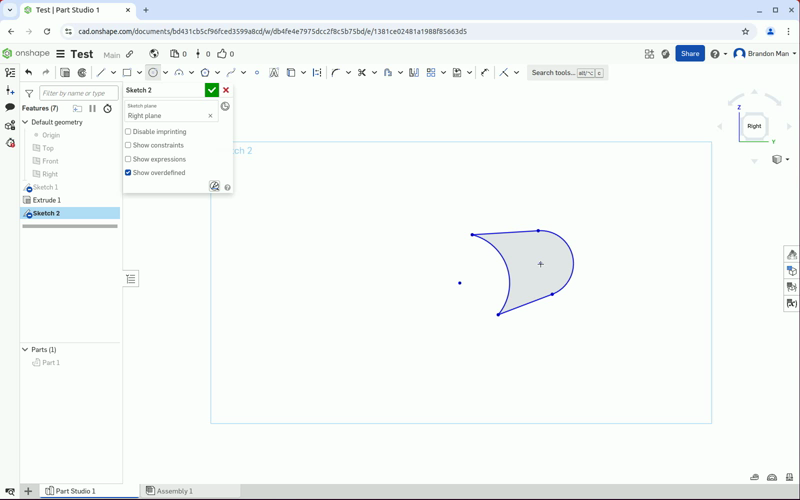
click(540, 263)
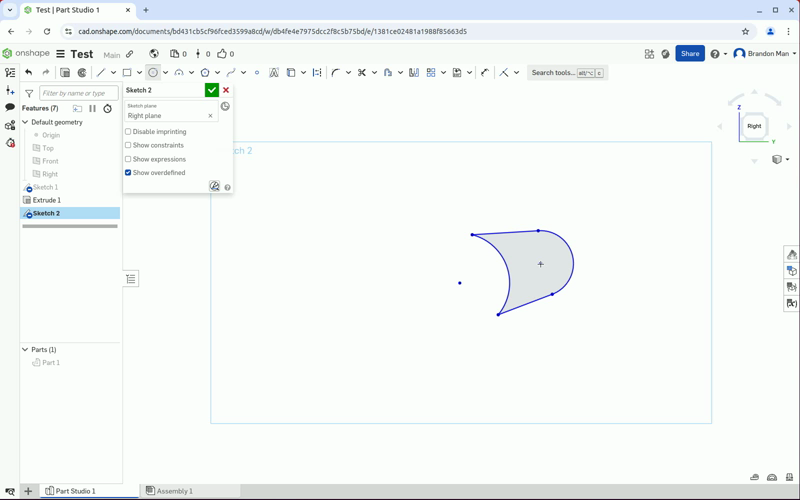
key_up(shift)
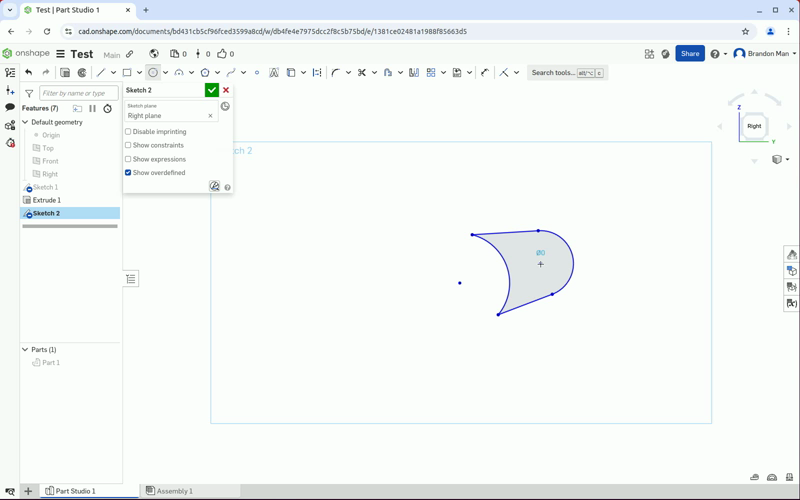
mouse_move(557, 263)
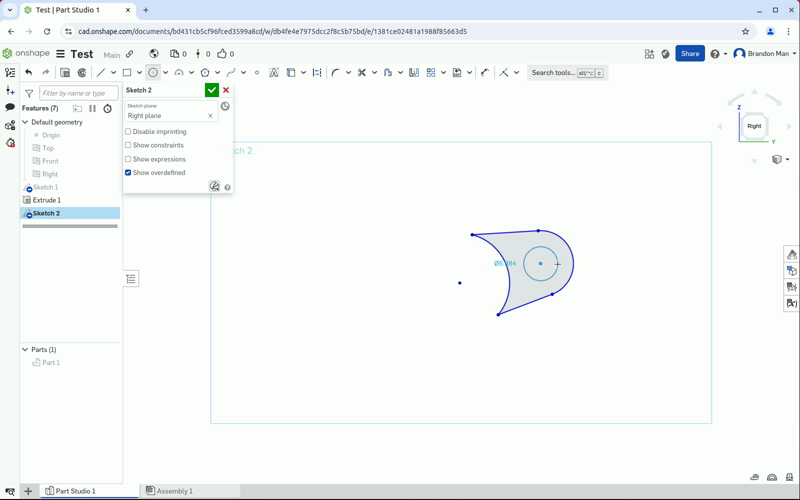
click(557, 263)
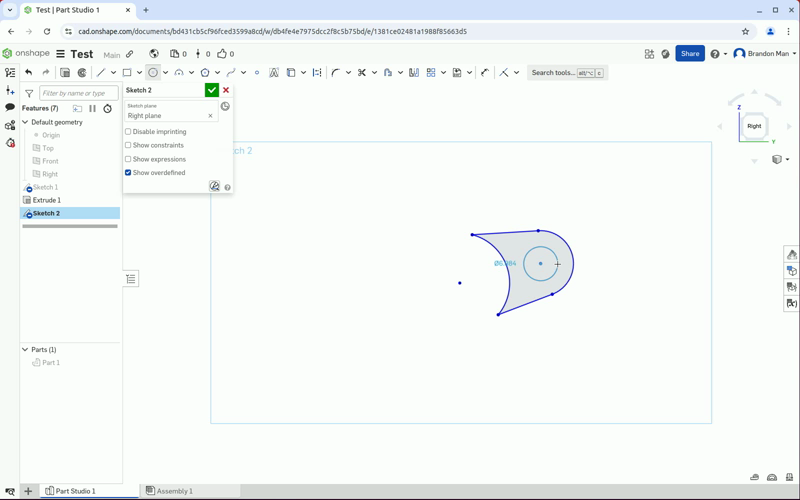
key(esc)
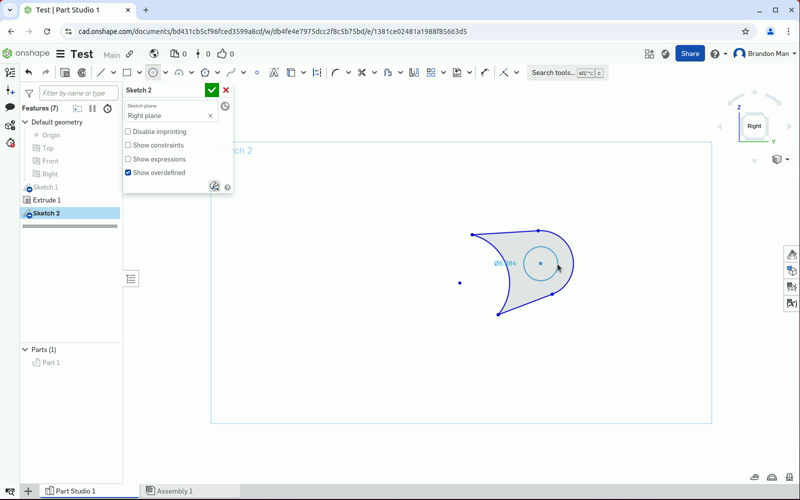
mouse_move(485, 237)
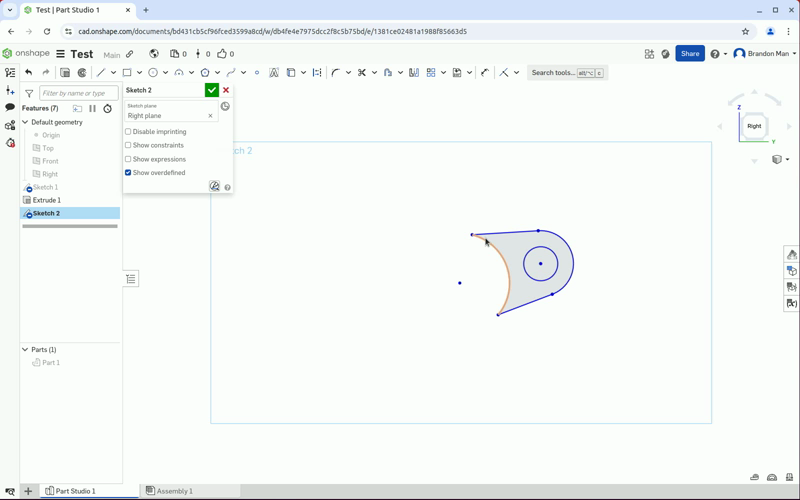
click(485, 237)
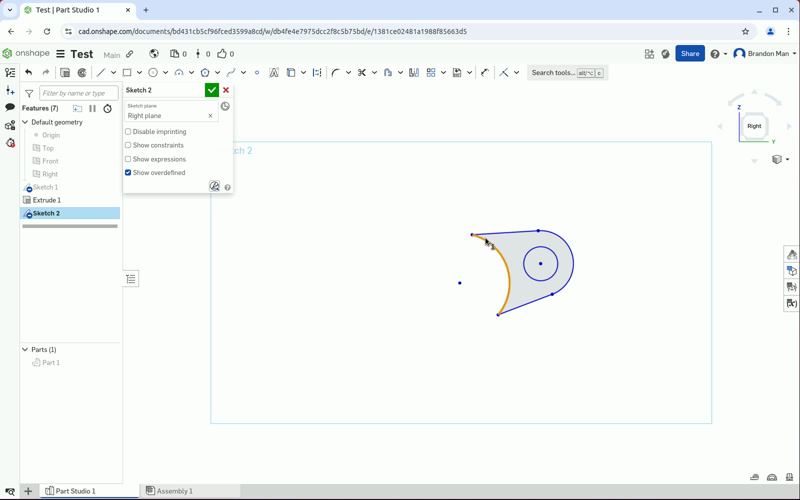
mouse_move(73, 352)
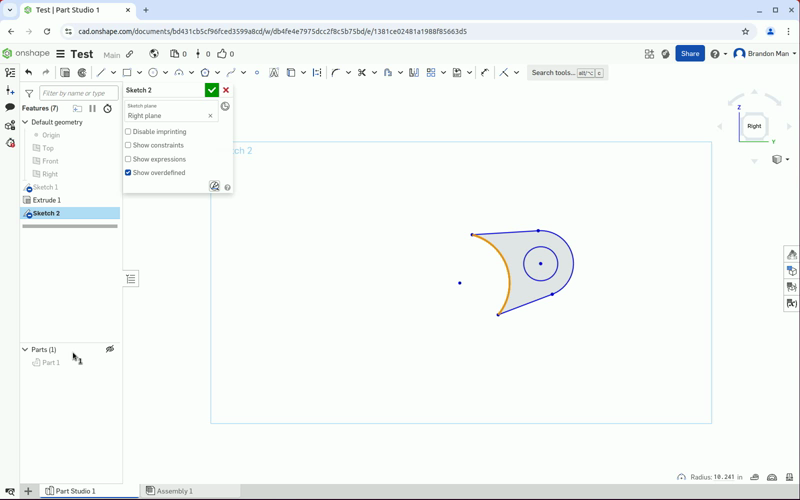
key(shift+y)
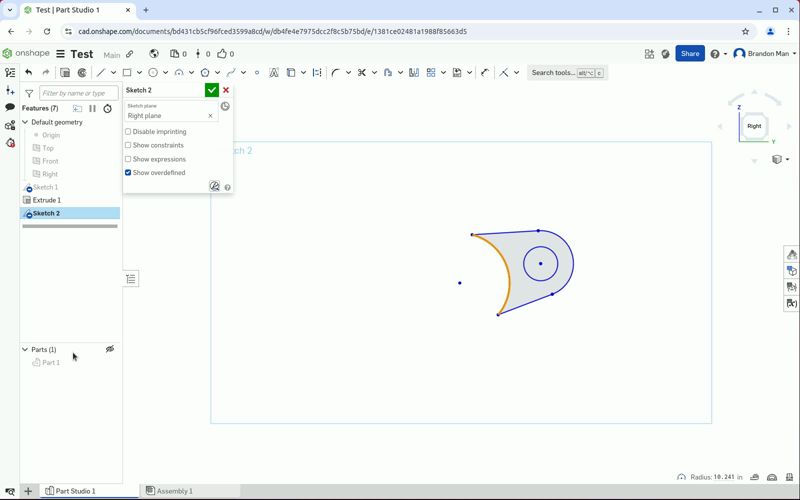
key(shift+e)
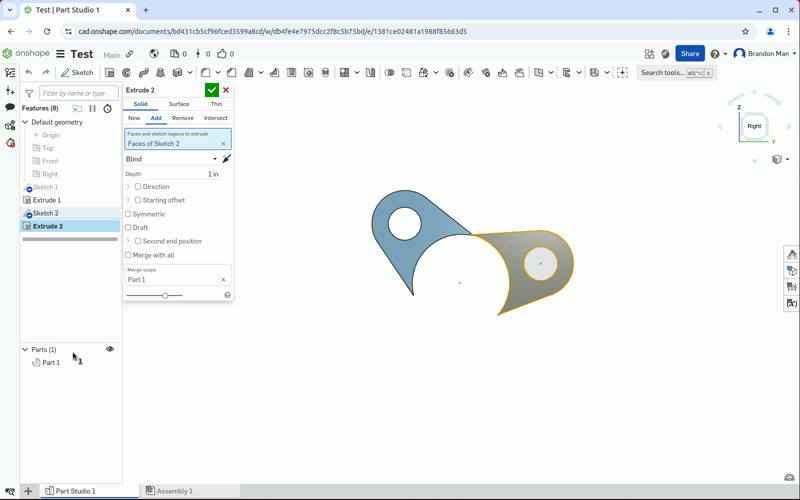
mouse_move(143, 106)
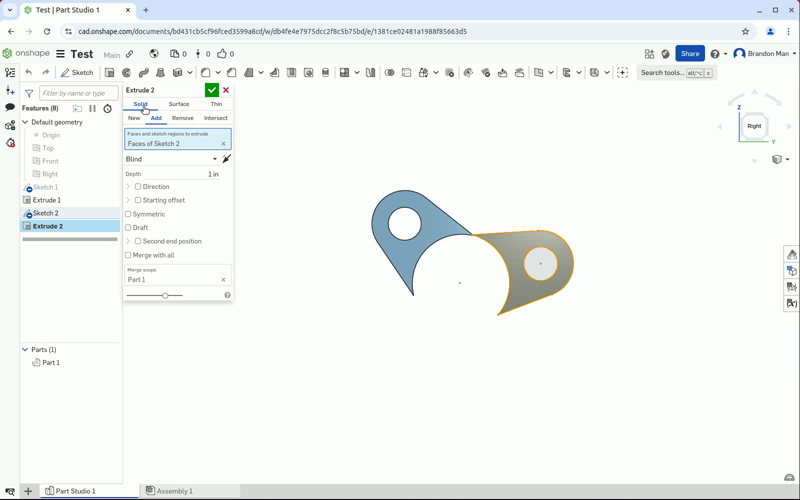
click(143, 106)
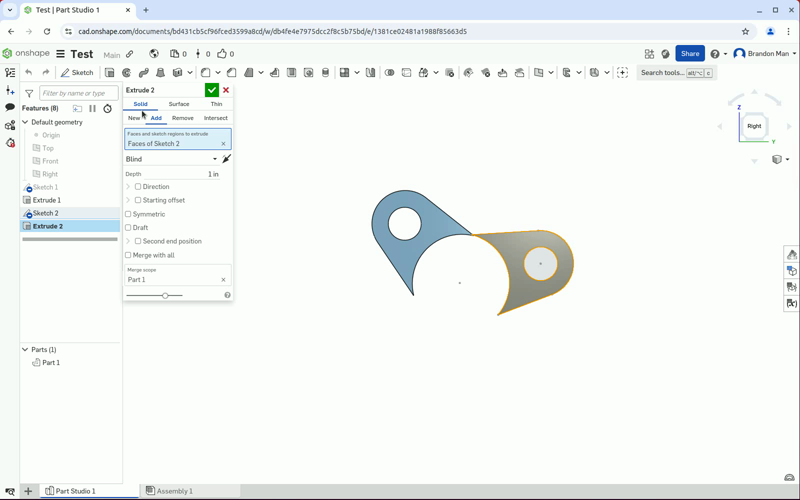
mouse_move(137, 120)
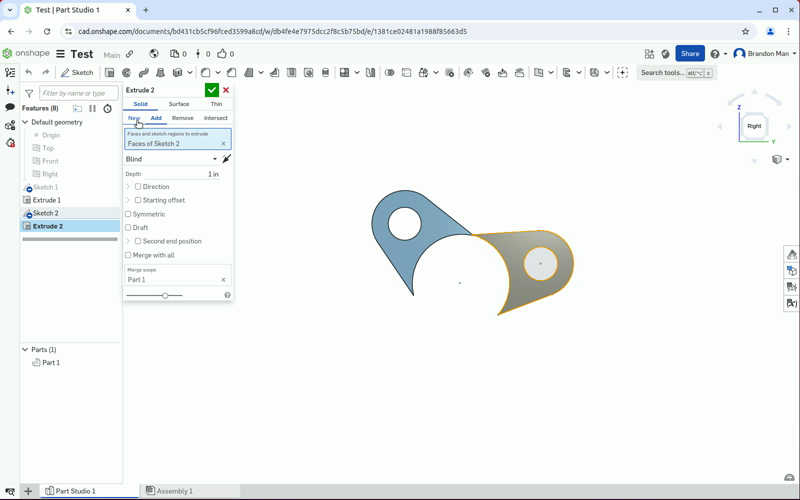
click(137, 120)
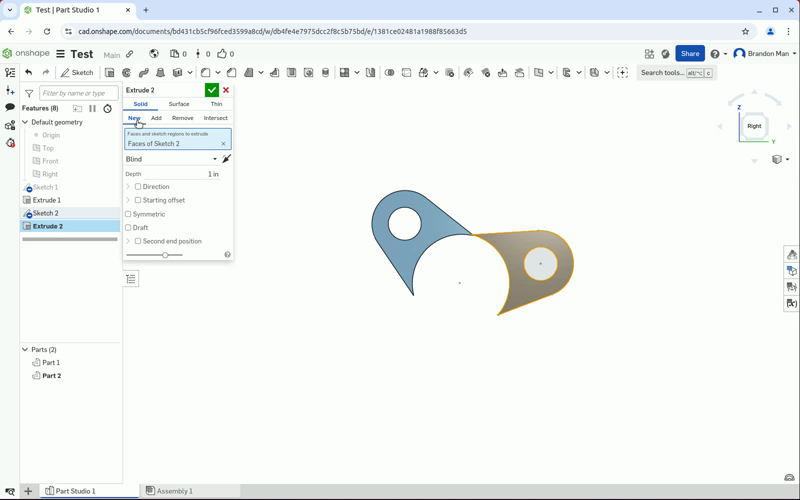
key(tab, 4)
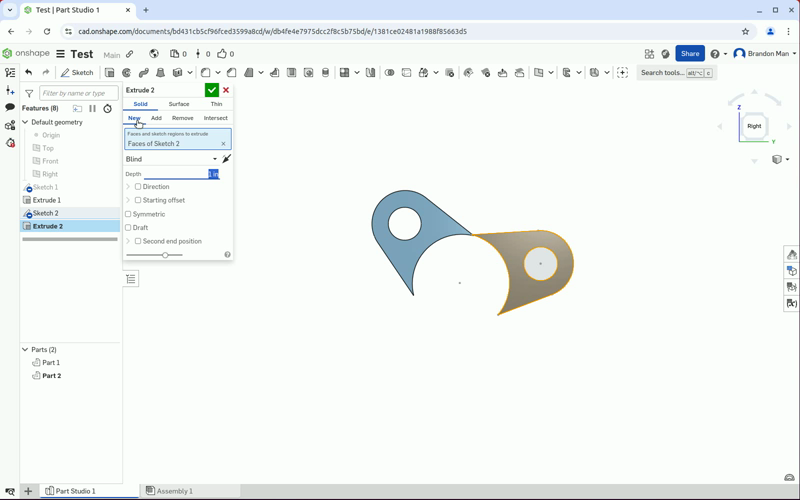
text(6.74)
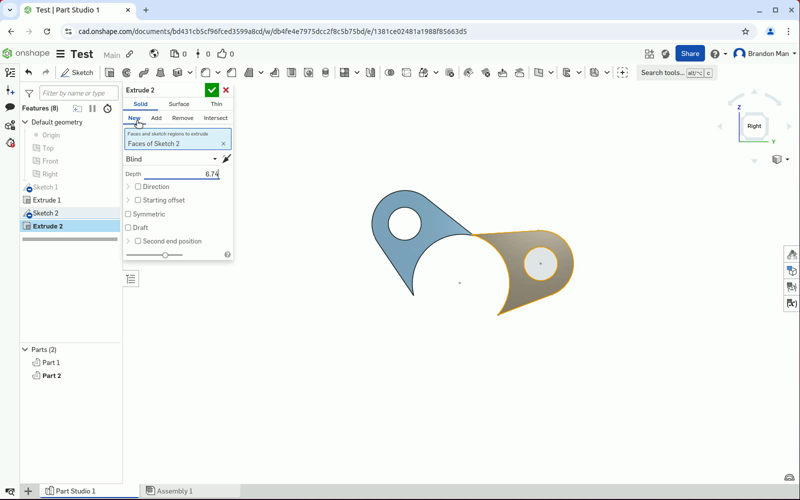
key(enter)
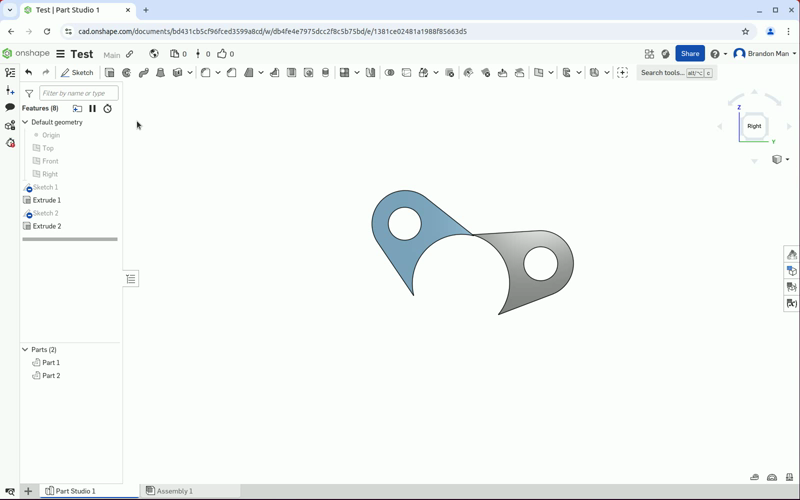
key(shift+h)
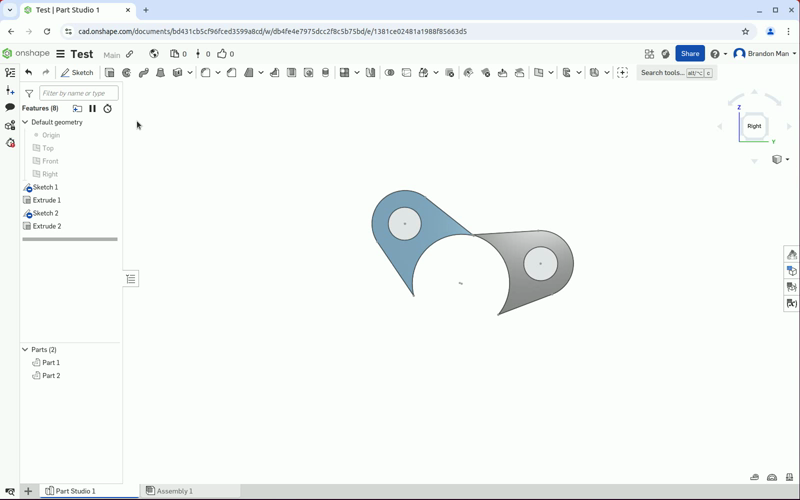
key(shift+h)
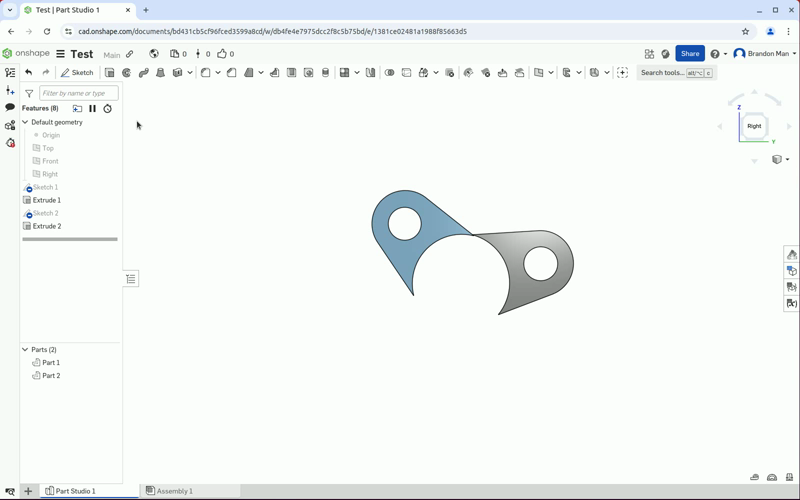
mouse_move(73, 189)
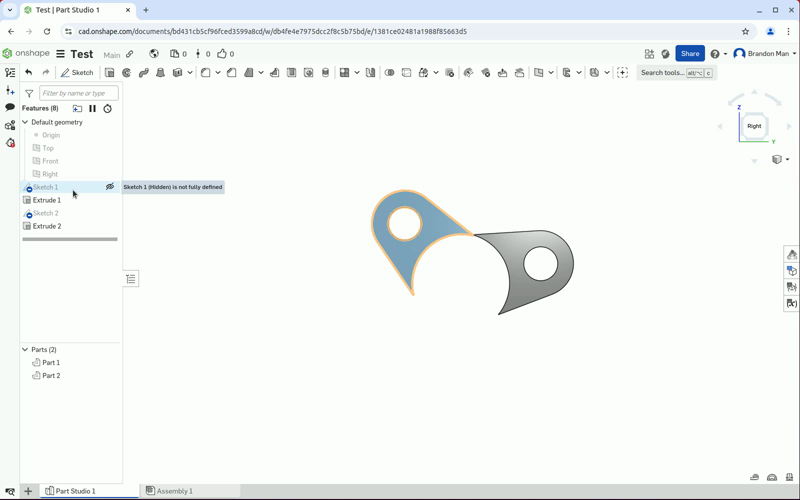
click(73, 189)
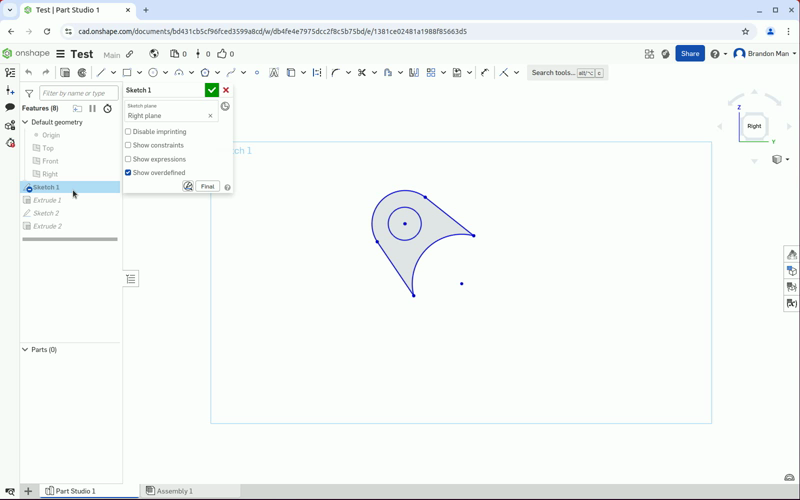
mouse_move(229, 92)
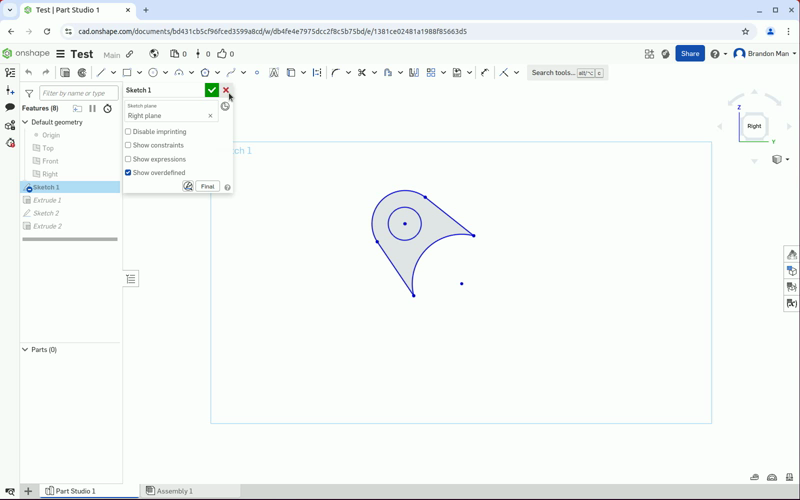
click(229, 92)
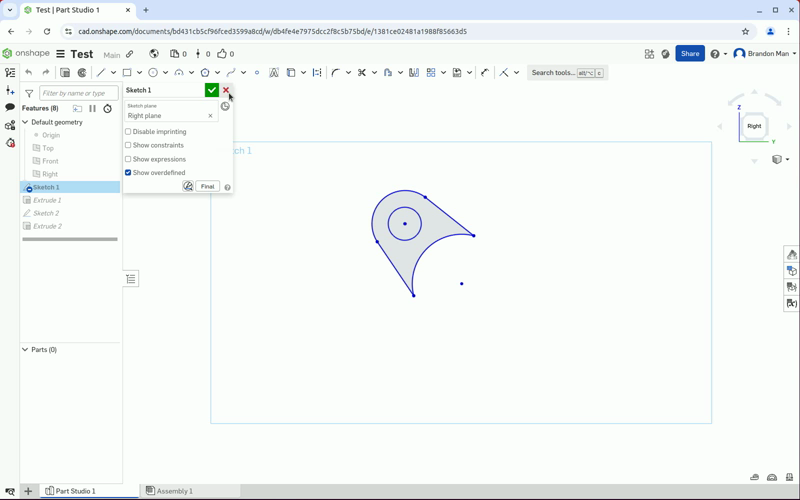
key(shift+s)
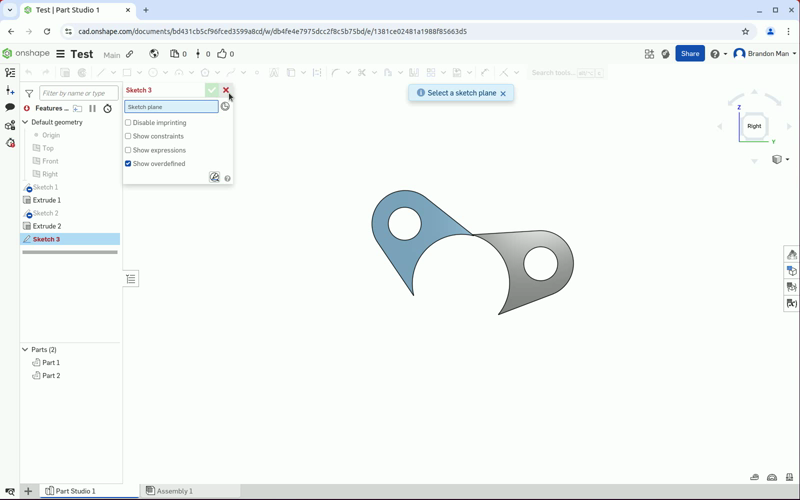
mouse_move(73, 176)
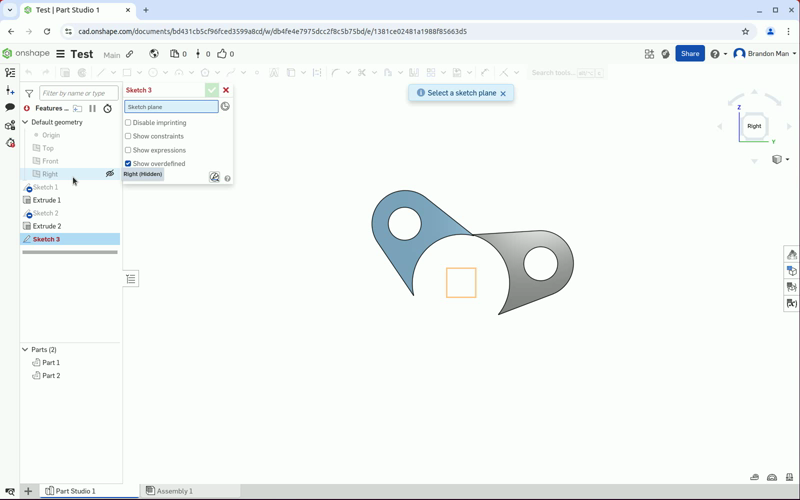
click(73, 176)
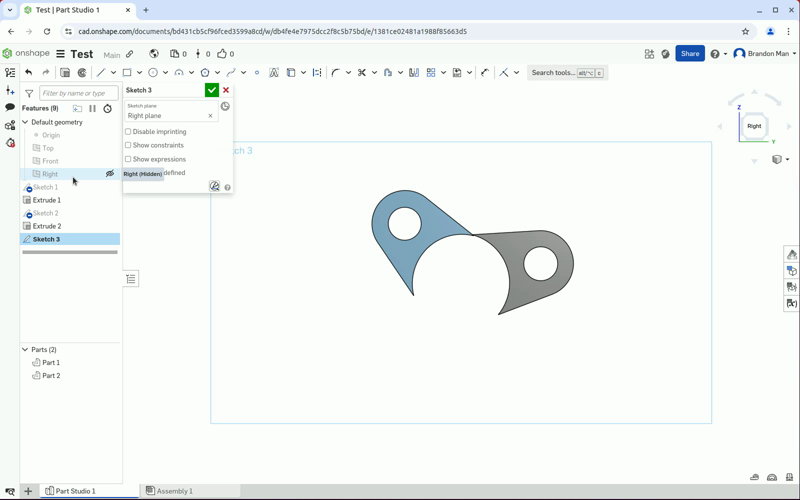
mouse_move(73, 352)
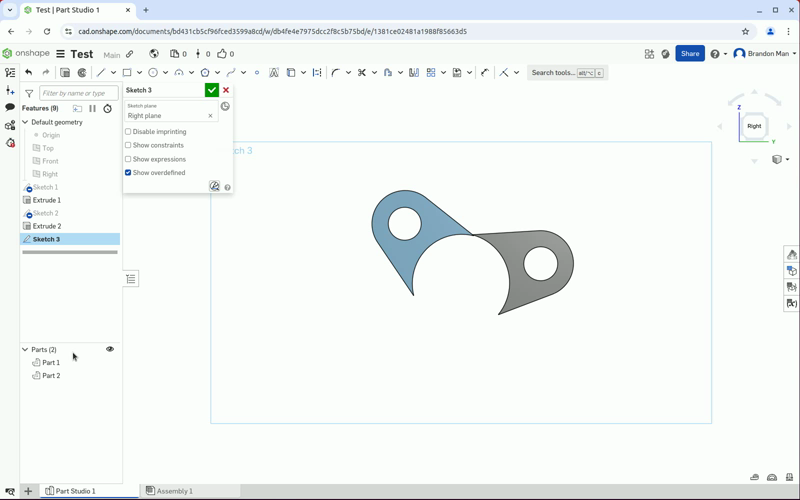
key(y)
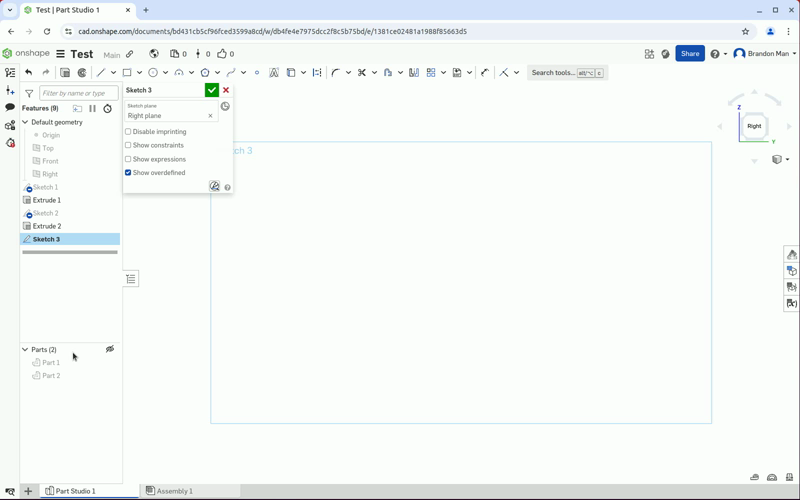
key(a)
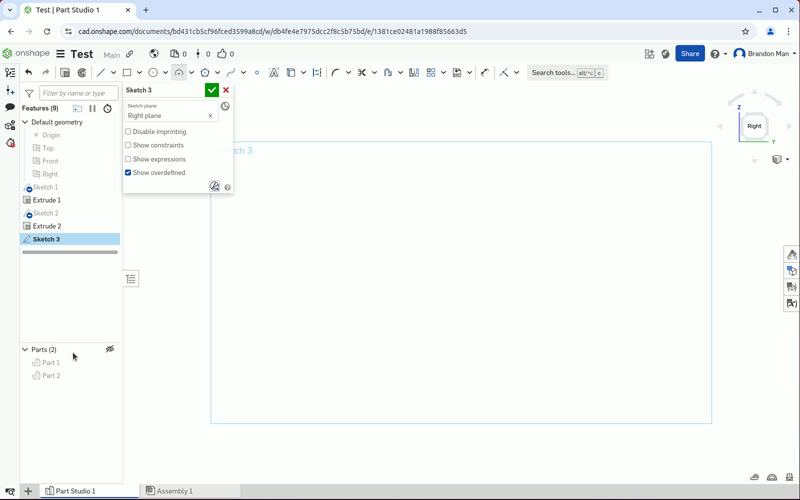
key_down(shift)
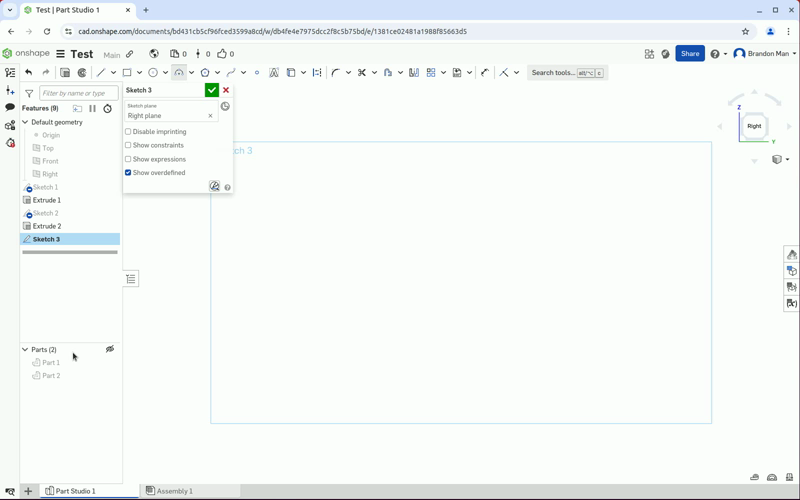
mouse_move(404, 359)
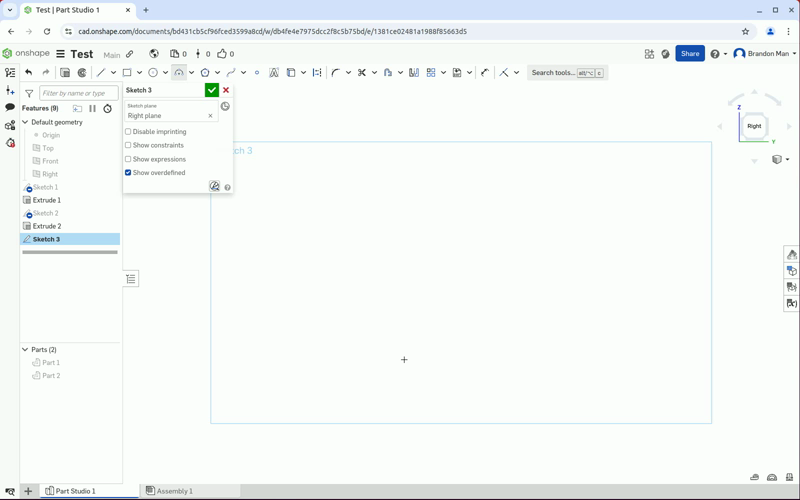
click(404, 359)
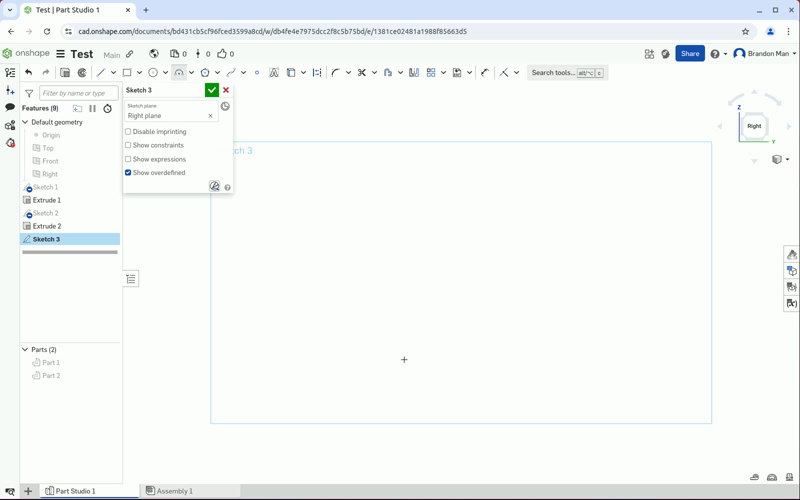
key_up(shift)
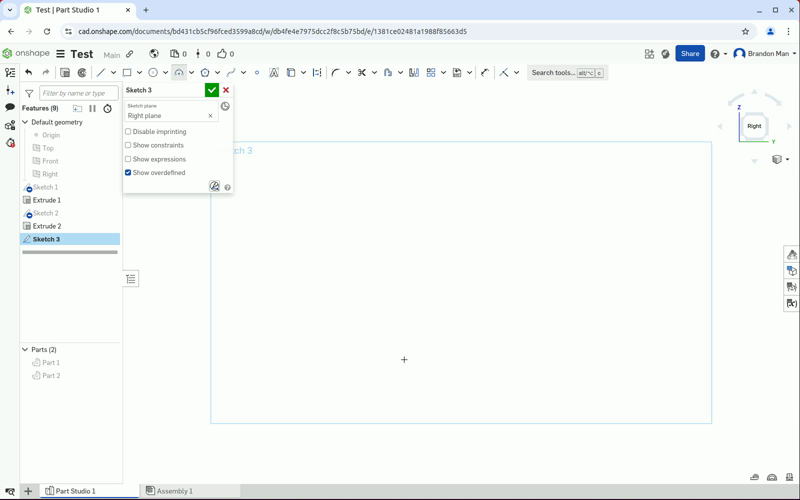
key_down(shift)
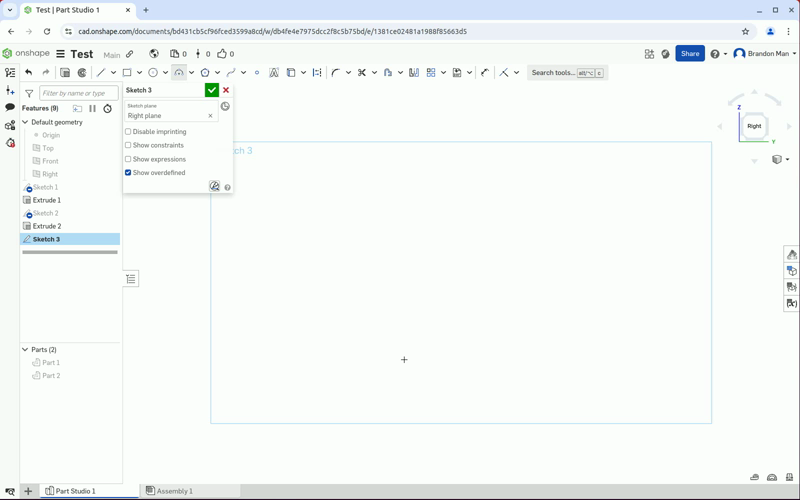
mouse_move(465, 376)
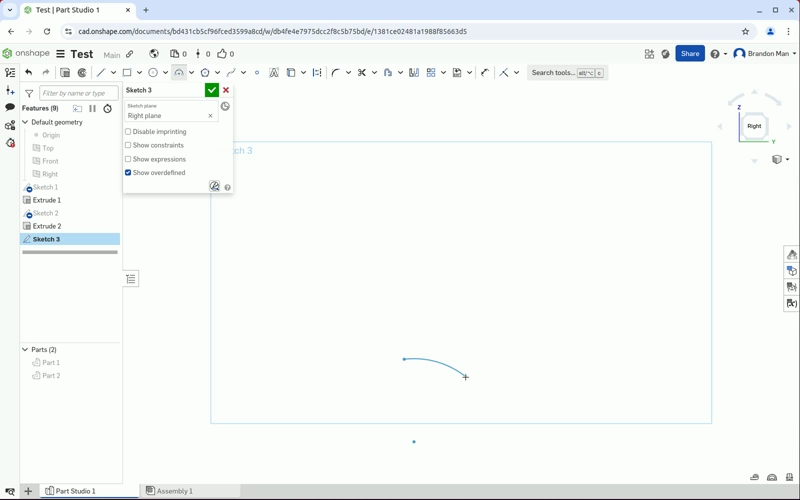
click(465, 376)
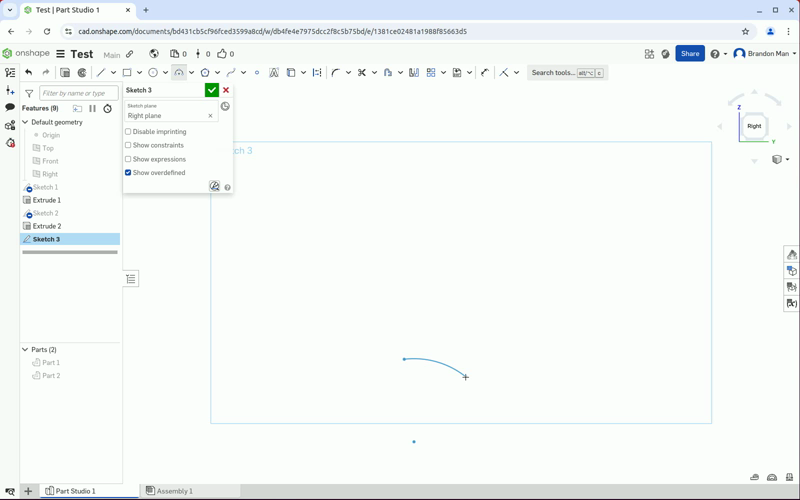
mouse_move(427, 393)
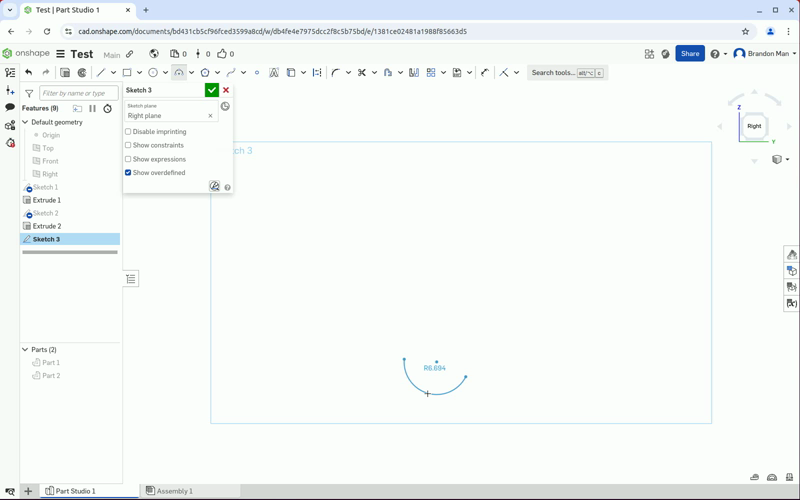
click(427, 393)
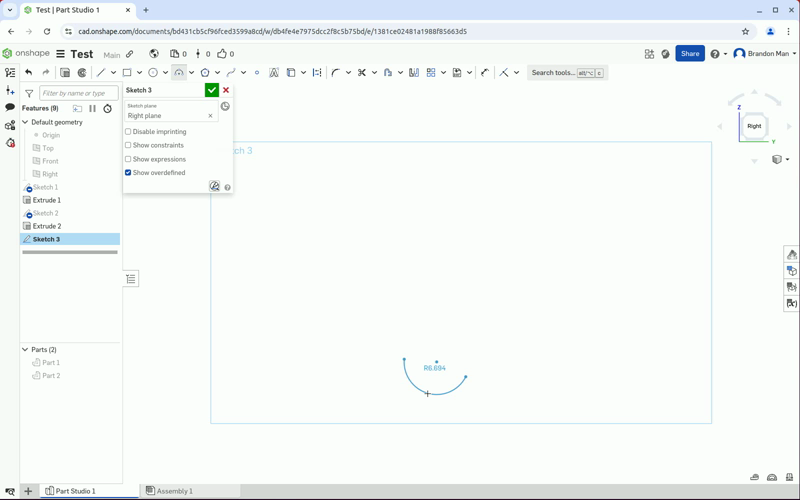
key_up(shift)
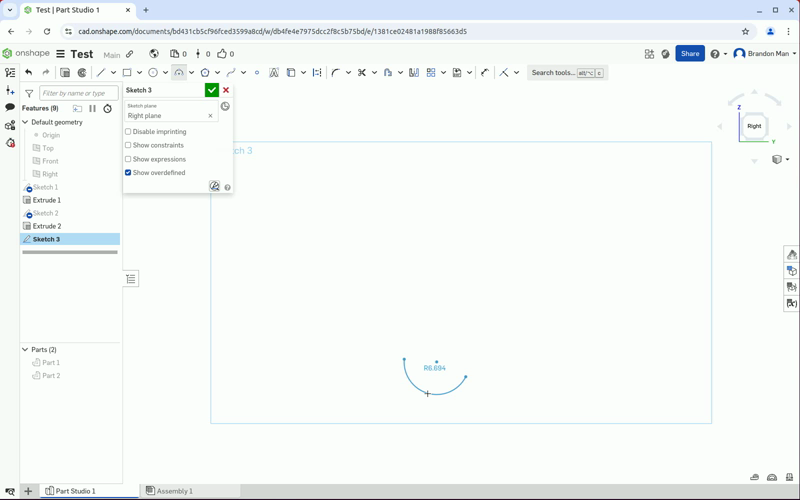
key(esc)
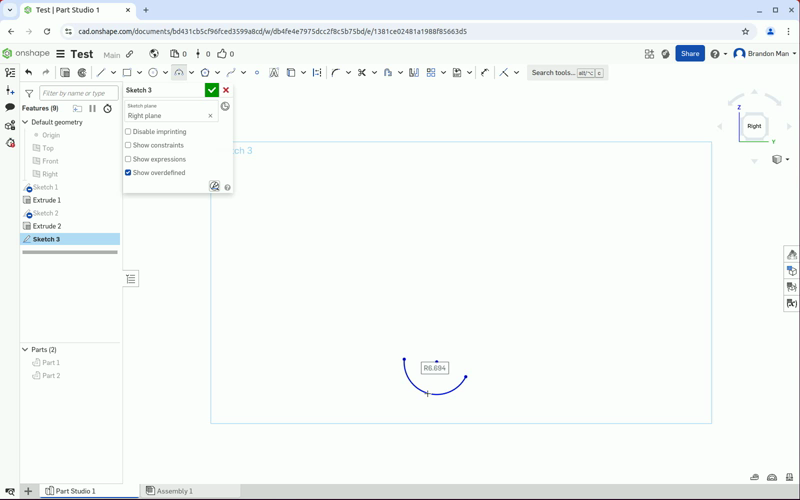
key(l)
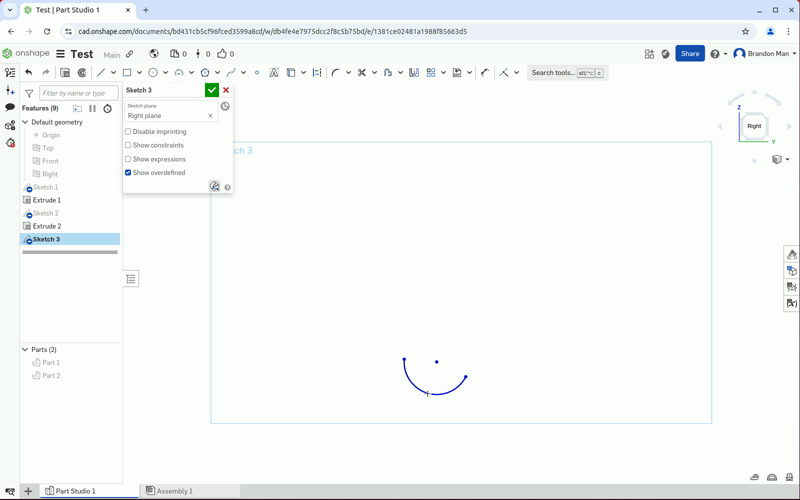
mouse_move(465, 376)
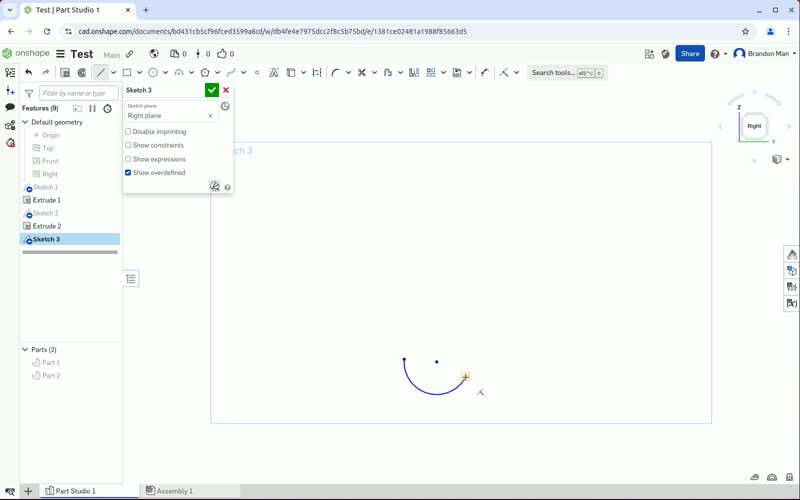
click(465, 376)
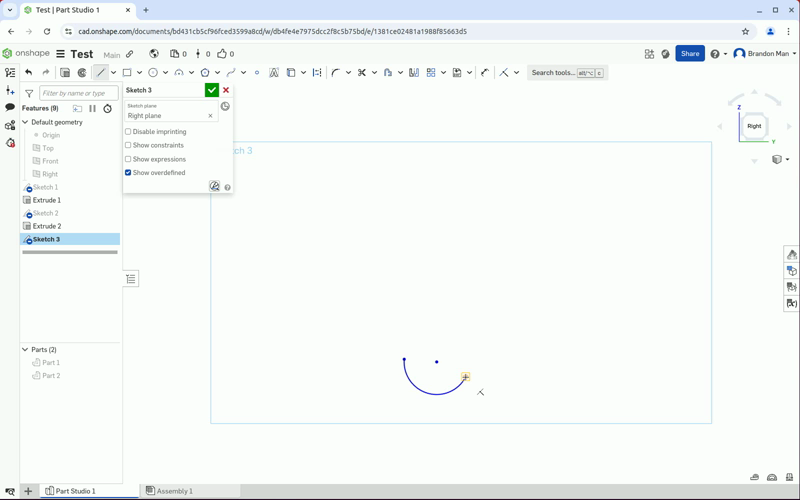
key_down(shift)
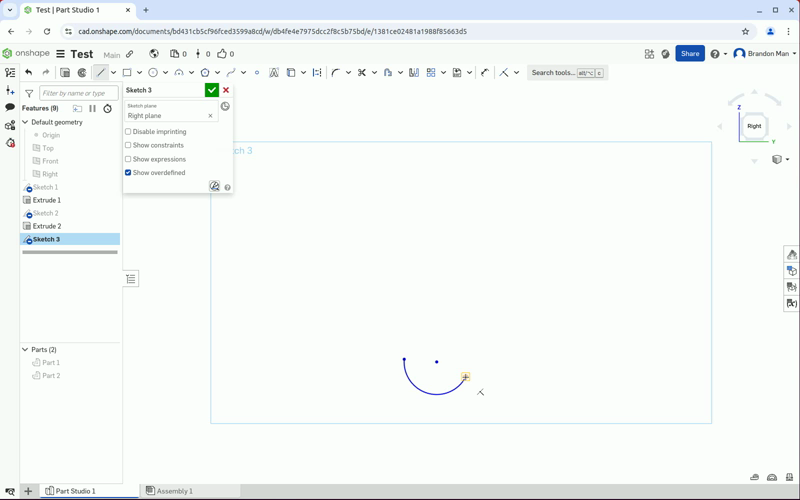
mouse_move(498, 314)
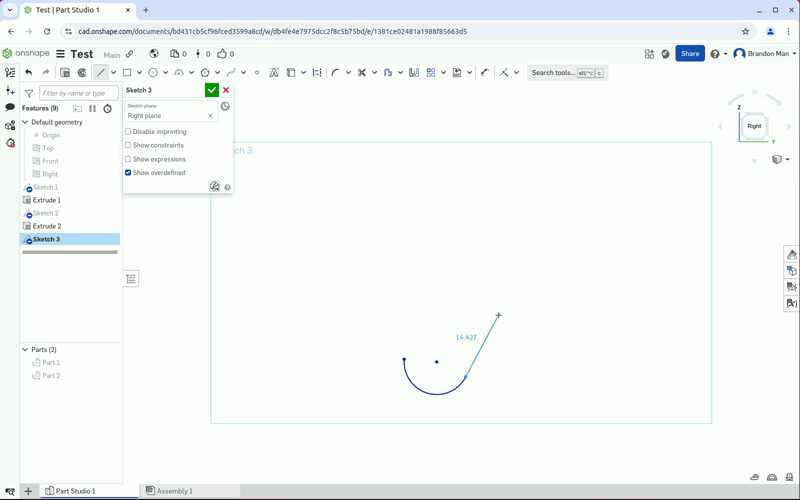
click(498, 314)
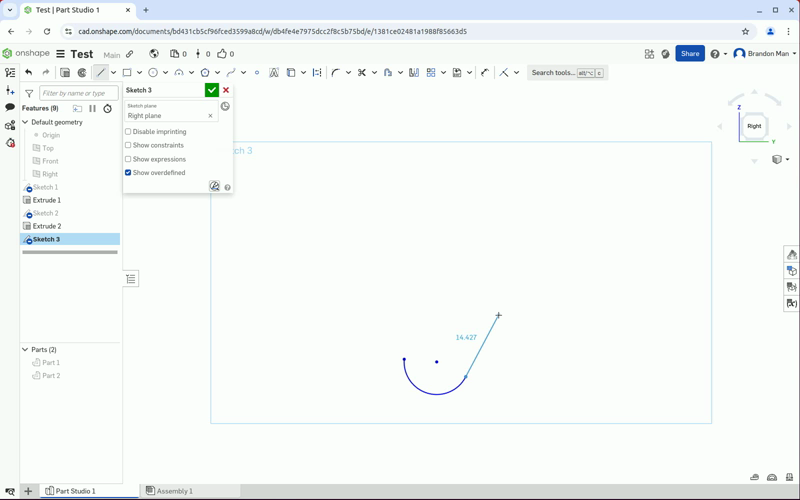
key_up(shift)
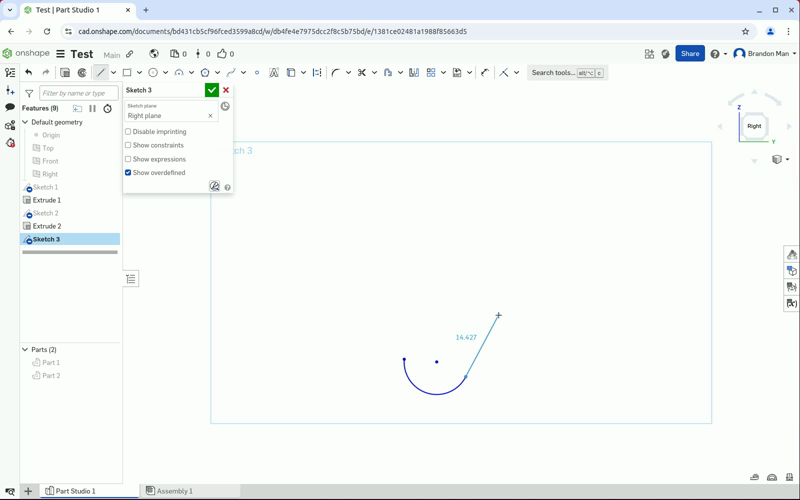
key(esc)
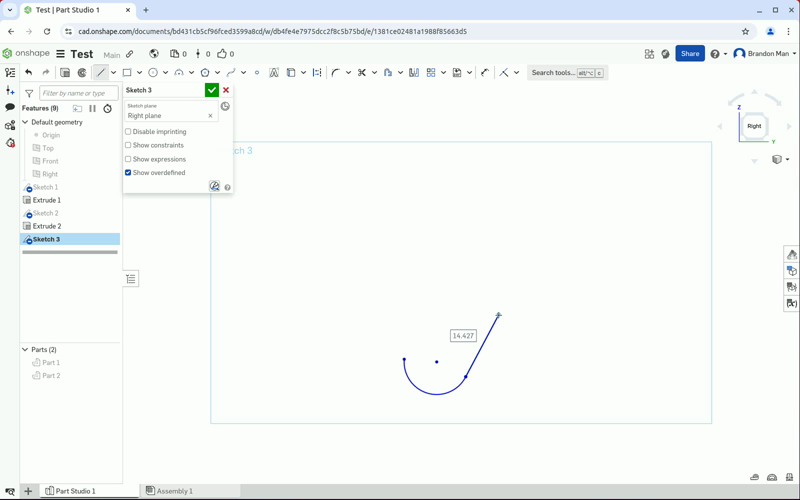
key(a)
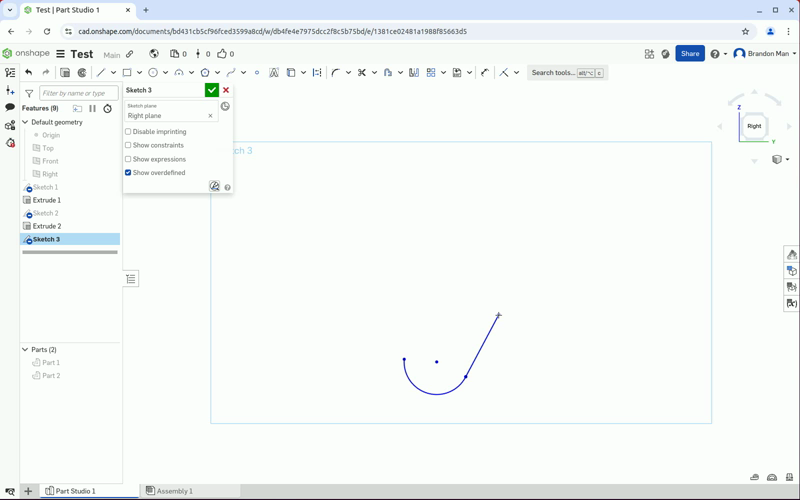
mouse_move(498, 314)
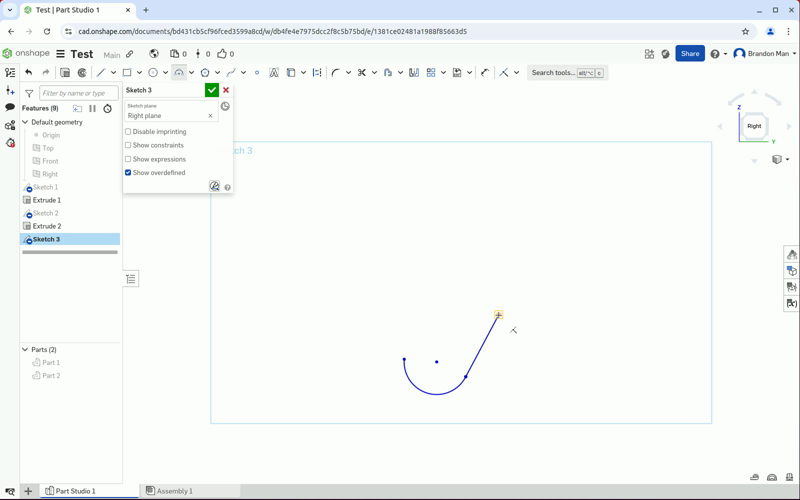
click(498, 314)
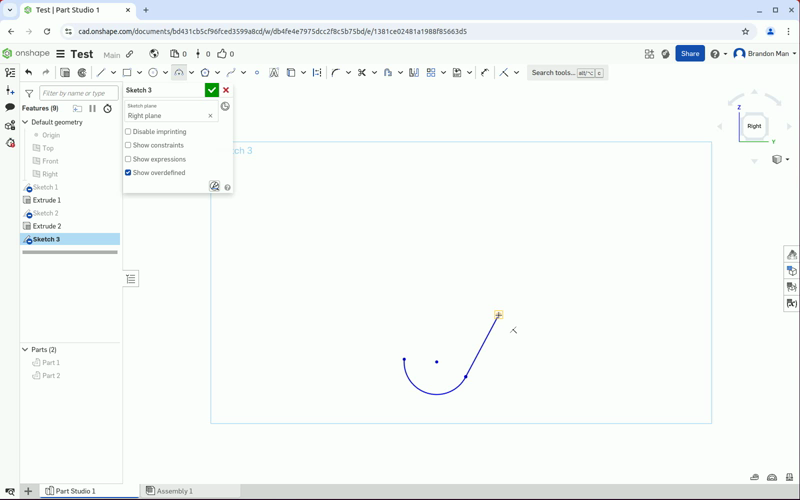
key_down(shift)
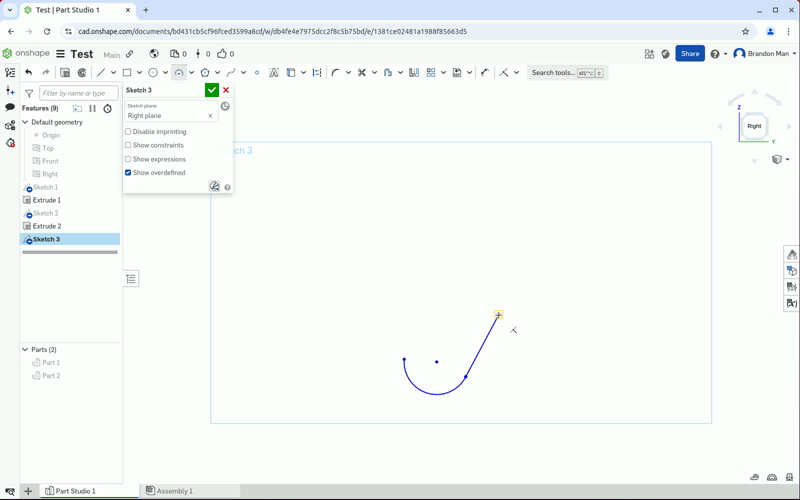
mouse_move(413, 295)
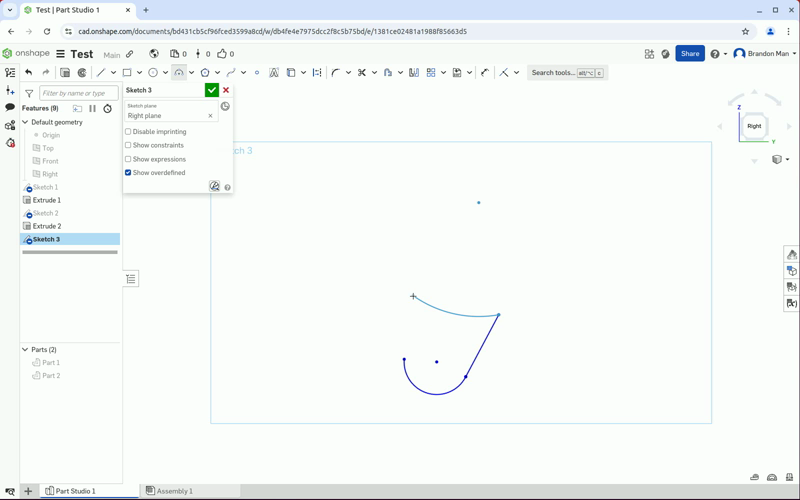
click(413, 295)
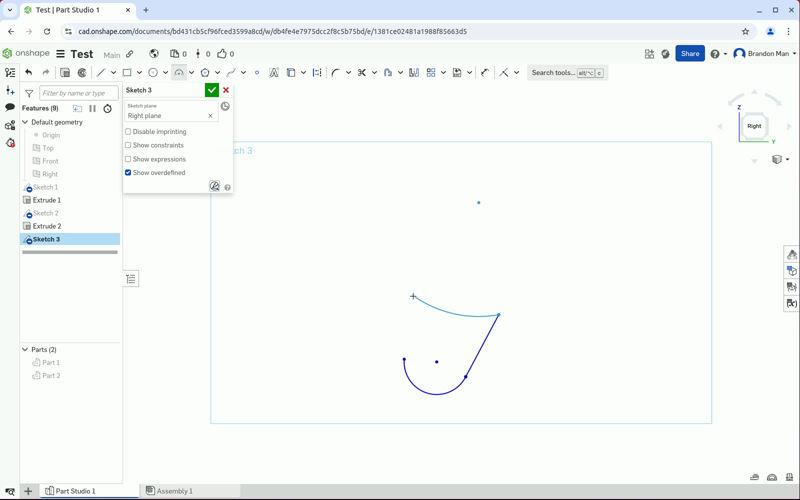
mouse_move(450, 331)
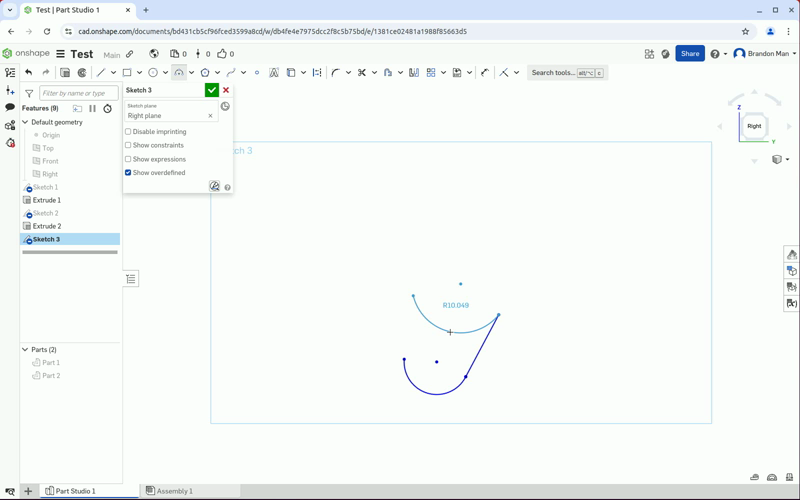
click(450, 331)
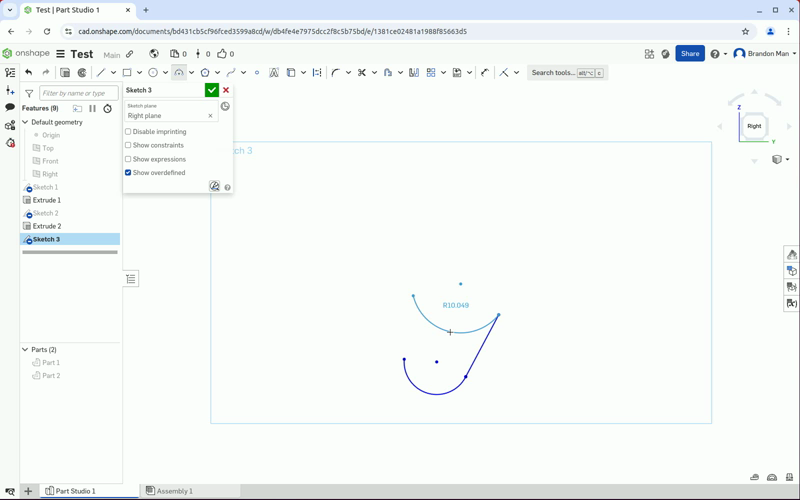
key_up(shift)
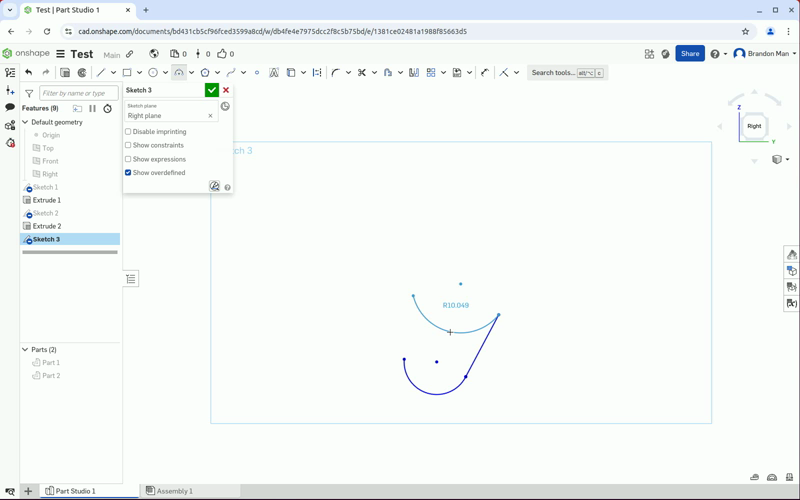
key(esc)
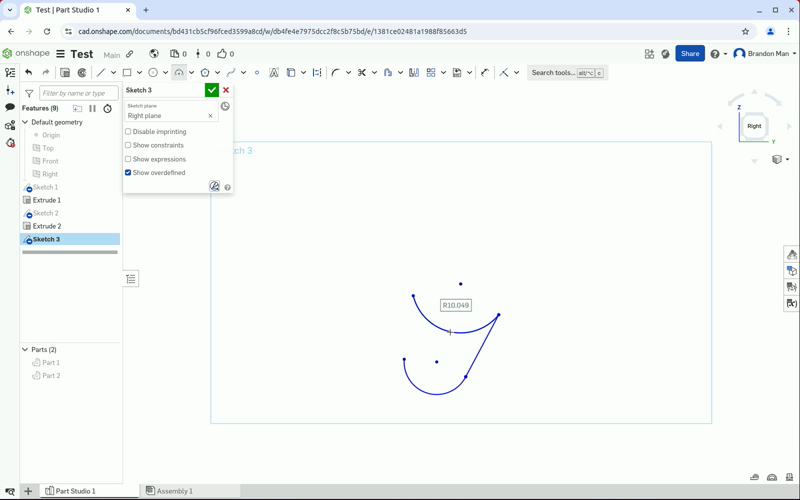
key(l)
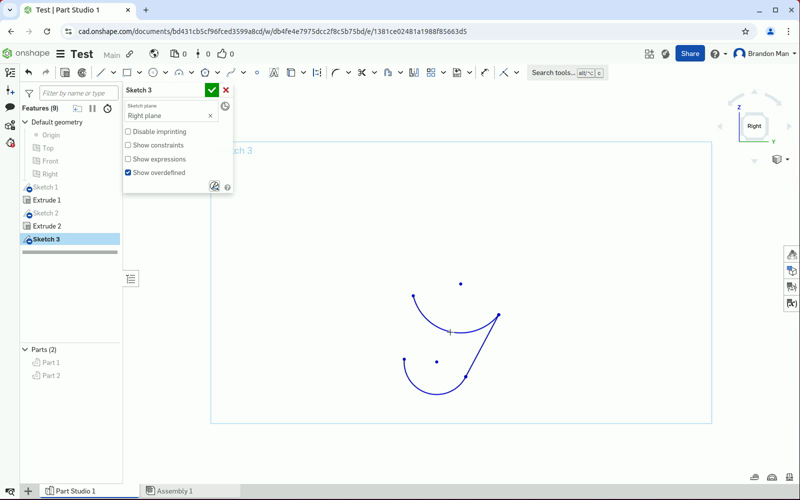
mouse_move(413, 295)
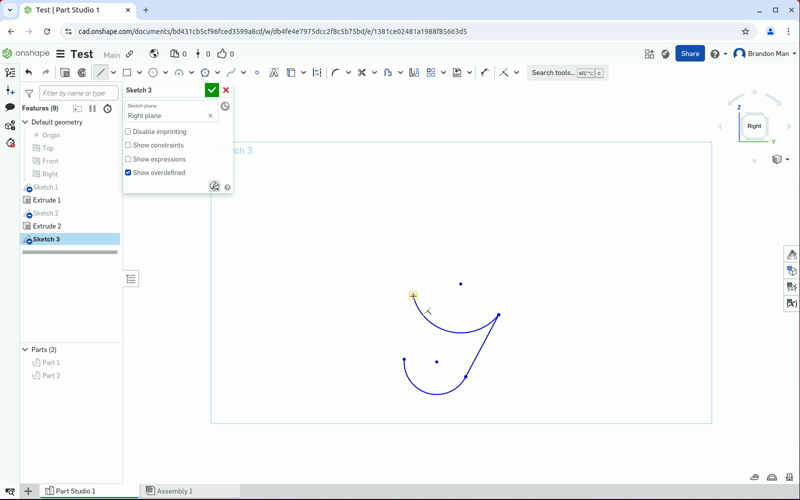
click(413, 295)
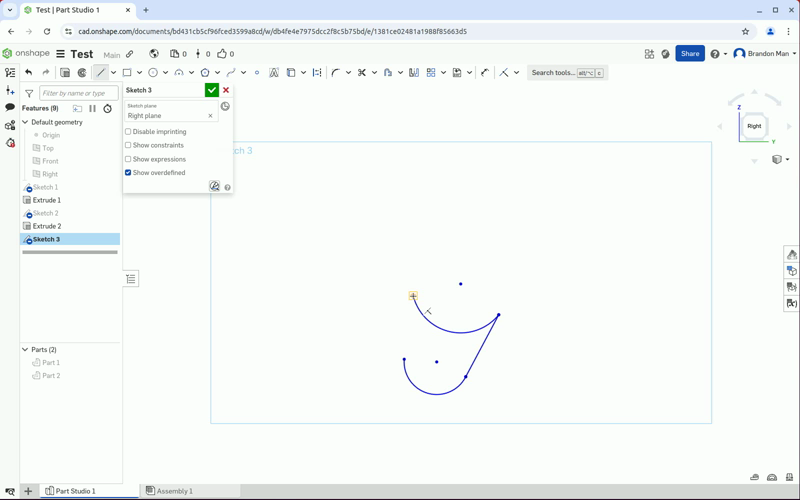
key_down(shift)
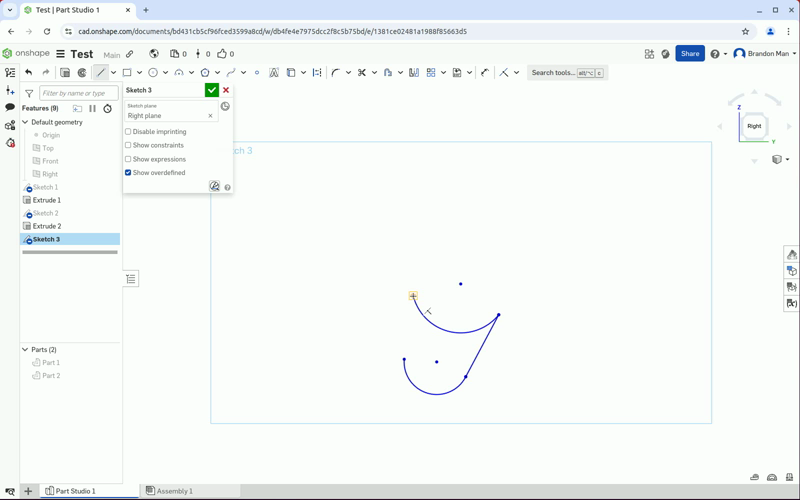
mouse_move(404, 356)
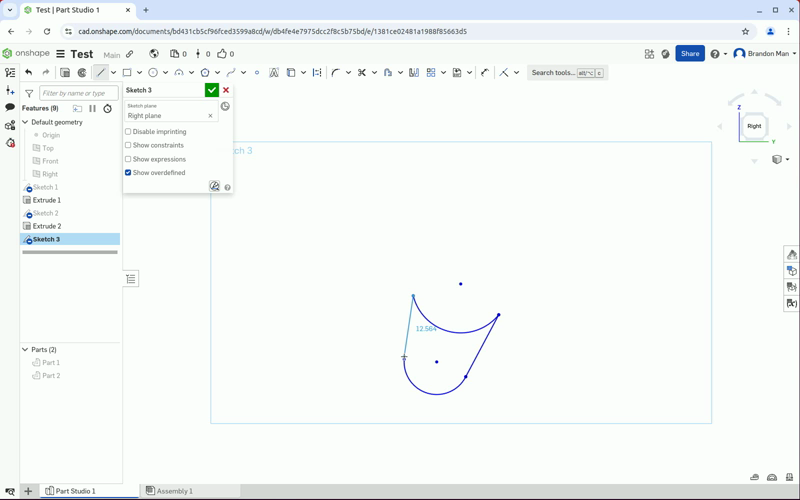
scroll(6)
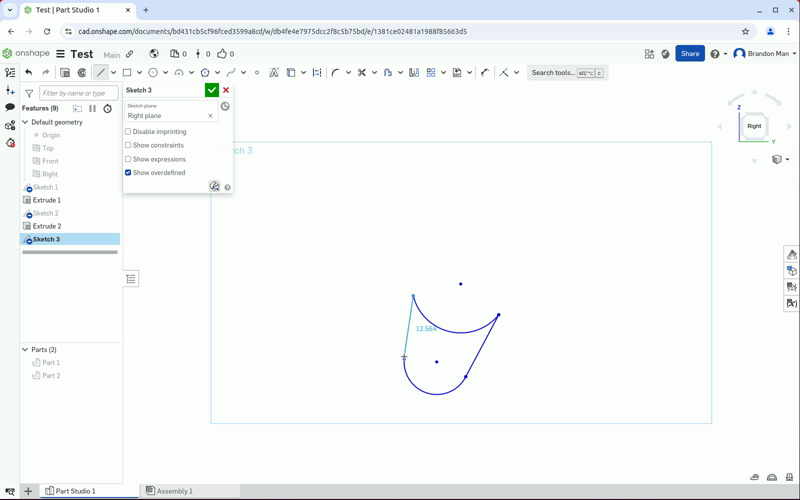
scroll(6)
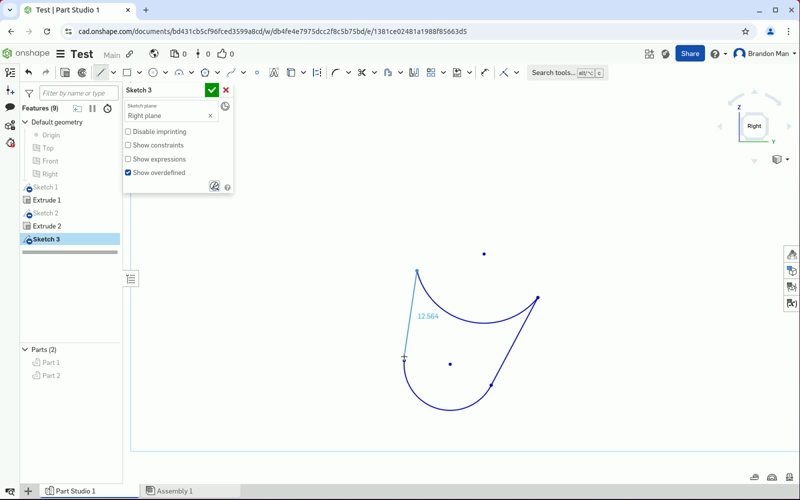
scroll(6)
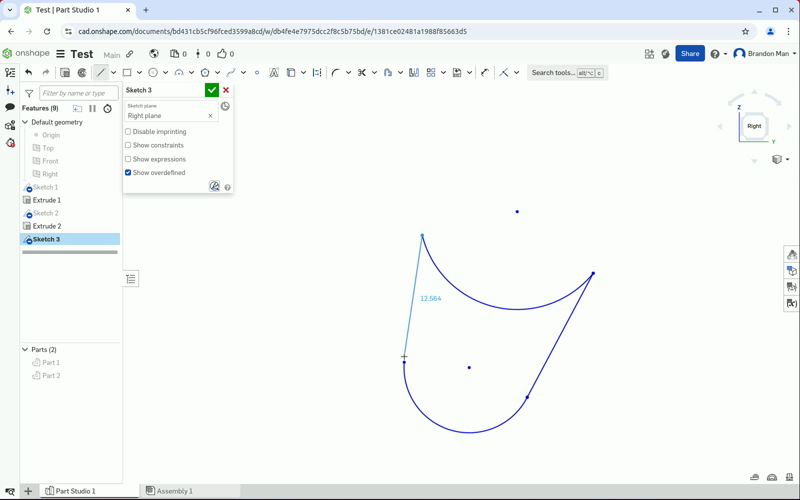
scroll(6)
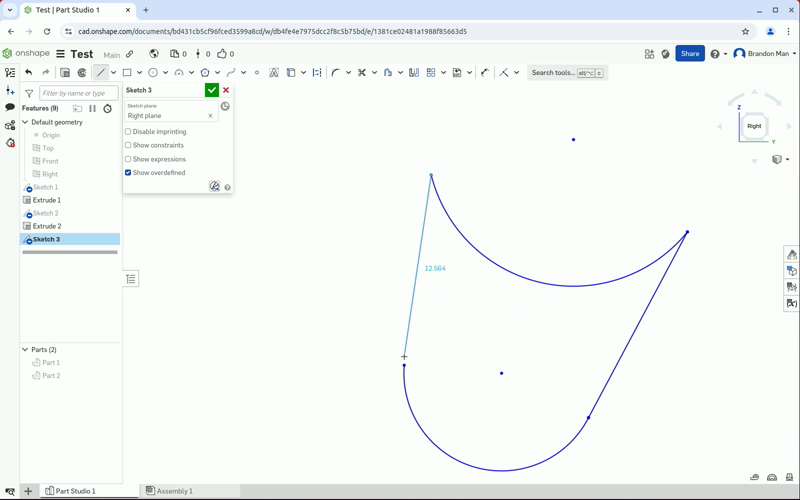
scroll(6)
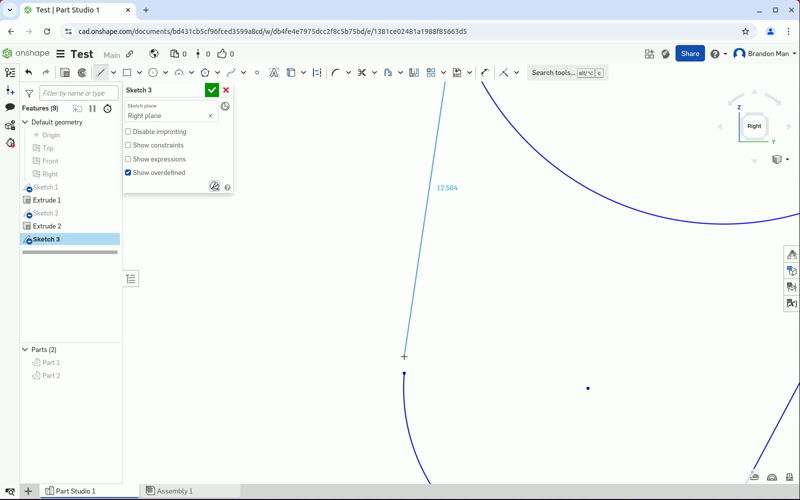
scroll(6)
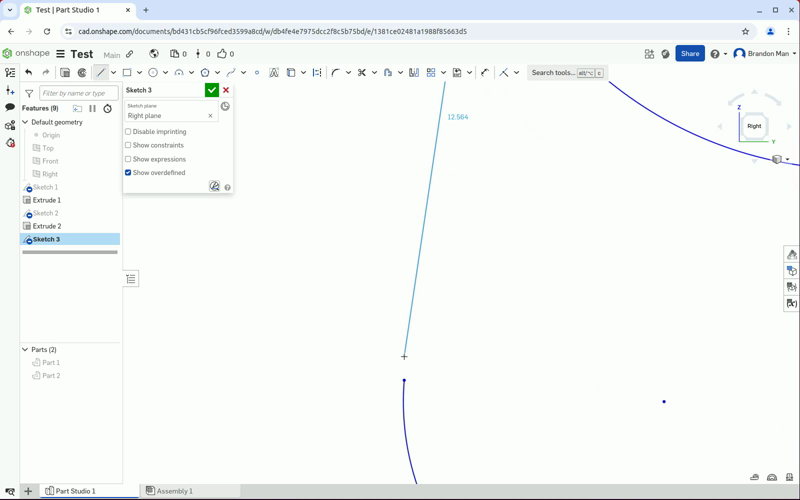
scroll(6)
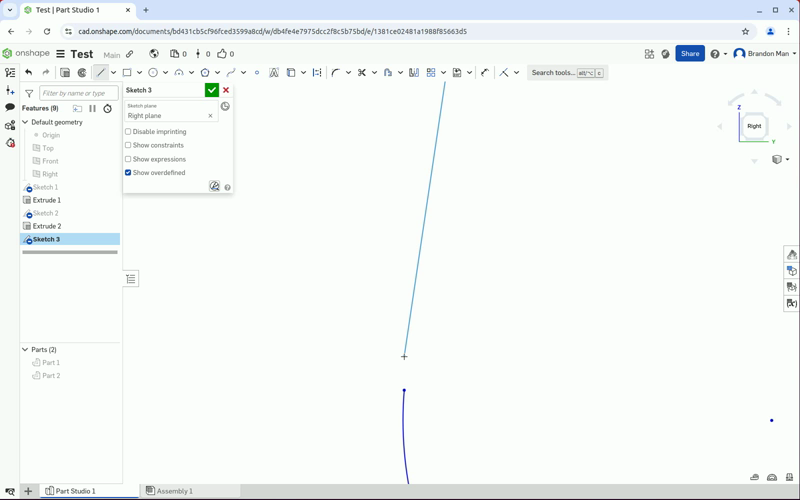
click(404, 356)
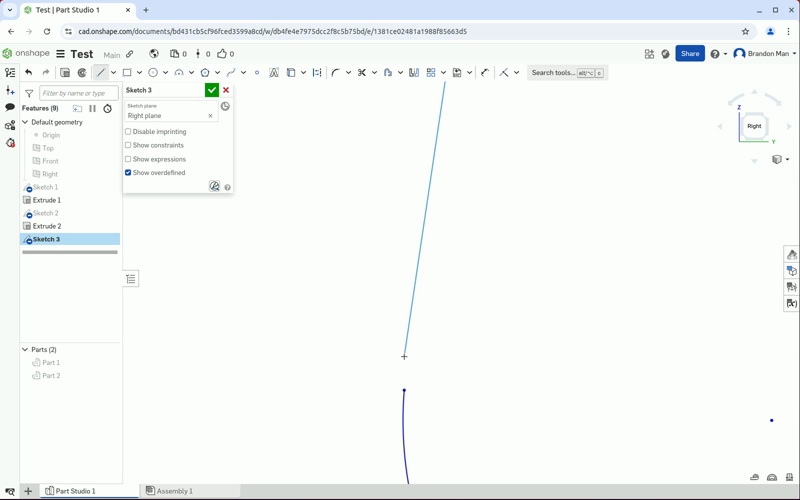
scroll(-6)
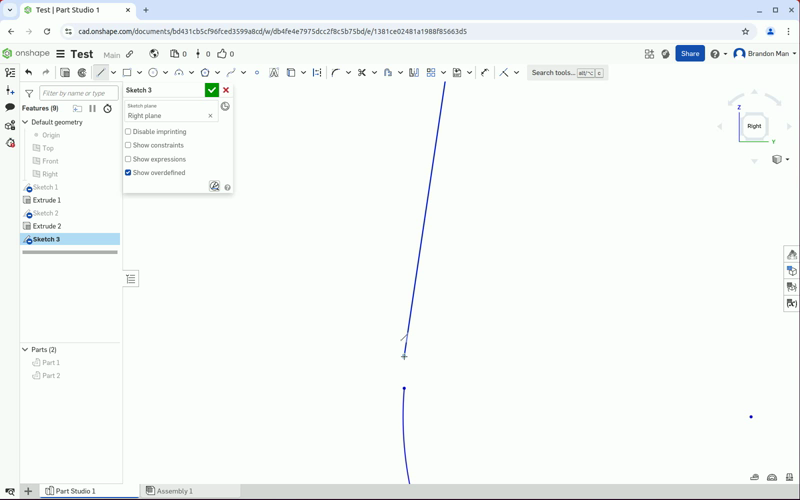
scroll(-6)
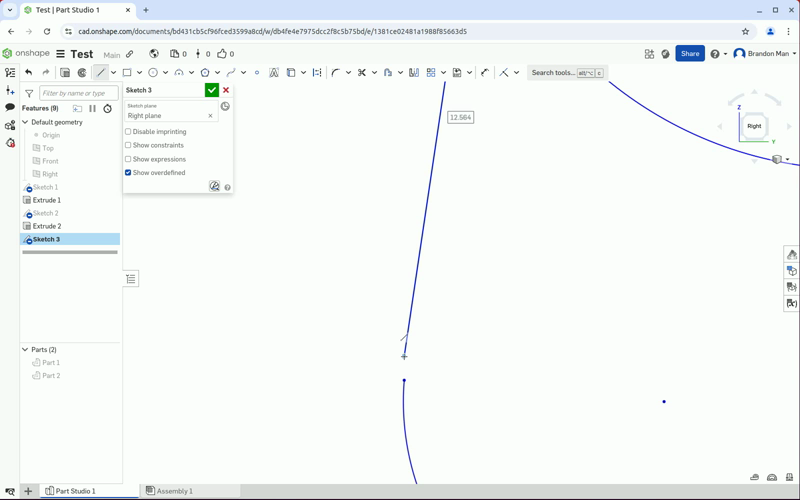
scroll(-6)
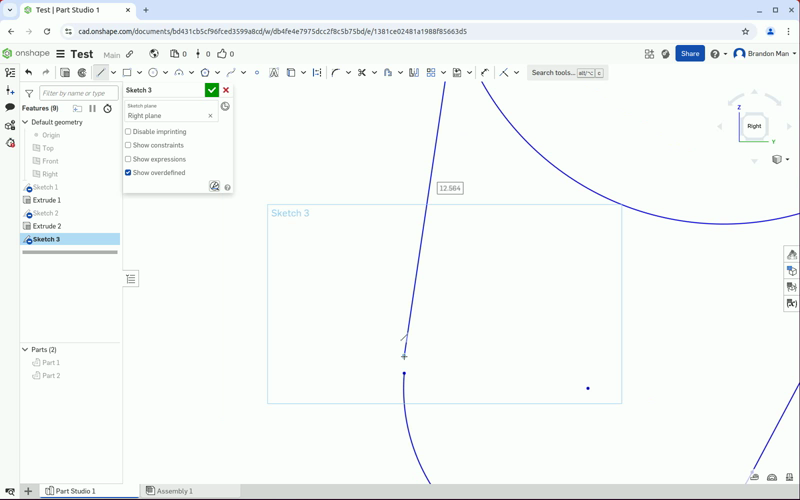
scroll(-6)
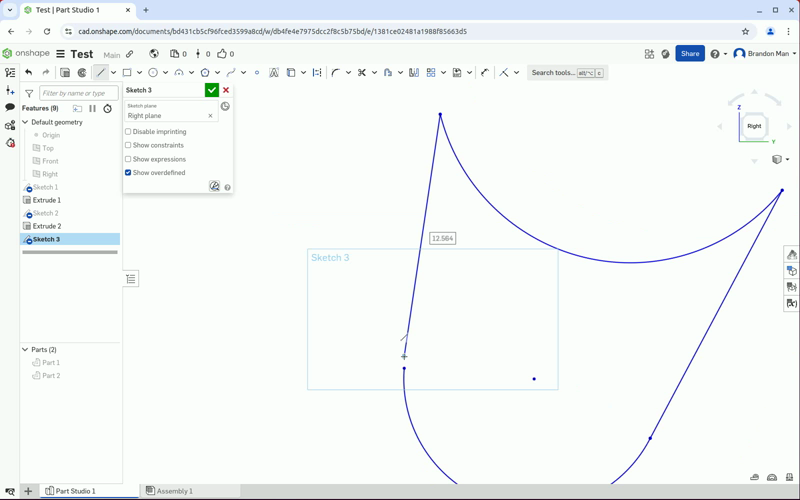
scroll(-6)
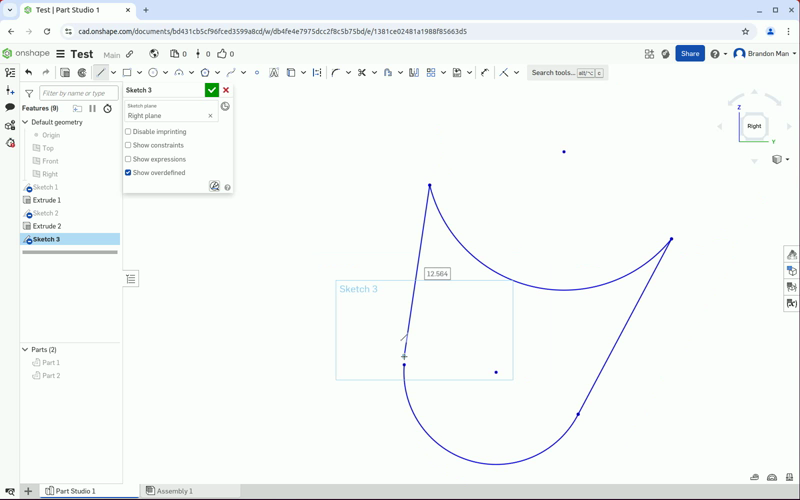
scroll(-6)
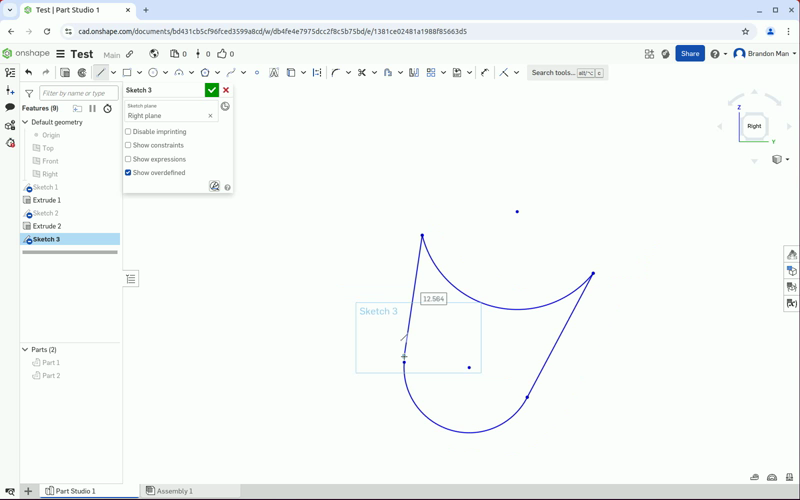
scroll(-6)
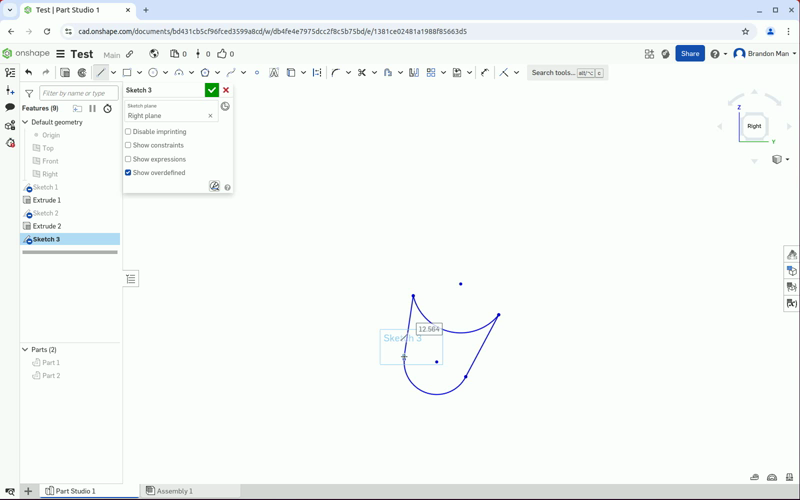
key_up(shift)
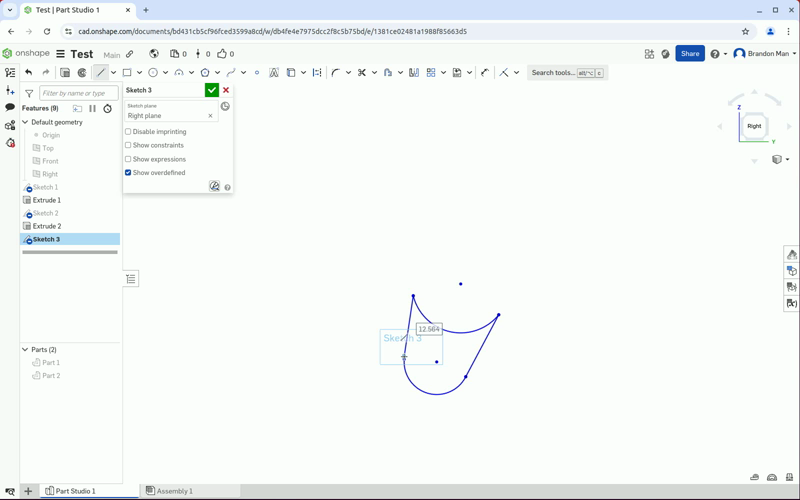
mouse_move(434, 356)
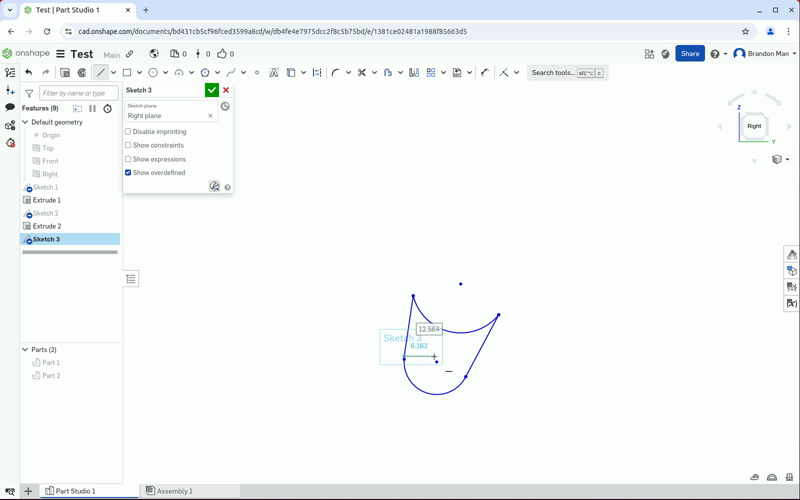
key_down(shift)
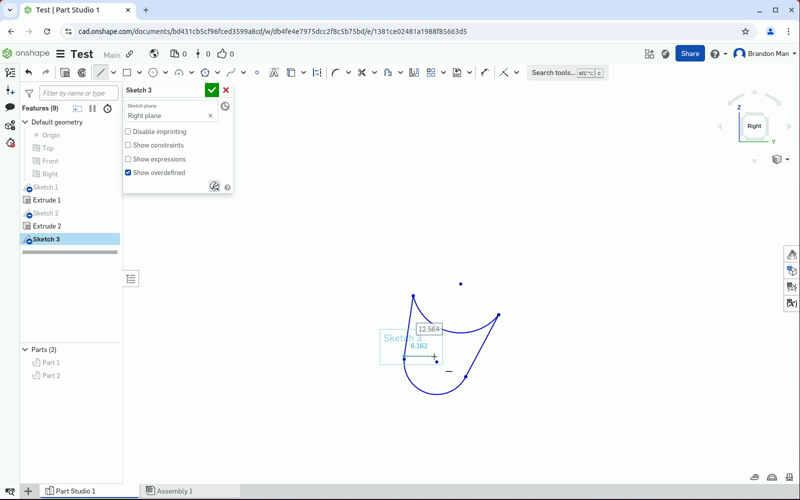
mouse_move(404, 359)
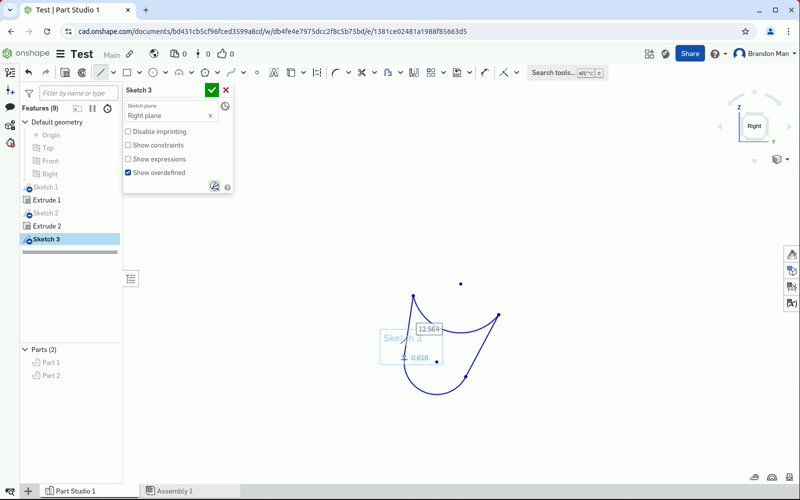
scroll(6)
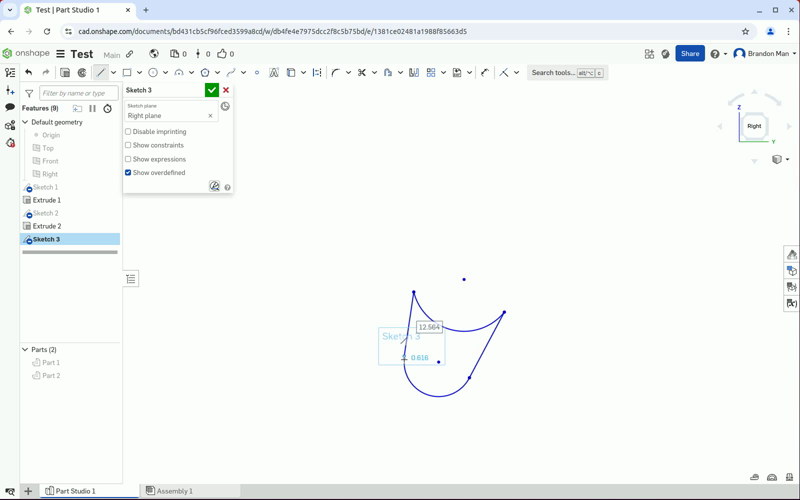
scroll(6)
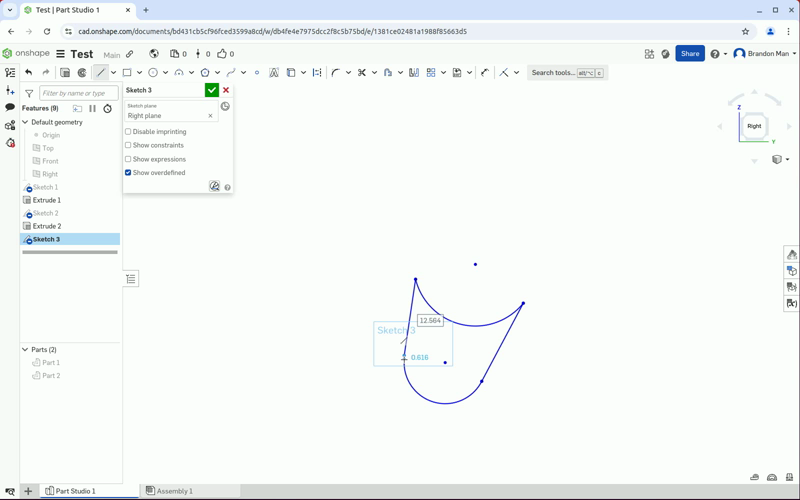
scroll(6)
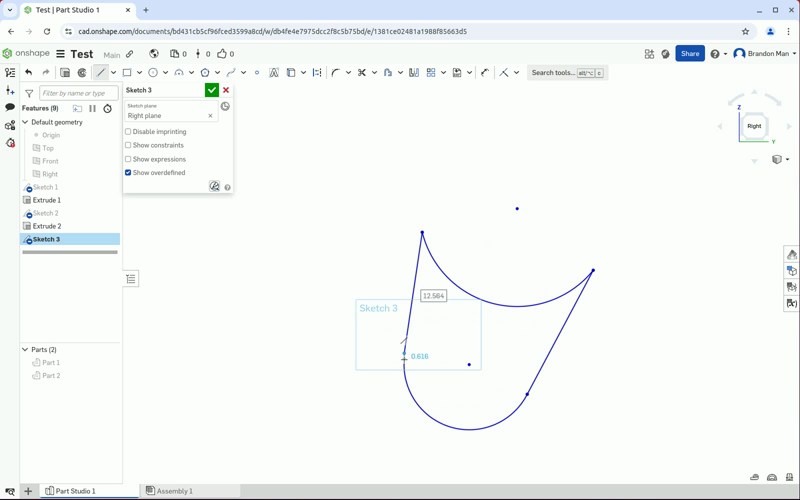
scroll(6)
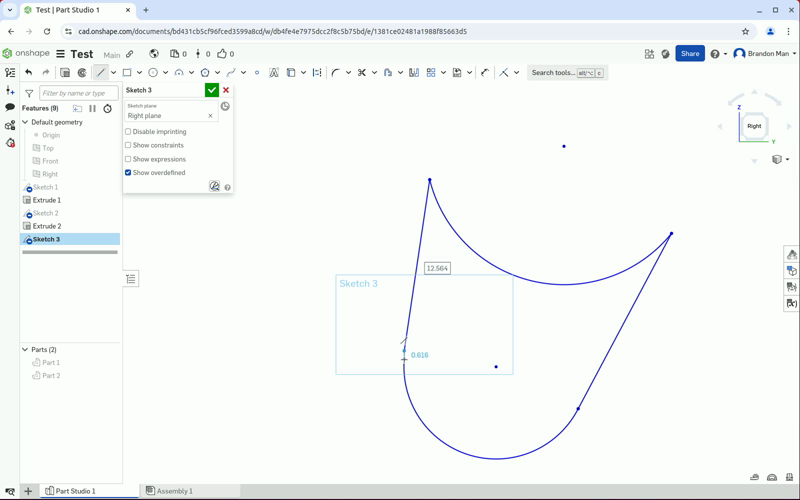
scroll(6)
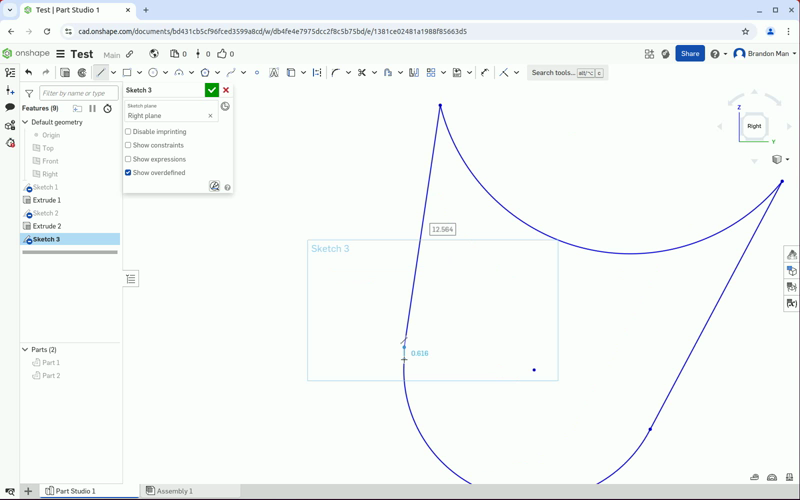
scroll(6)
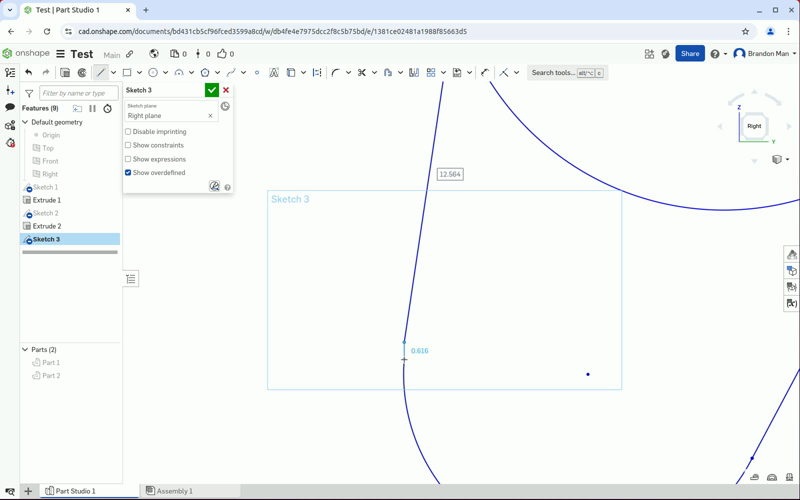
scroll(6)
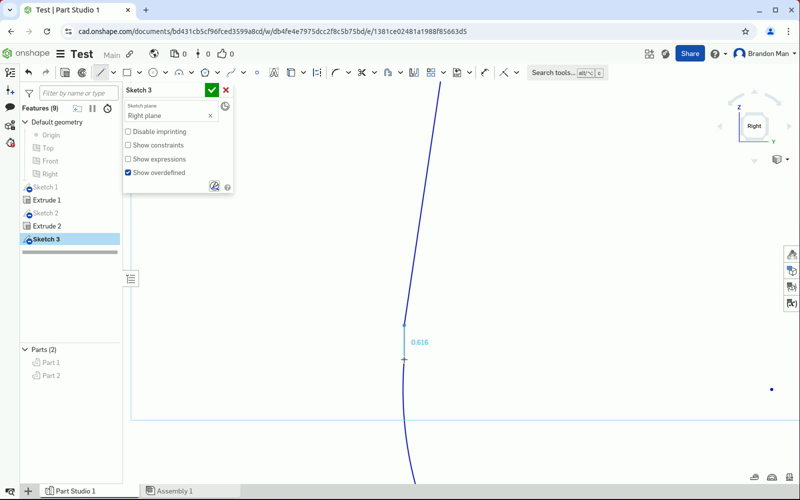
key_up(shift)
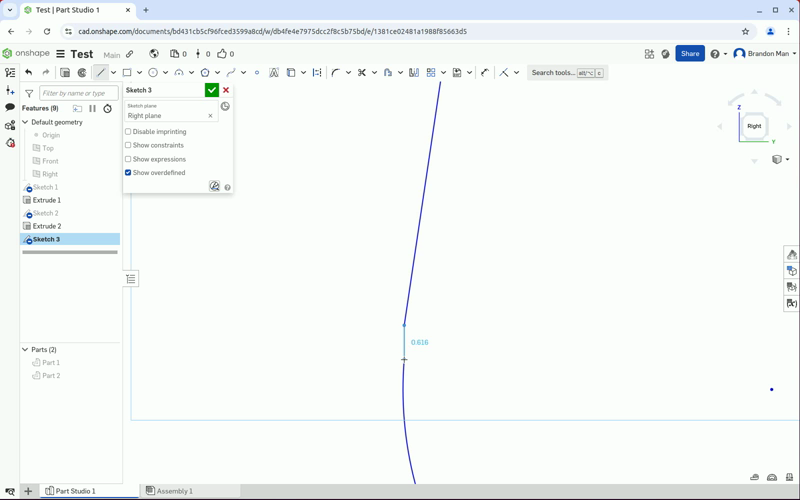
click(404, 359)
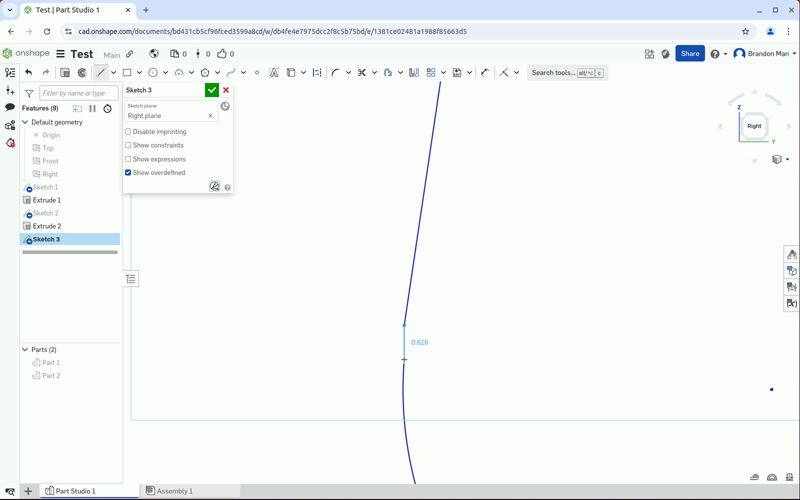
scroll(-6)
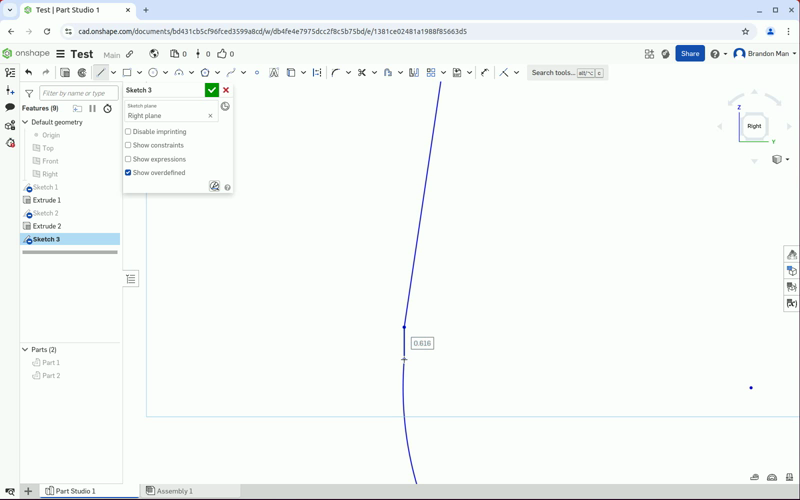
scroll(-6)
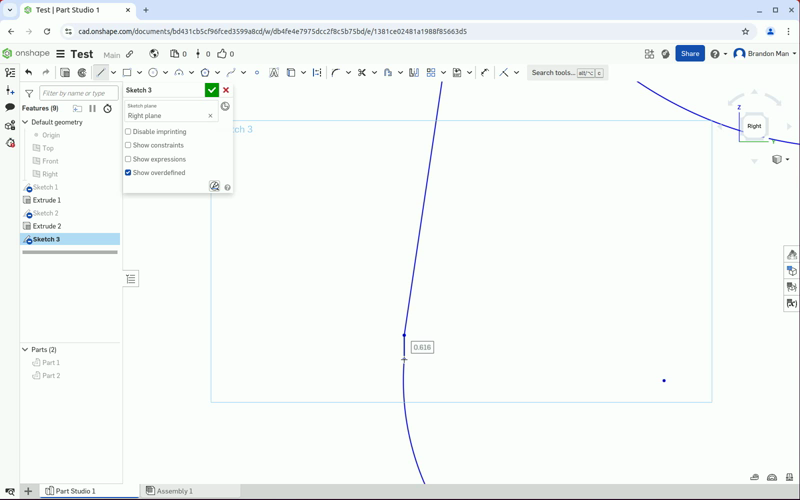
scroll(-6)
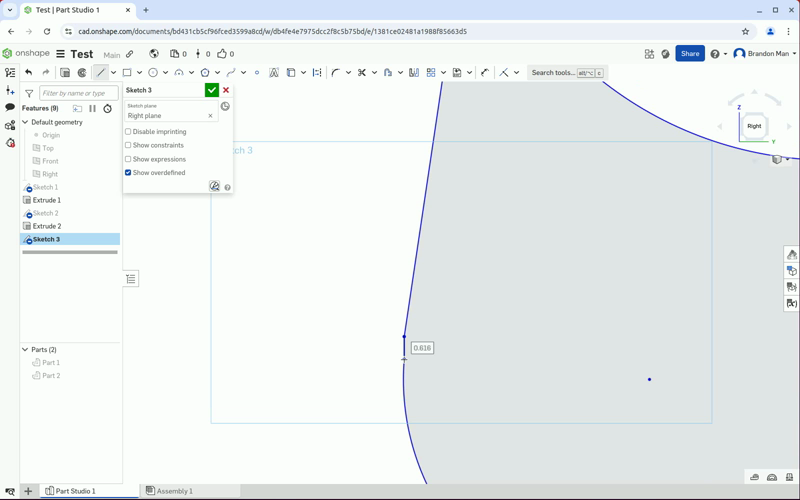
scroll(-6)
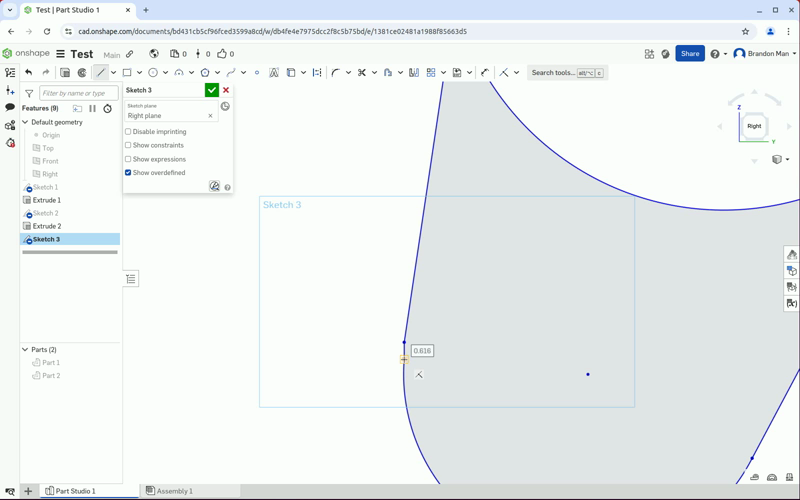
scroll(-6)
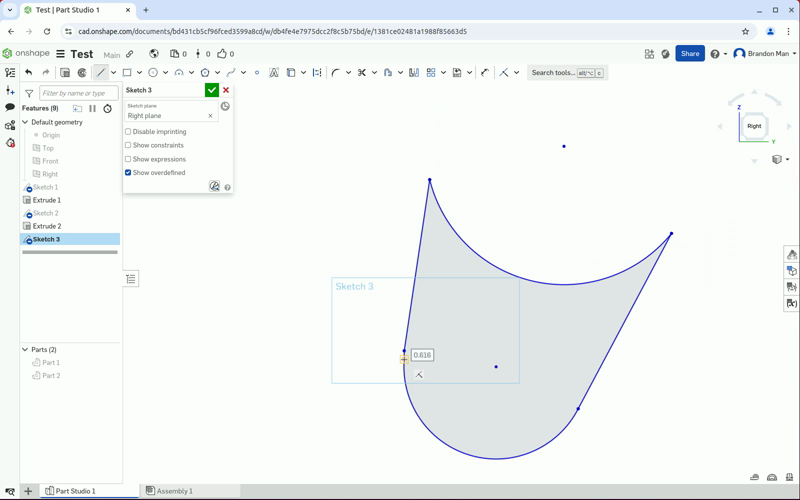
scroll(-6)
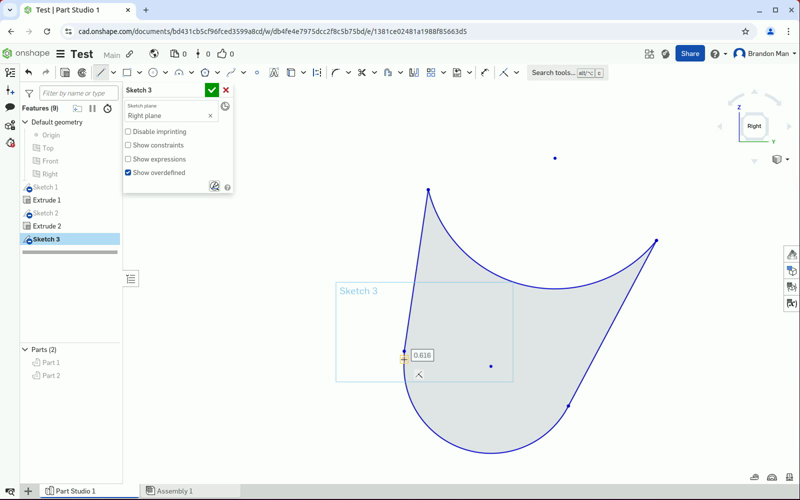
scroll(-6)
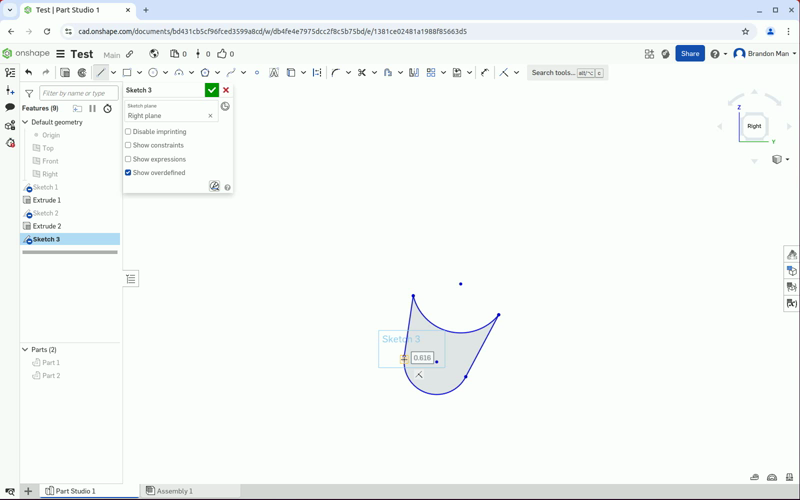
key(esc)
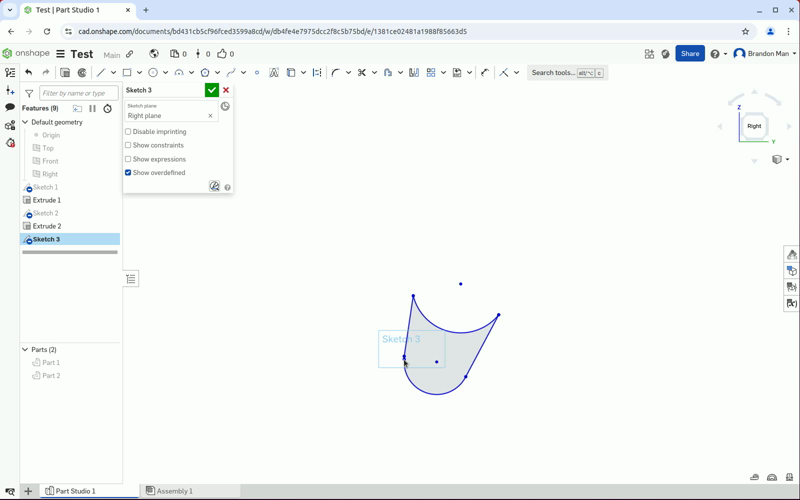
key(c)
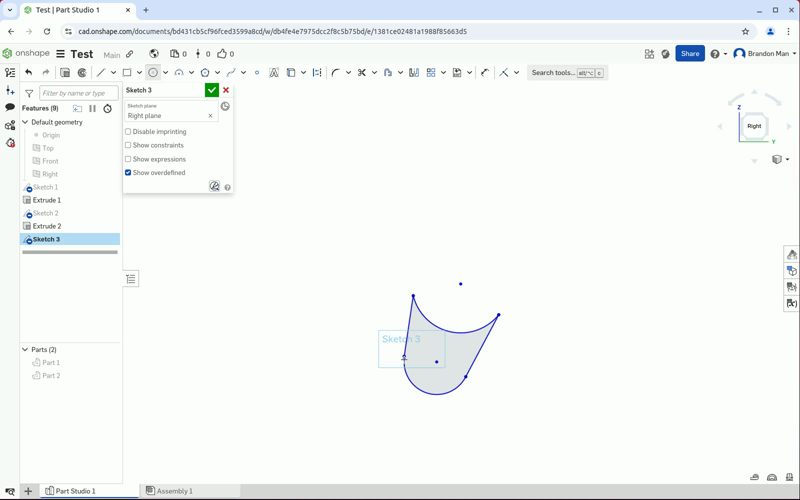
key_down(shift)
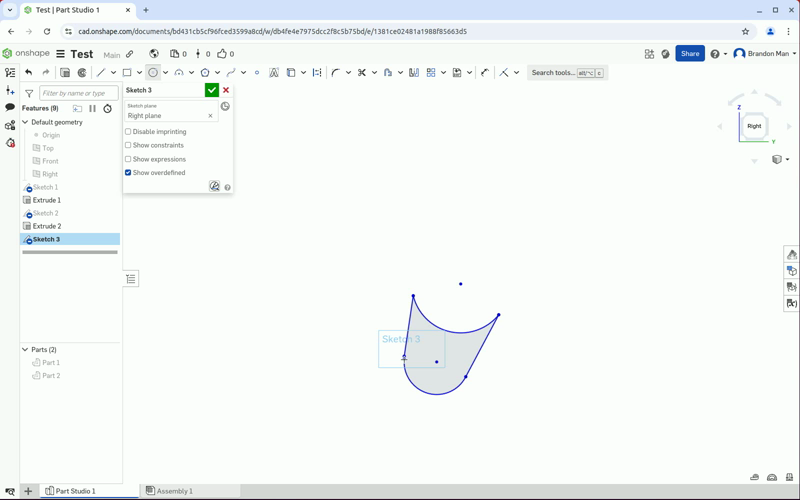
mouse_move(437, 362)
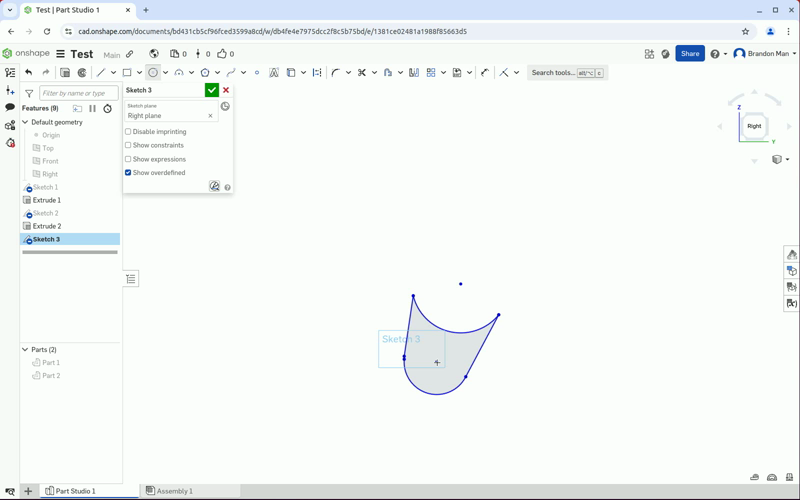
click(437, 362)
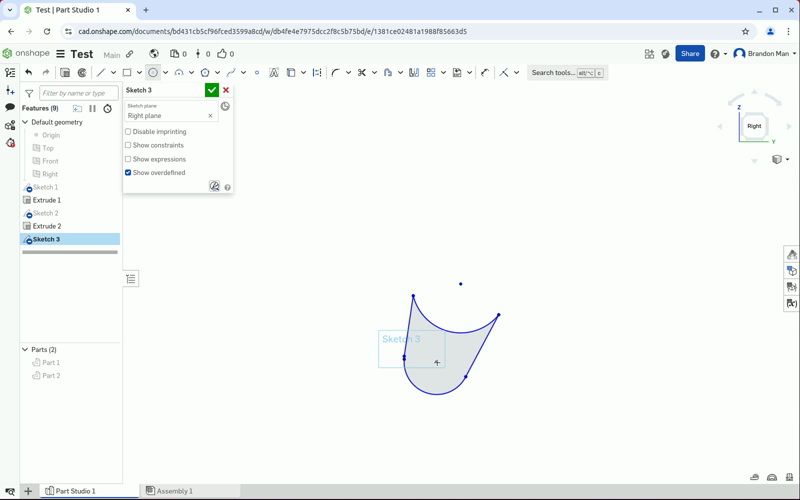
key_up(shift)
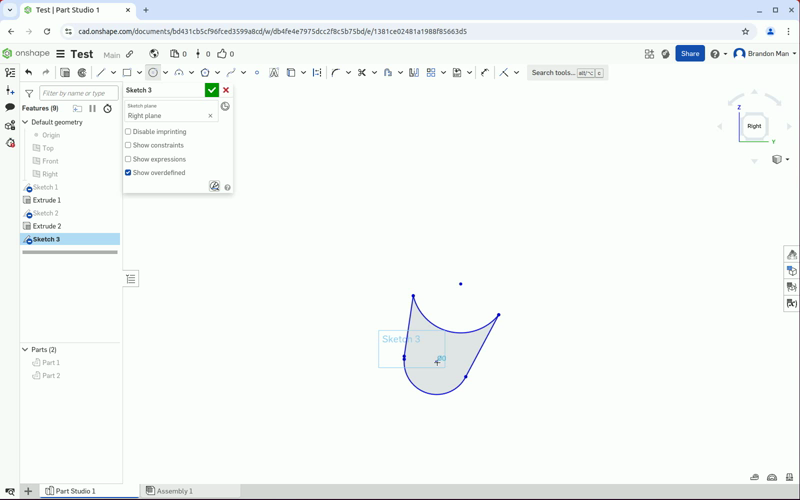
mouse_move(453, 362)
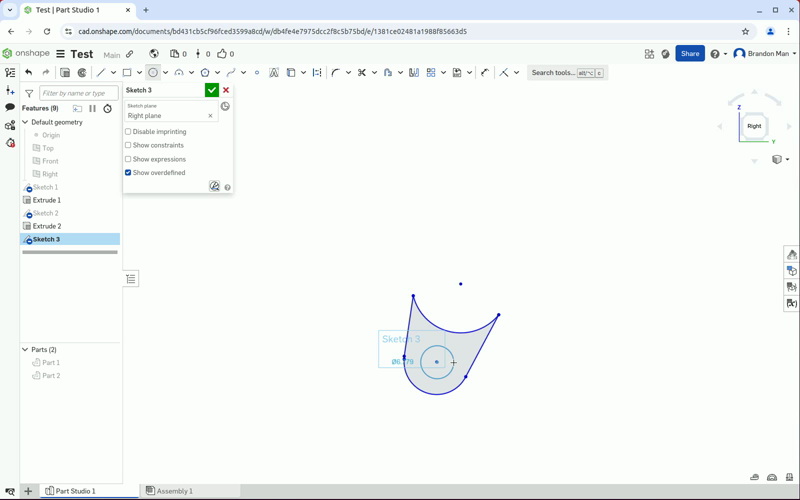
click(453, 362)
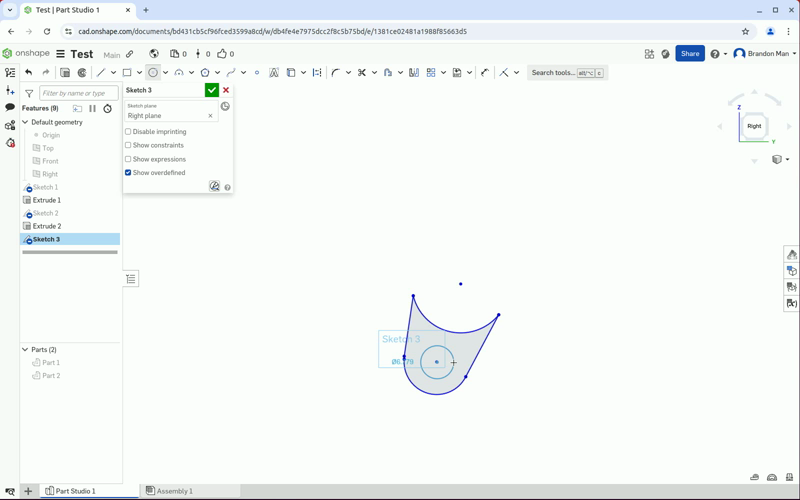
key(esc)
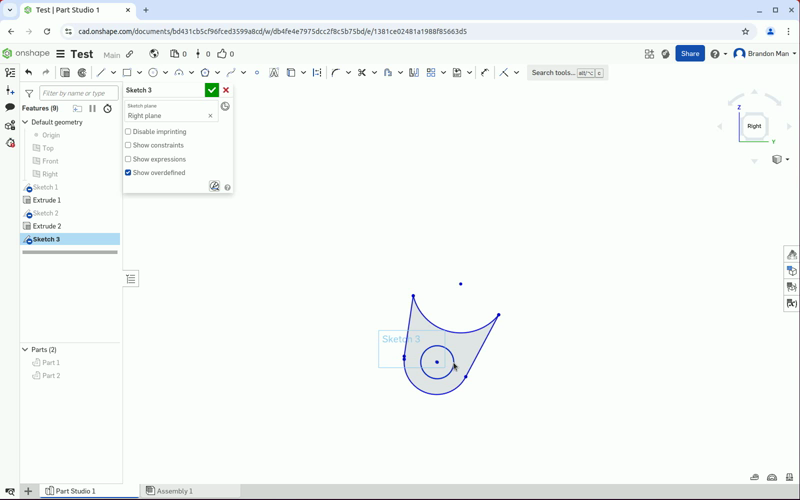
mouse_move(454, 372)
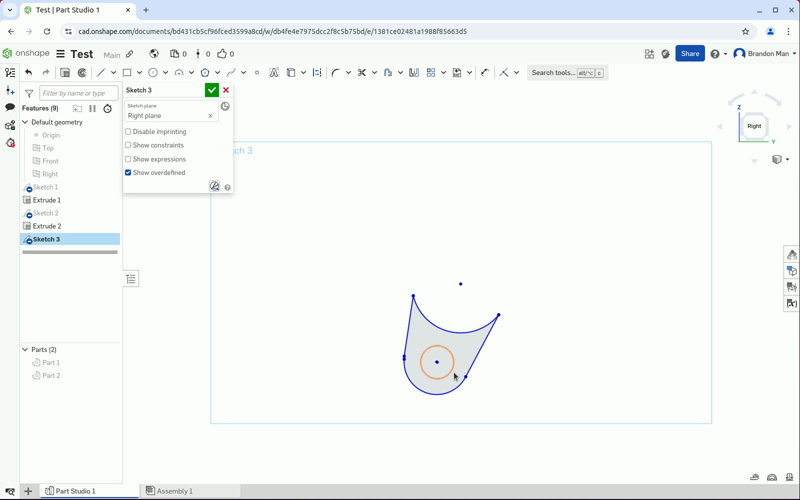
click(454, 372)
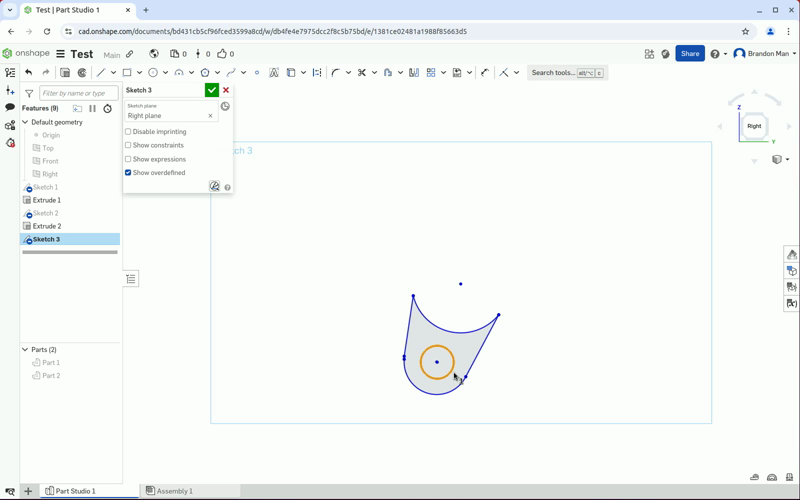
mouse_move(73, 352)
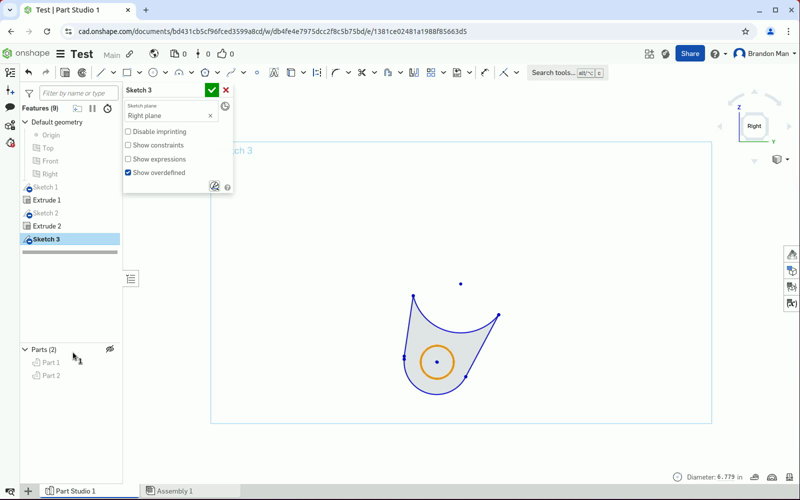
key(shift+y)
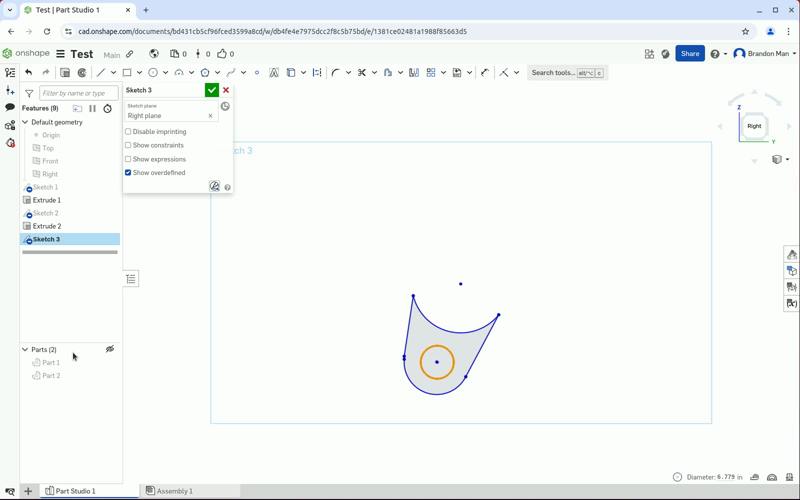
key(shift+e)
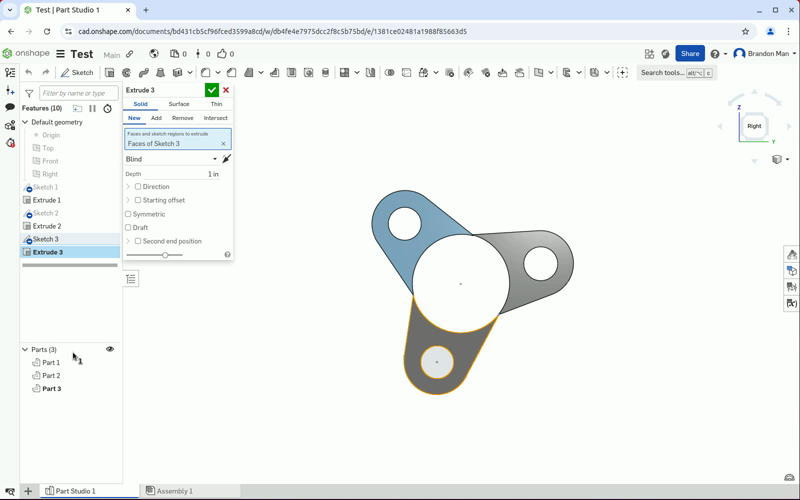
mouse_move(143, 106)
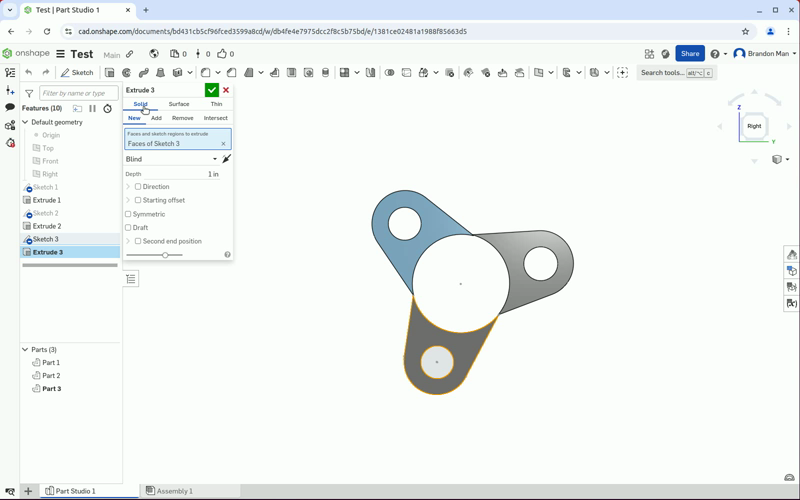
click(143, 106)
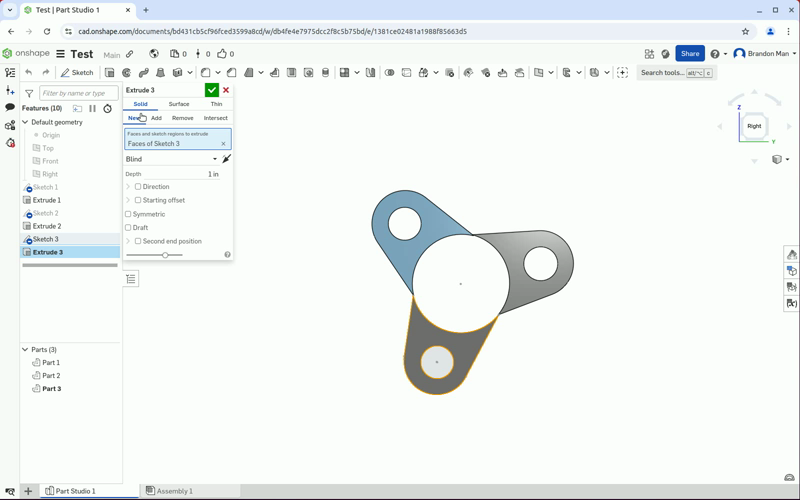
mouse_move(137, 120)
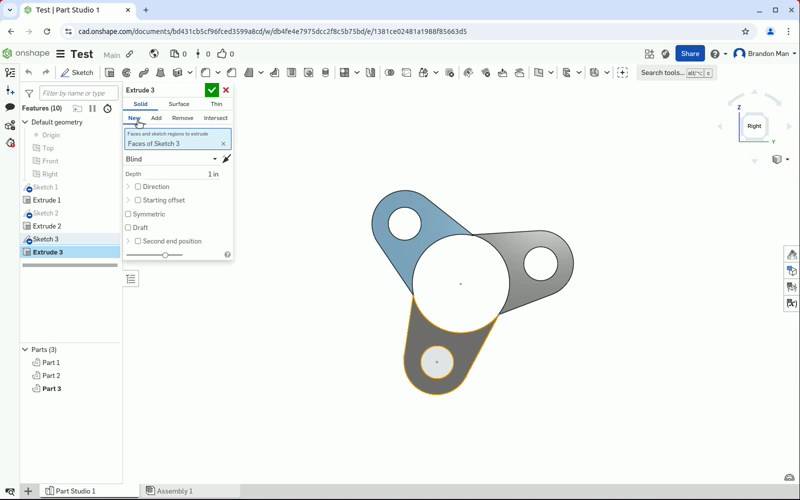
click(137, 120)
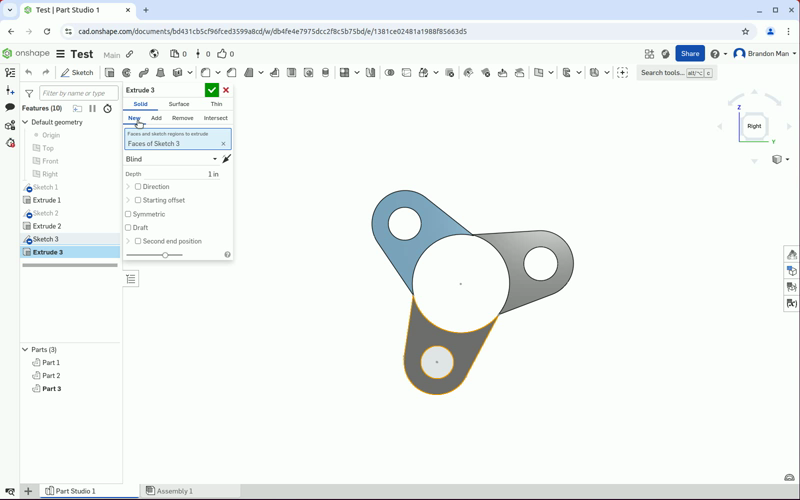
key(tab, 4)
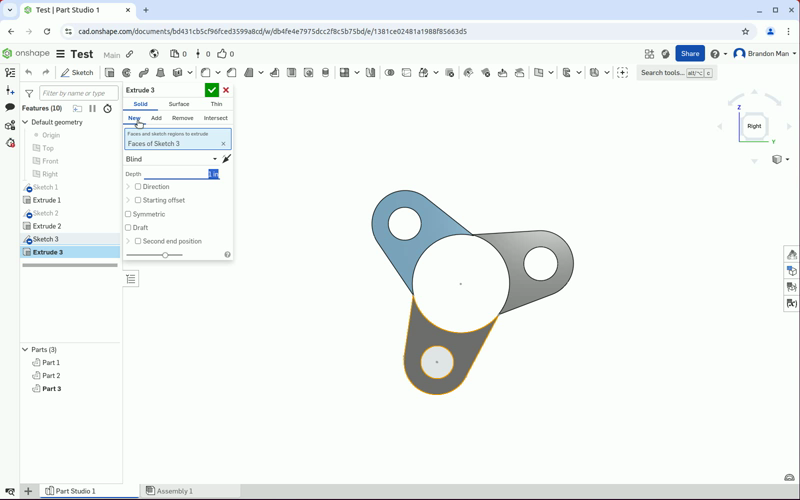
text(6.74)
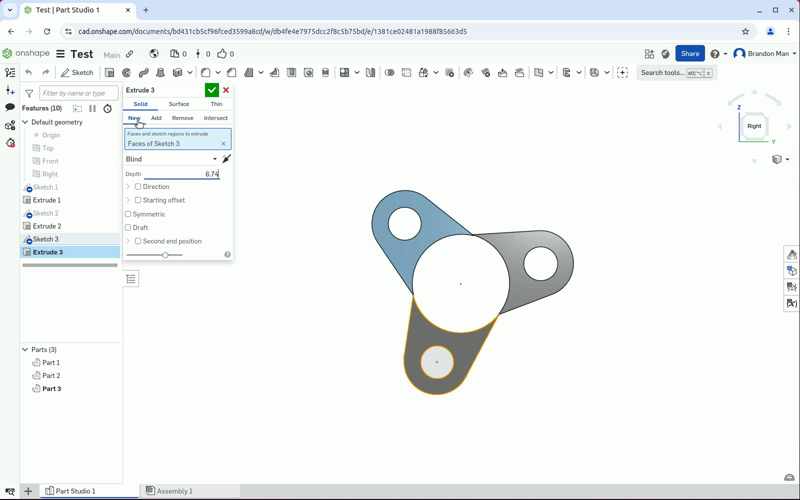
key(enter)
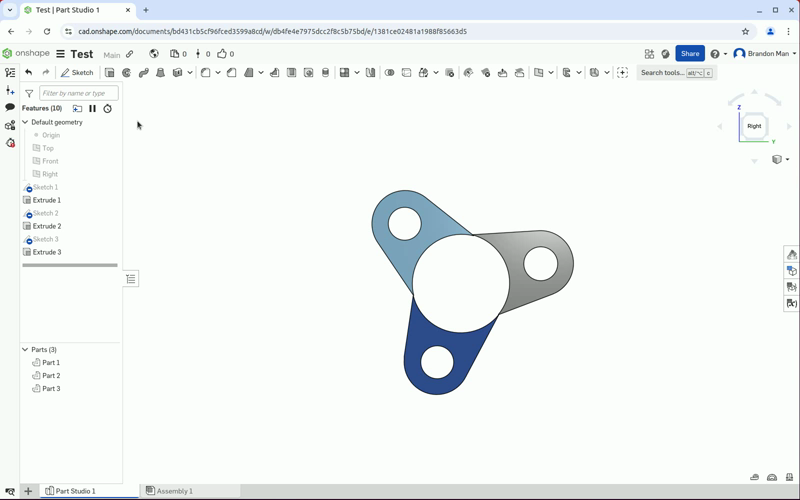
key(shift+h)
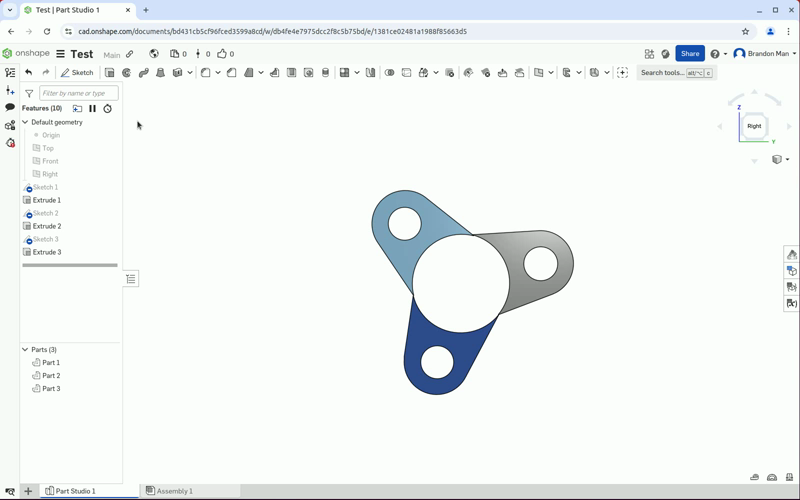
key(shift+h)
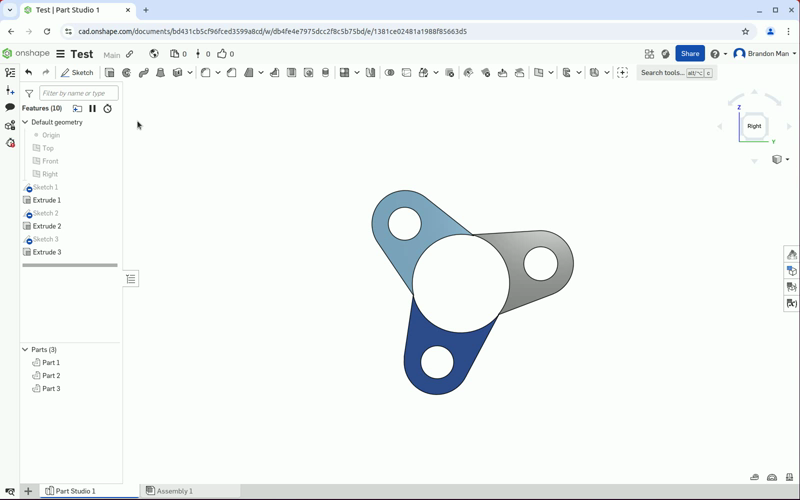
mouse_move(73, 189)
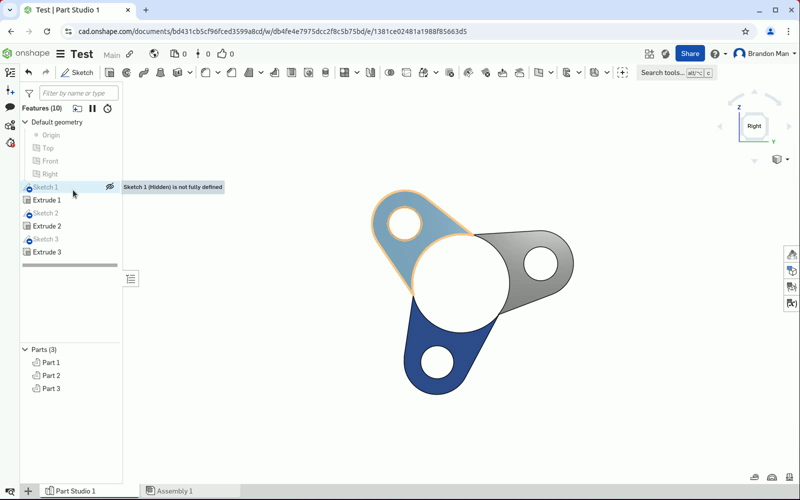
click(73, 189)
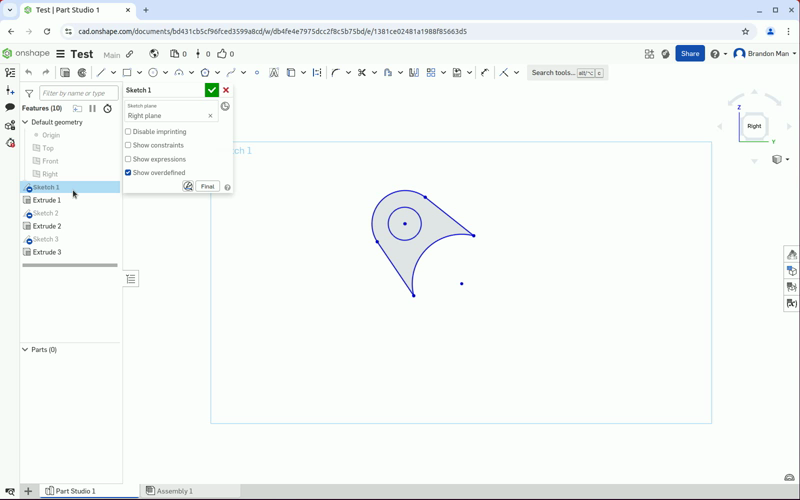
mouse_move(229, 92)
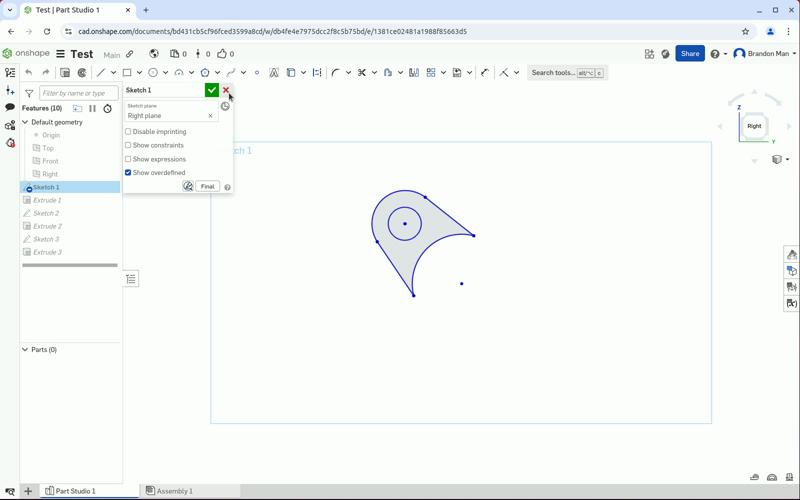
click(229, 92)
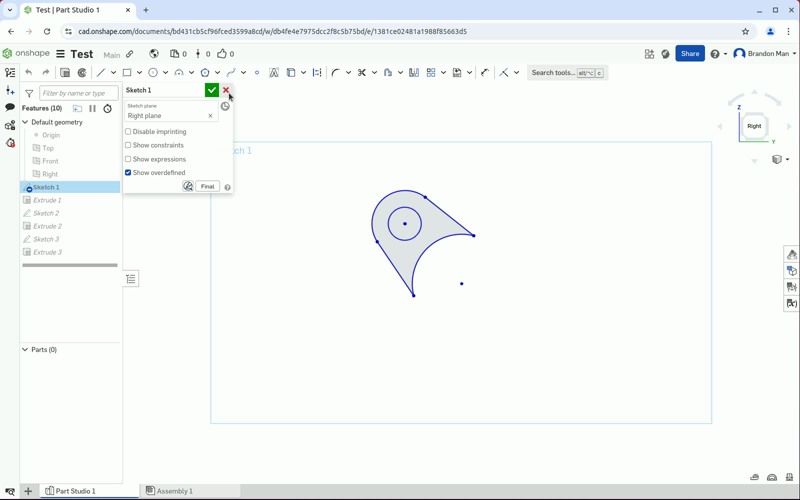
key(shift+s)
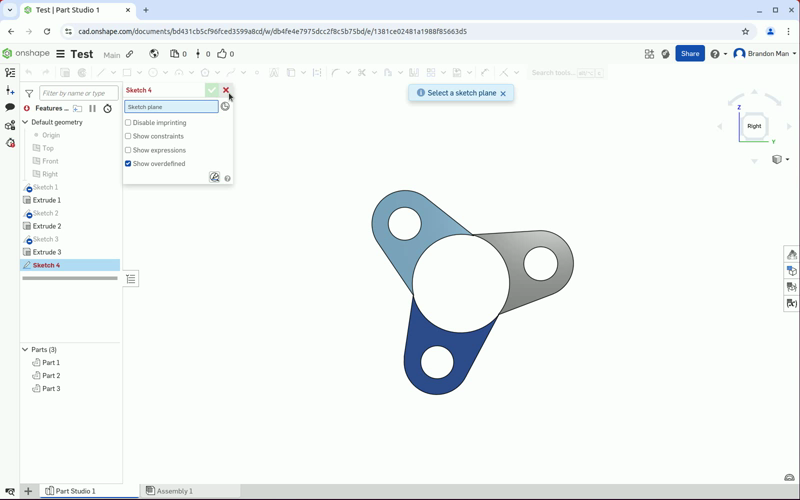
mouse_move(73, 176)
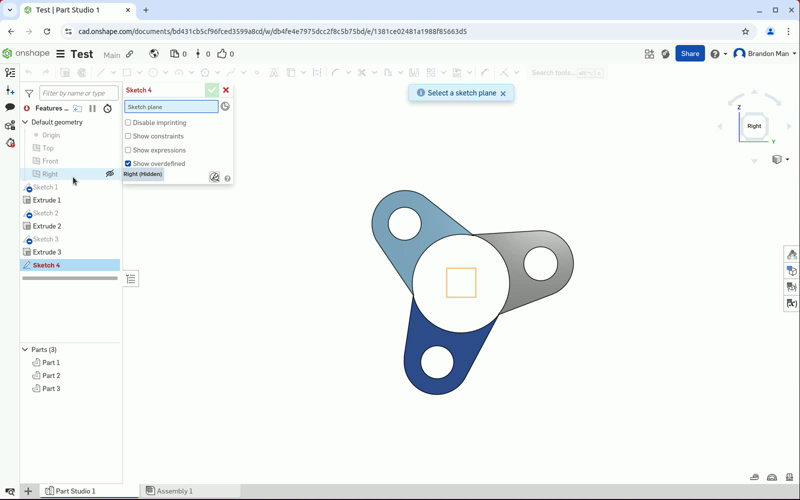
click(73, 176)
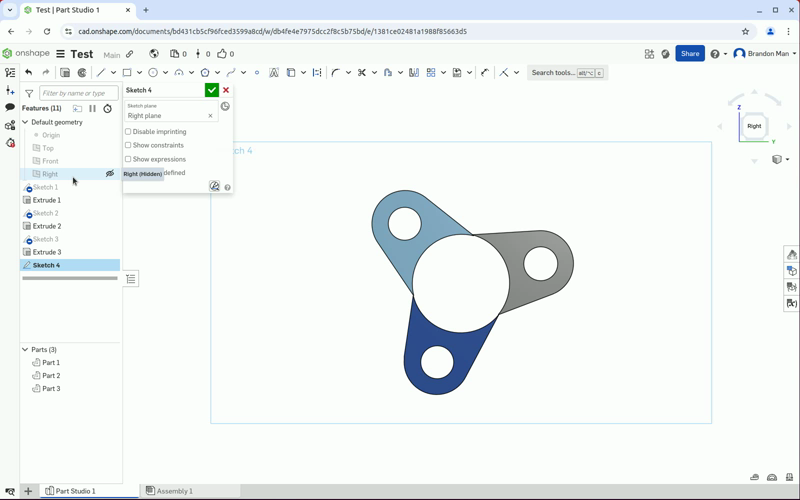
mouse_move(73, 352)
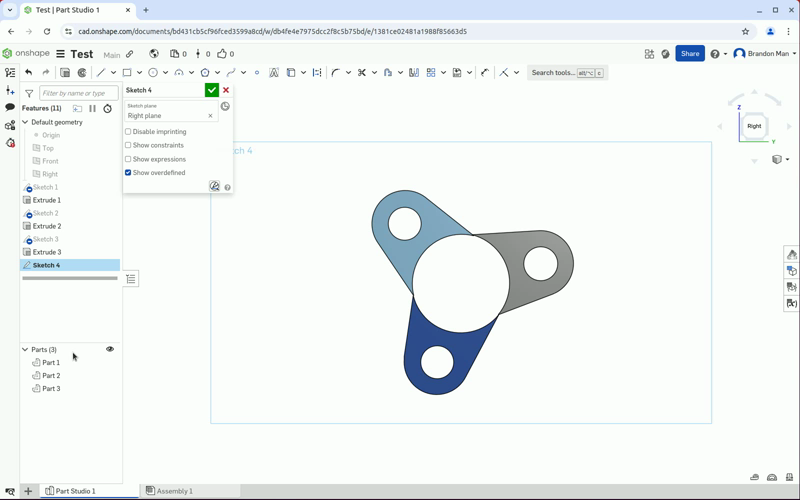
key(y)
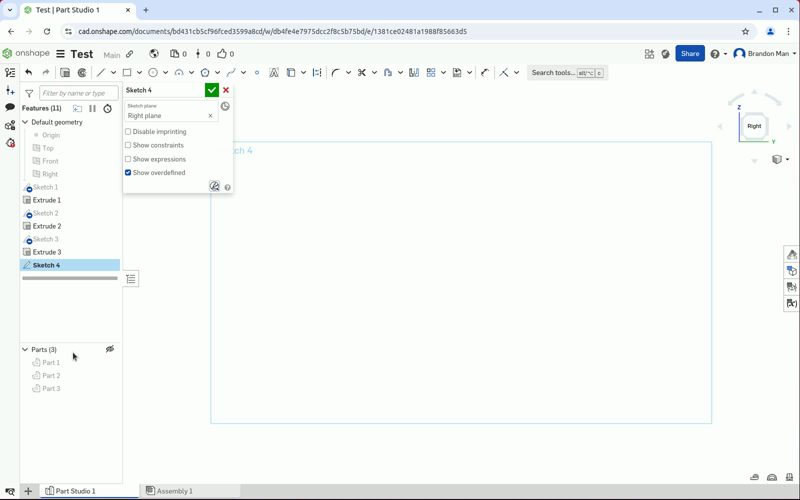
key(c)
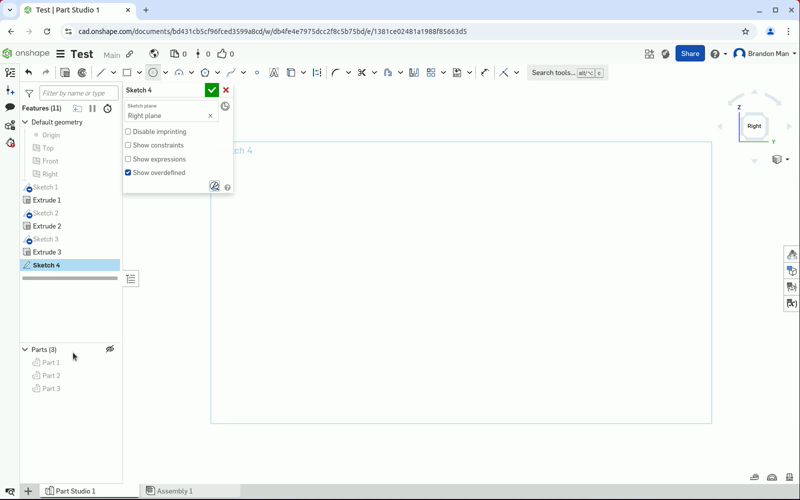
key_down(shift)
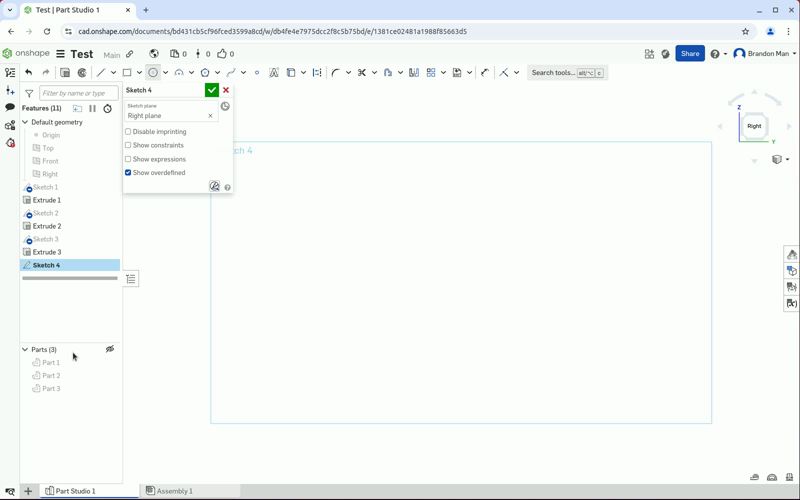
mouse_move(461, 282)
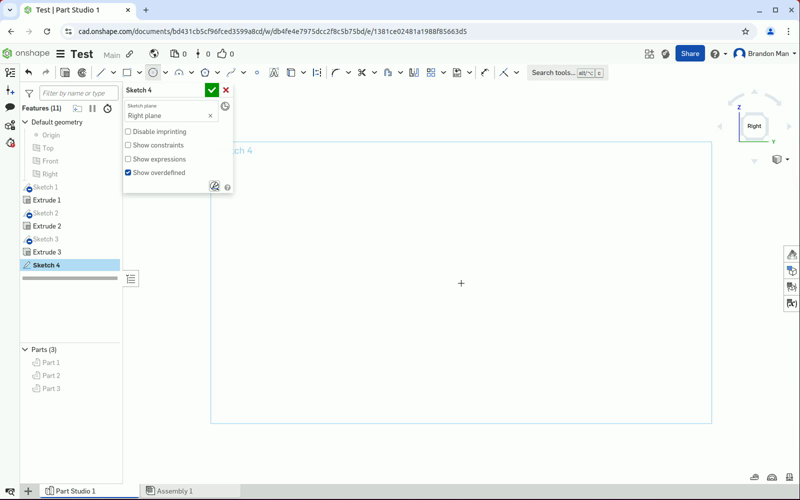
click(461, 282)
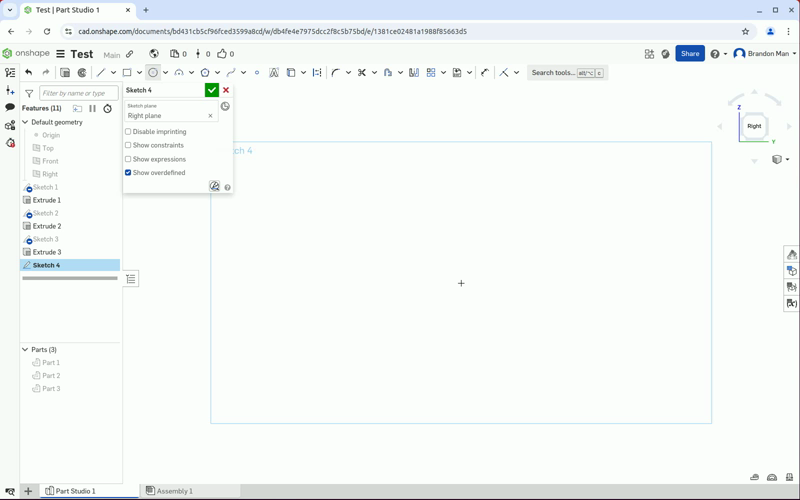
key_up(shift)
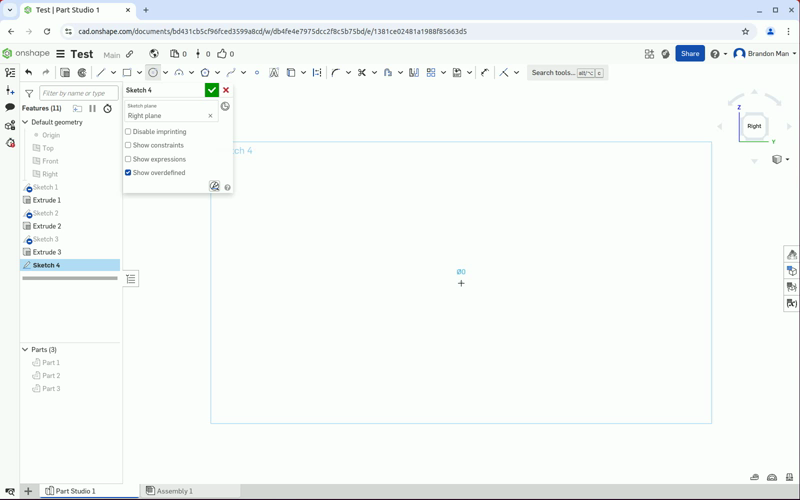
mouse_move(511, 282)
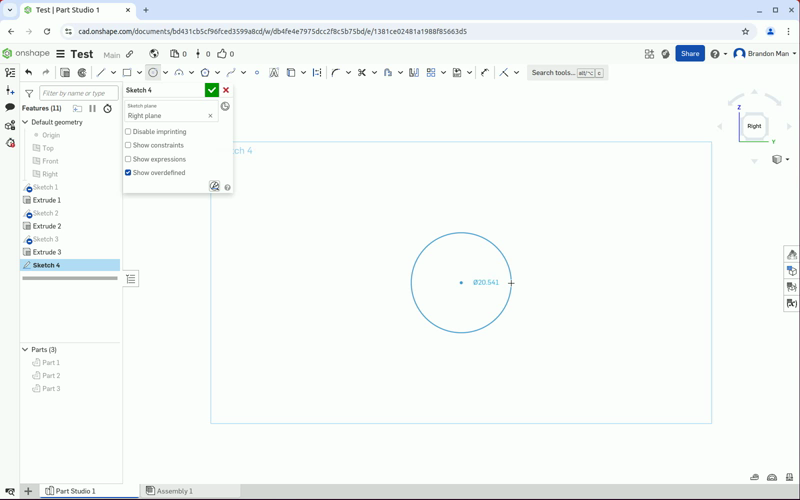
click(511, 282)
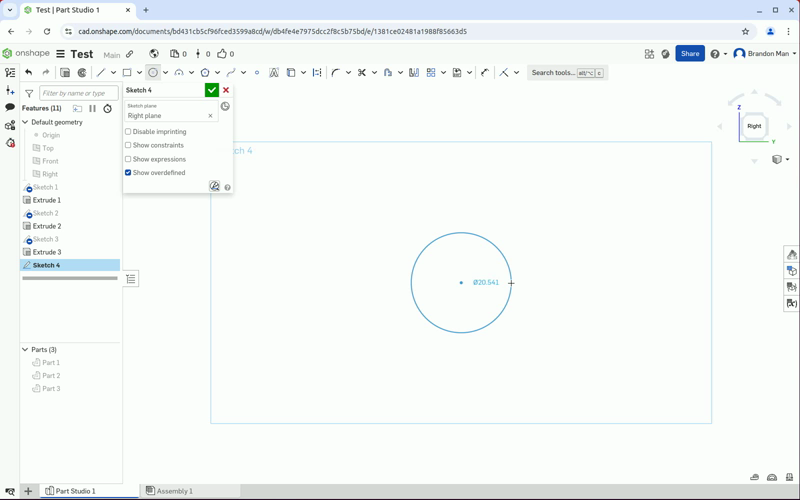
key(esc)
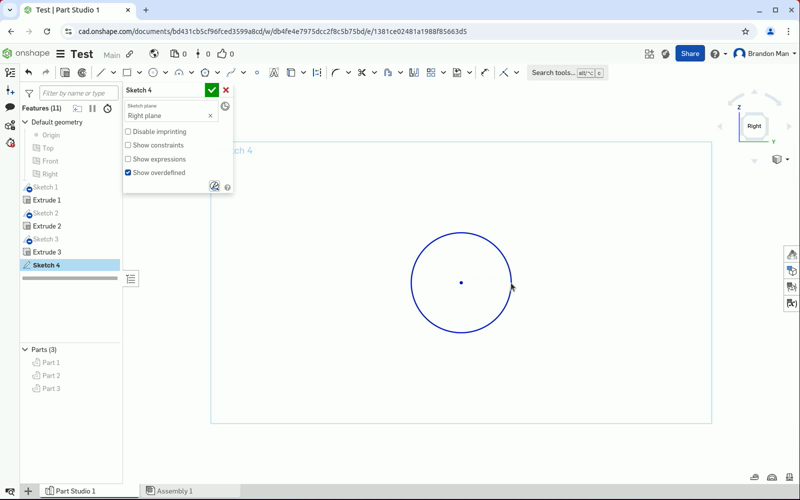
key(c)
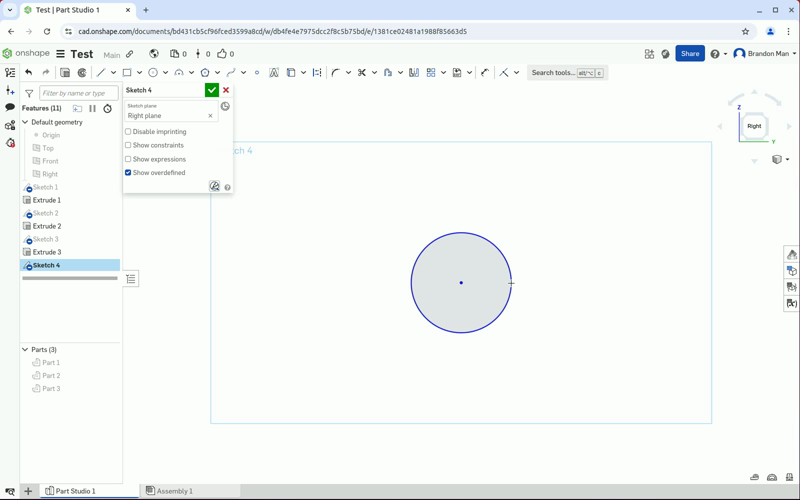
key_down(shift)
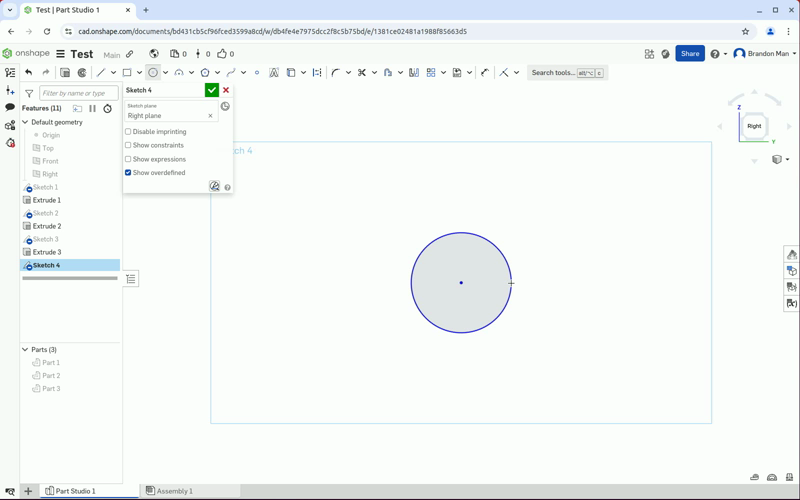
mouse_move(461, 282)
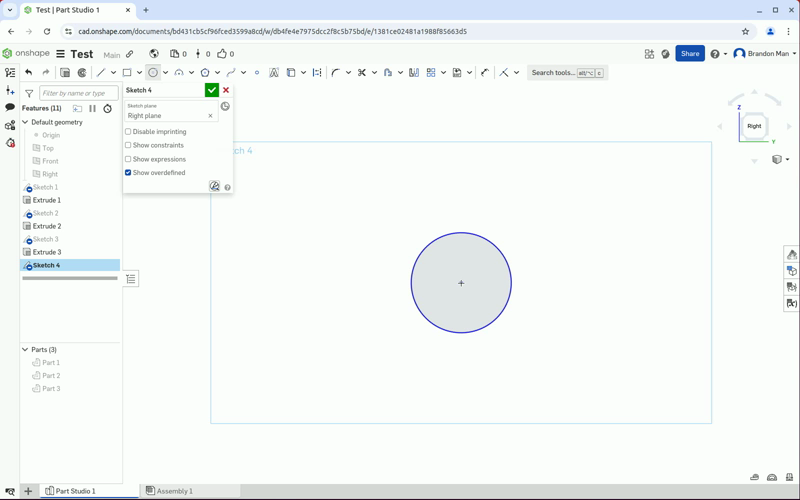
click(461, 282)
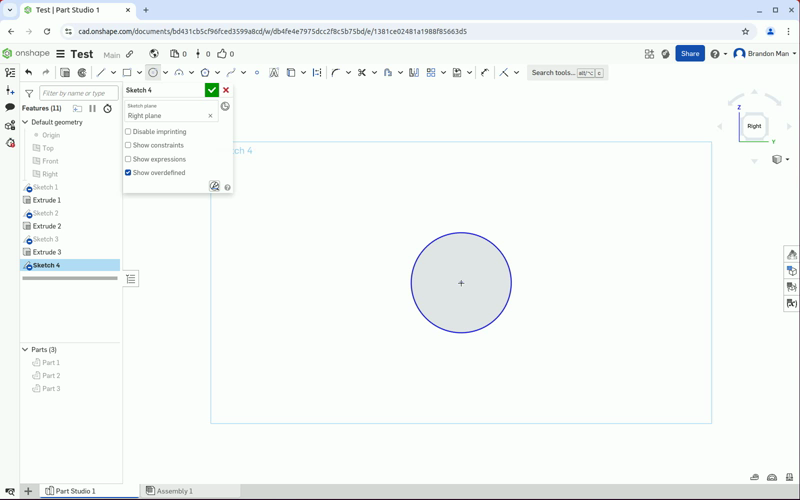
key_up(shift)
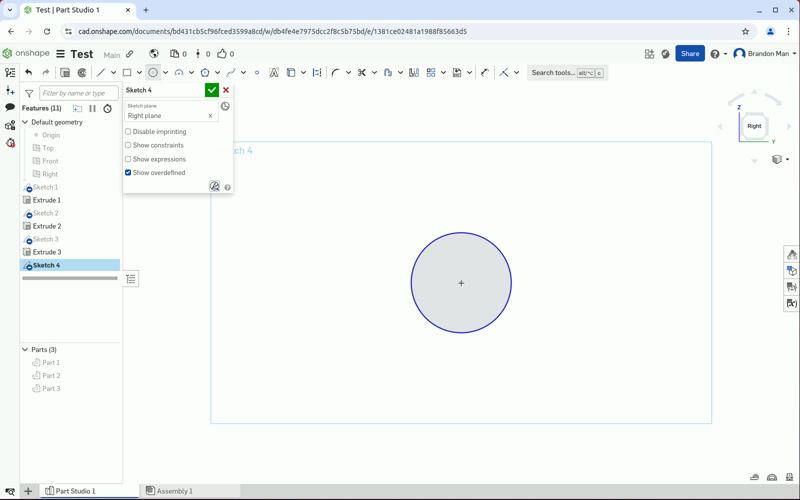
mouse_move(477, 282)
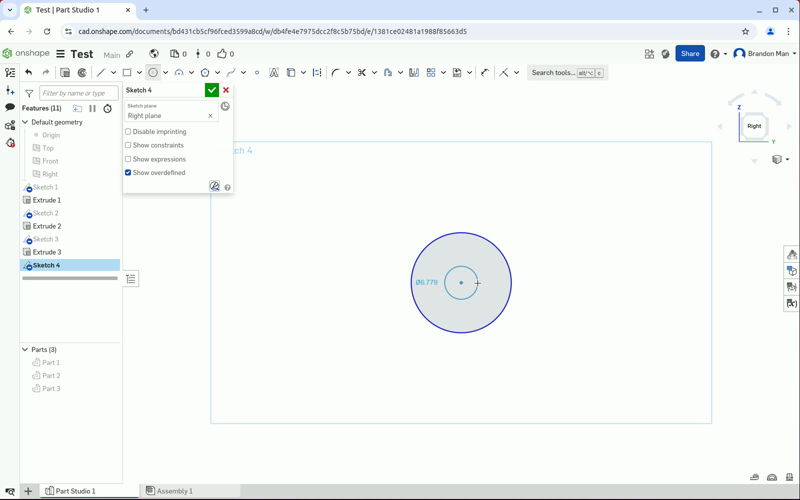
click(477, 282)
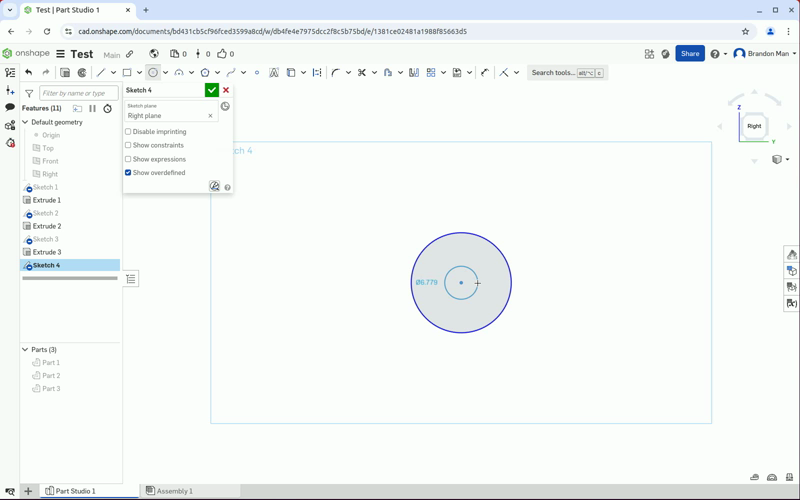
key(esc)
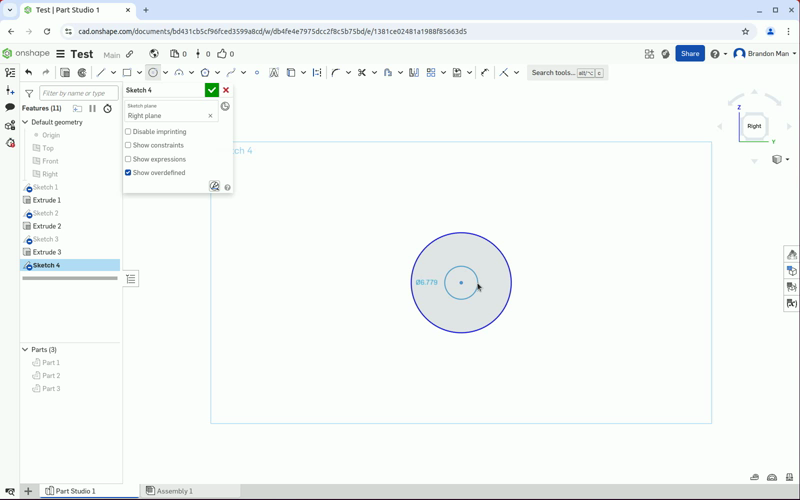
mouse_move(477, 307)
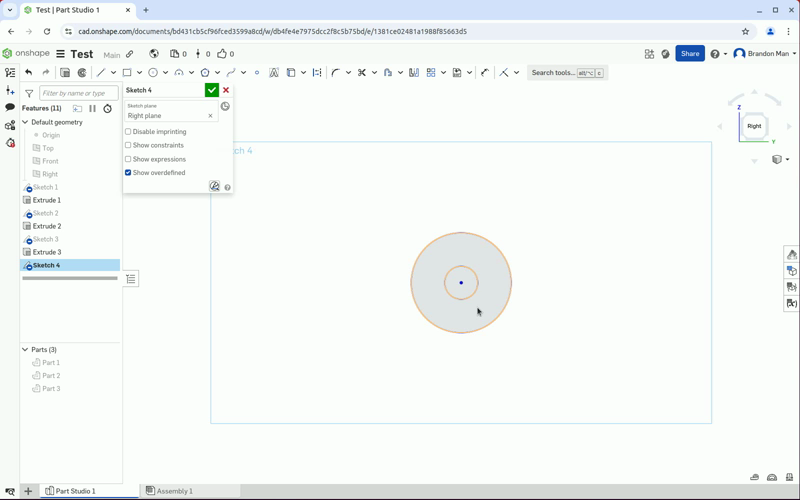
click(477, 307)
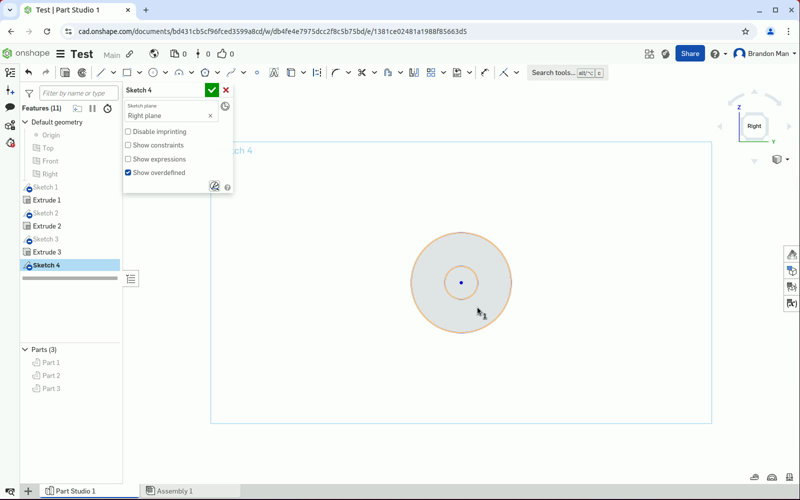
mouse_move(73, 352)
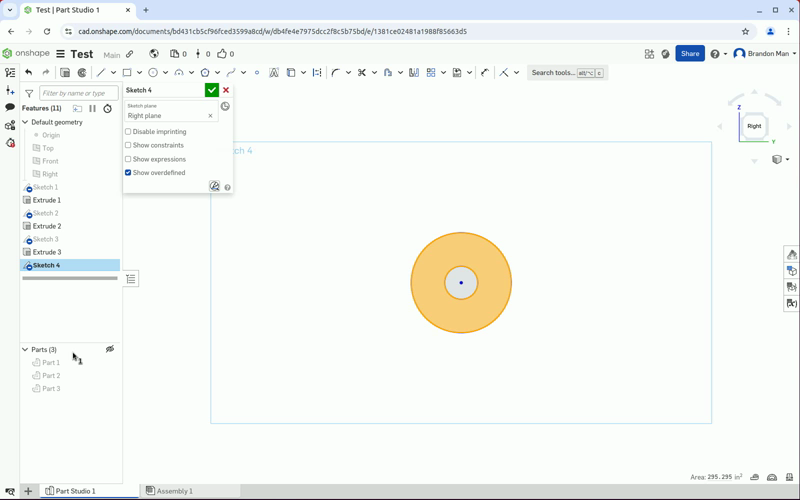
key(shift+y)
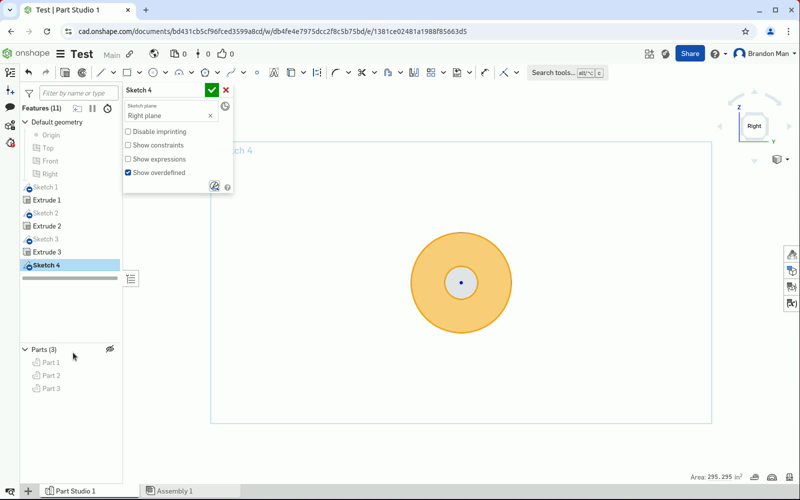
key(shift+e)
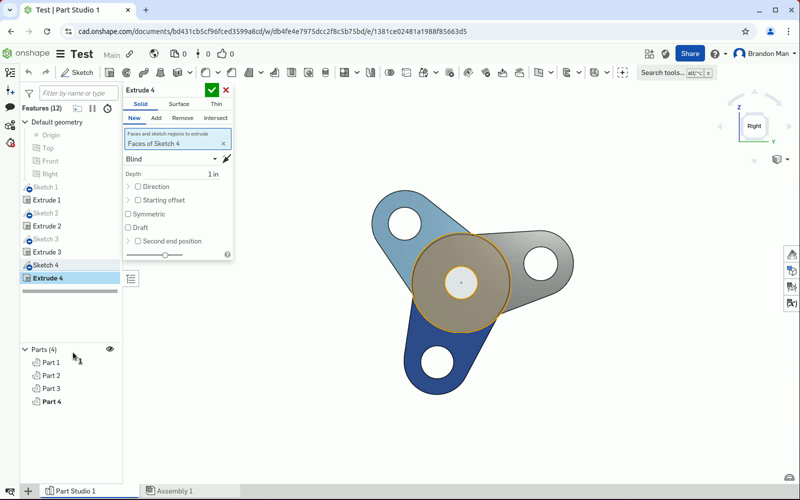
mouse_move(143, 106)
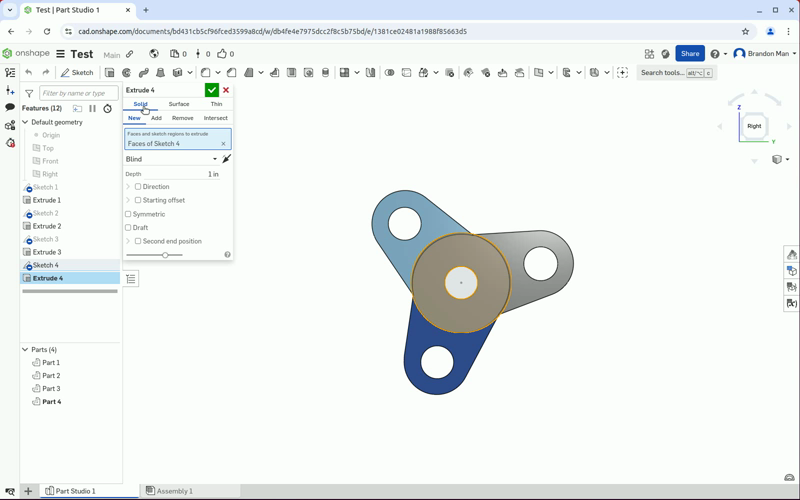
click(143, 106)
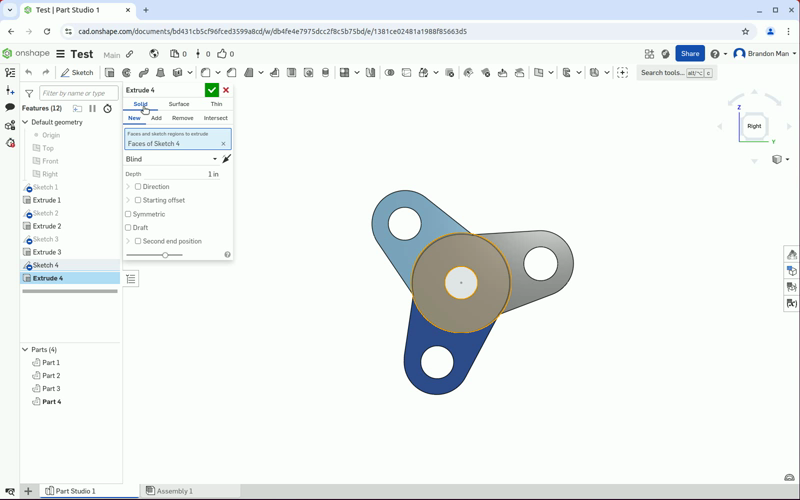
mouse_move(137, 120)
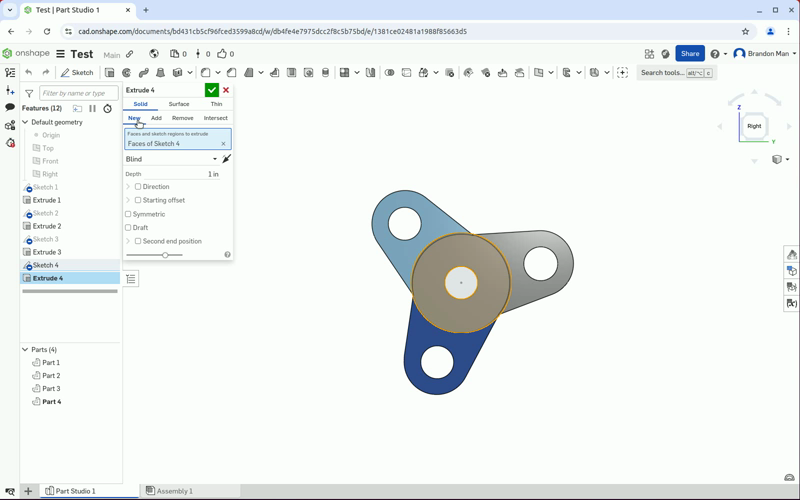
click(137, 120)
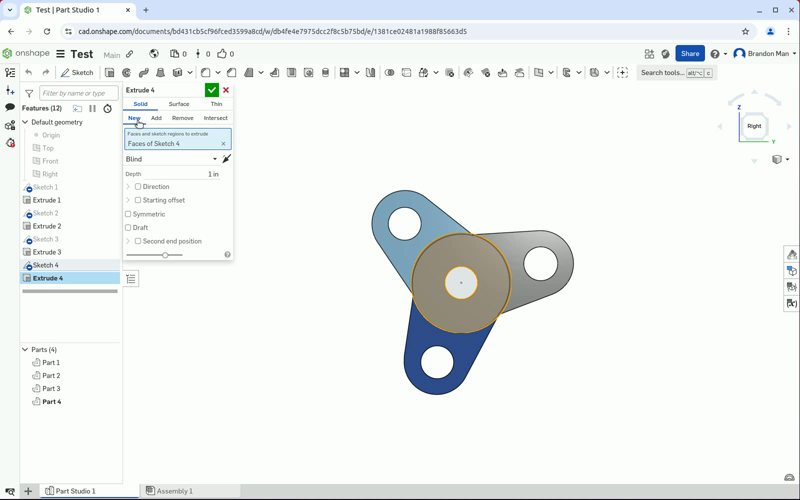
key(tab, 4)
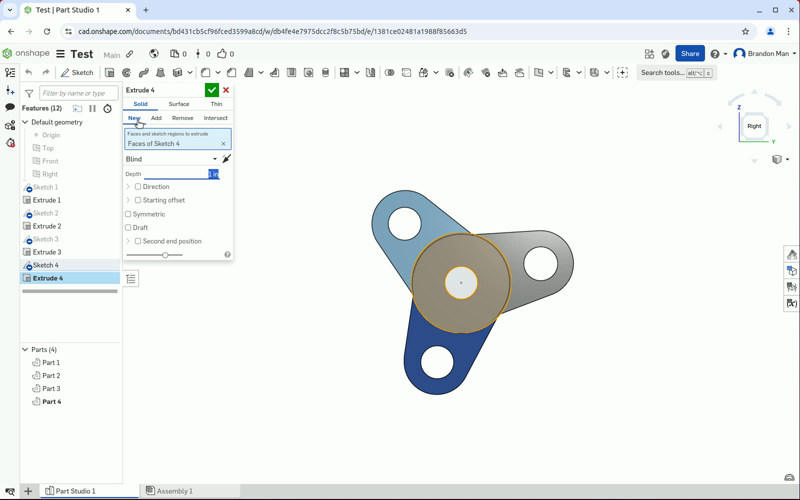
text(6.74)
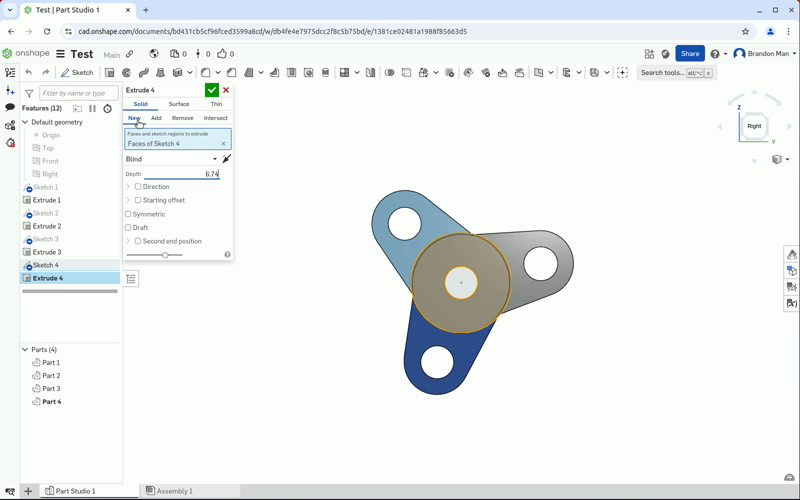
key(enter)
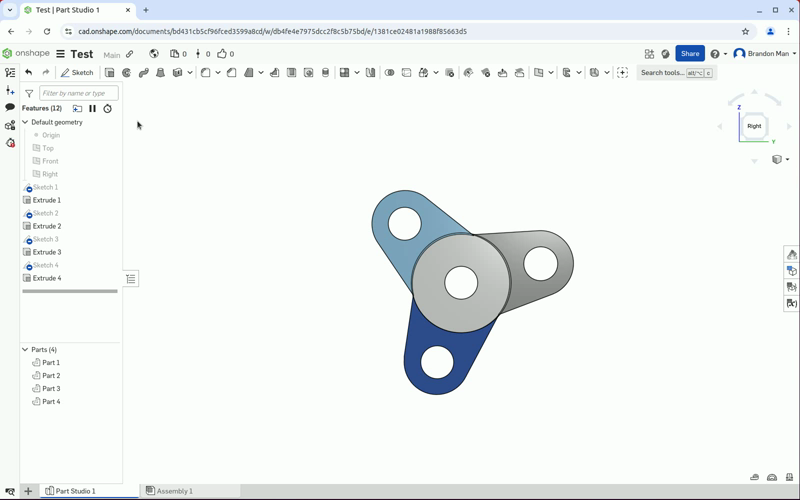
key(shift+h)
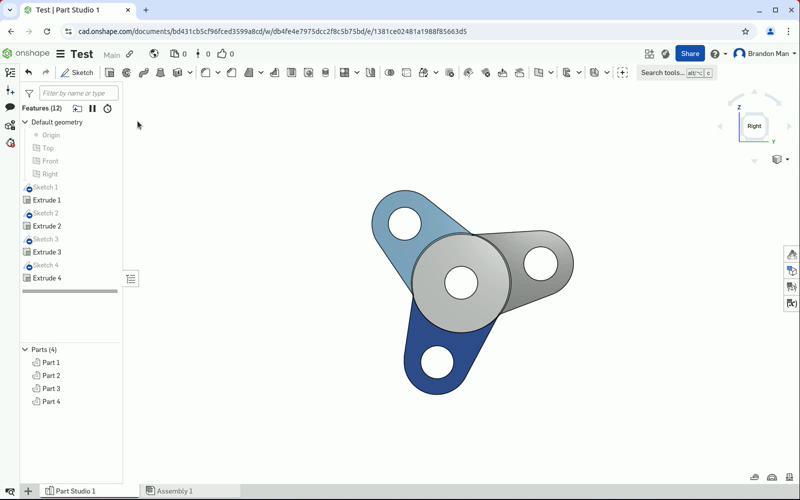
key(shift+h)
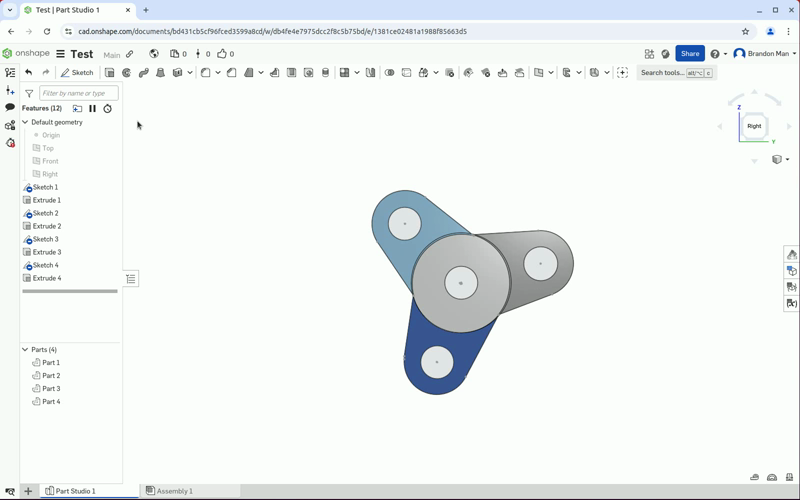
key(shift+7)
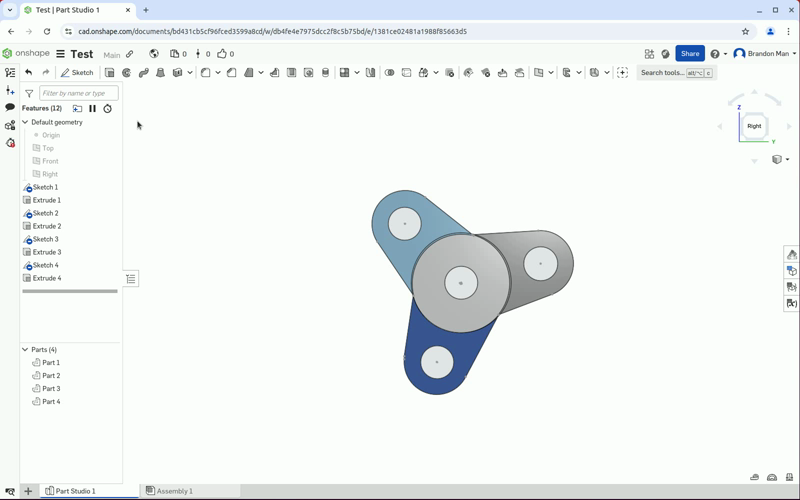
key(right, 2)
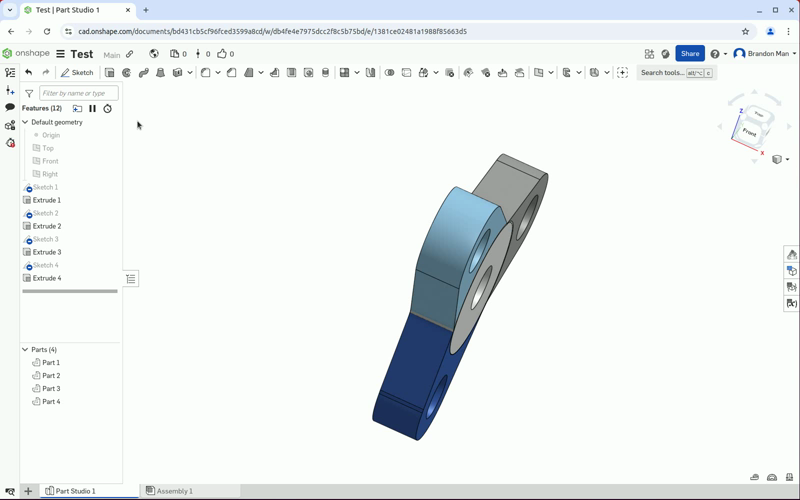
key(down, 2)
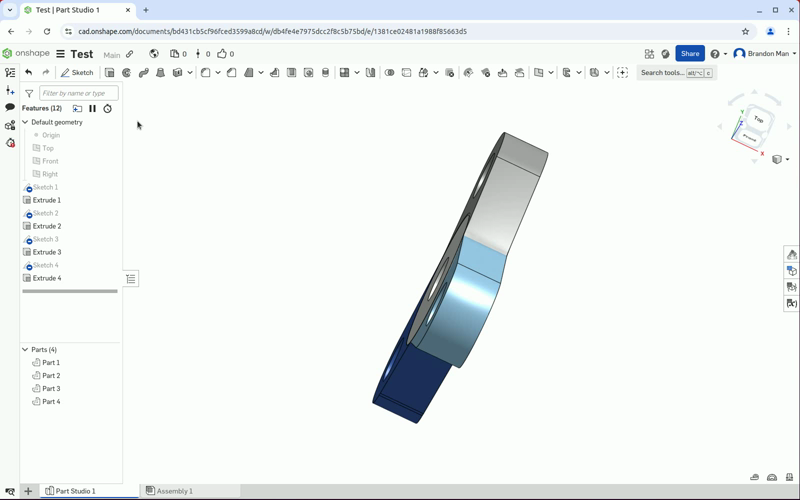
key(up, 2)
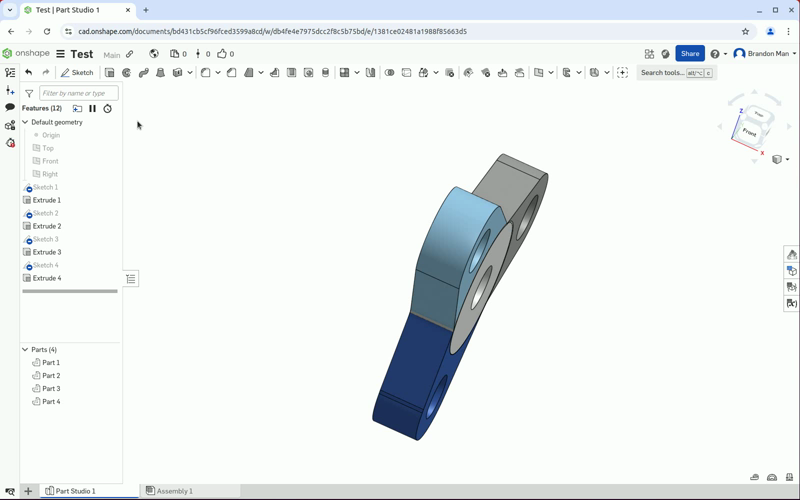
key(left, 2)
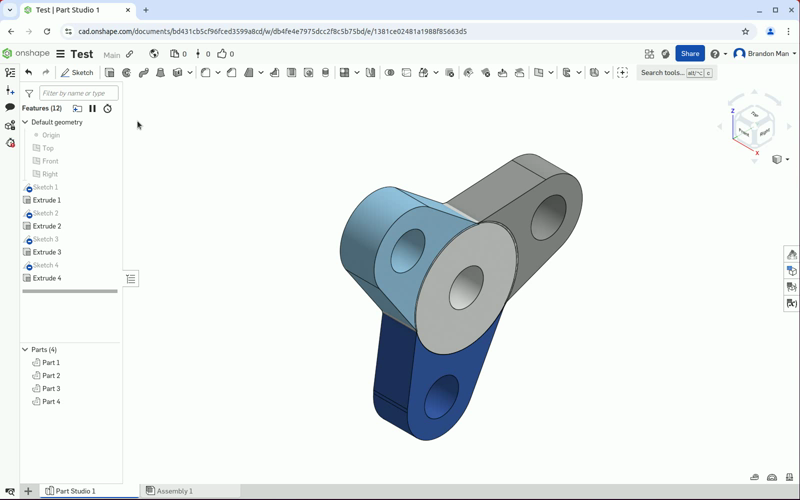
mouse_move(73, 189)
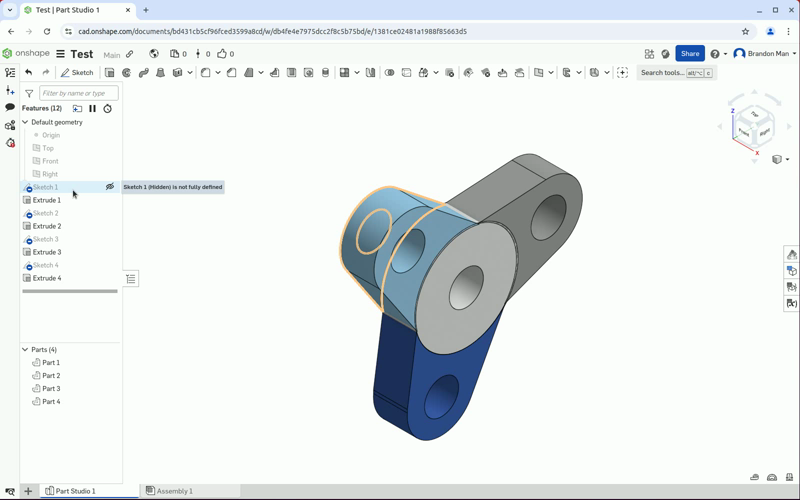
click(73, 189)